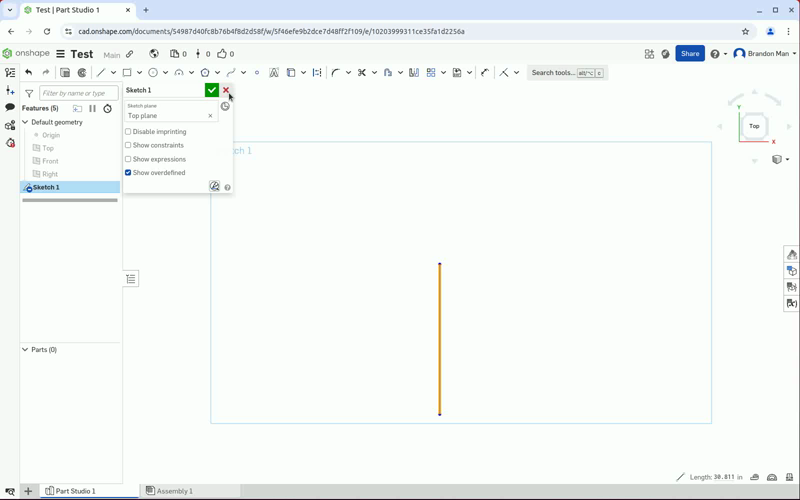
key(shift+h)
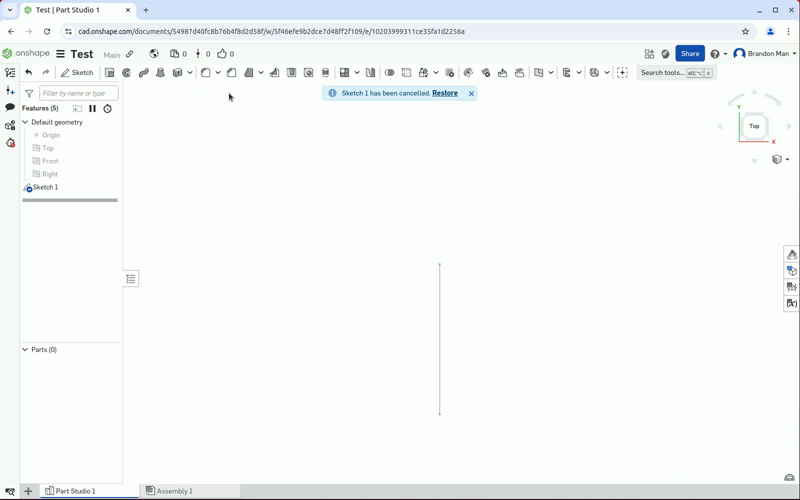
key(shift+s)
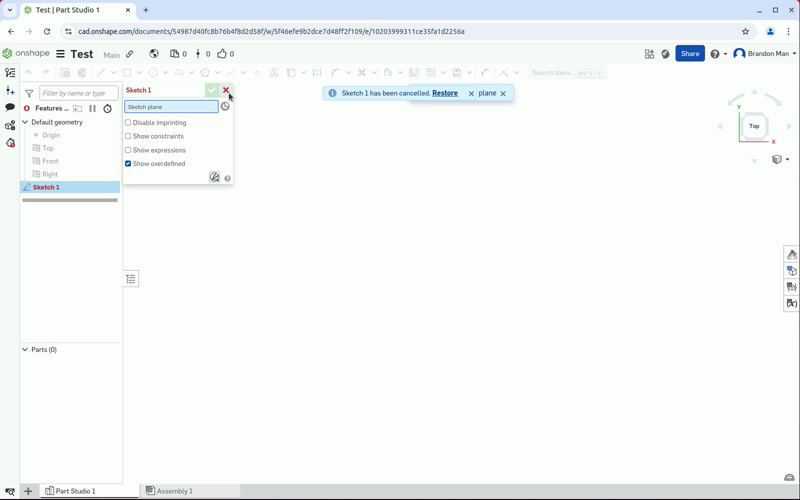
mouse_move(73, 150)
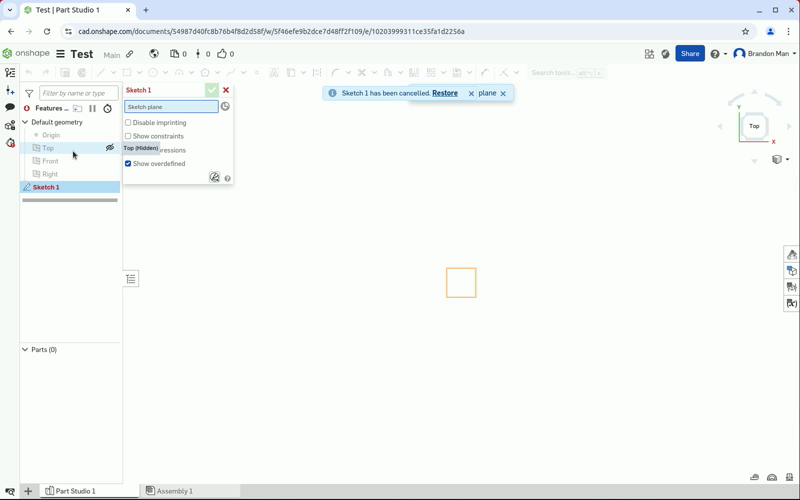
click(73, 150)
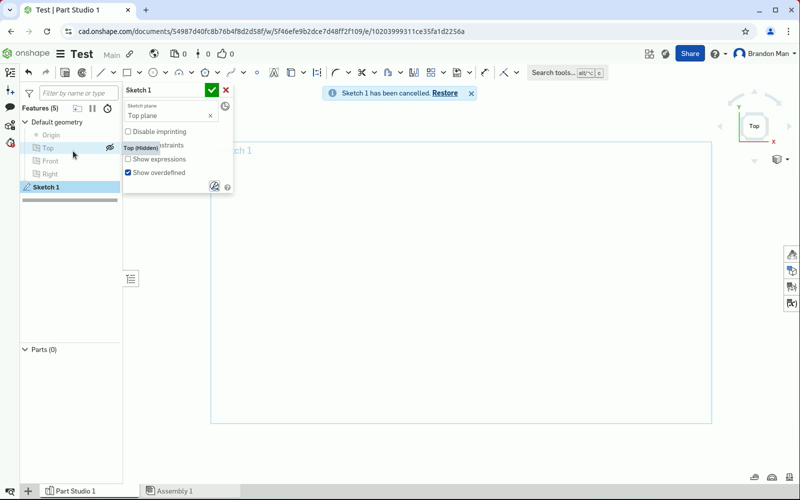
mouse_move(73, 352)
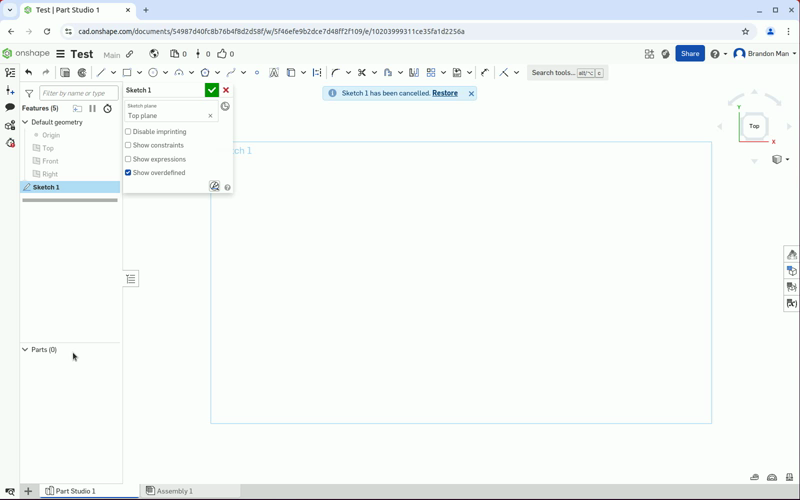
key(y)
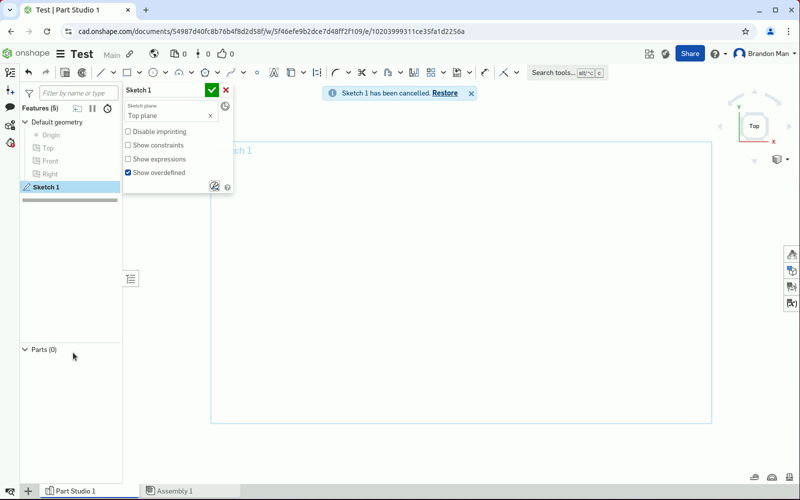
key(l)
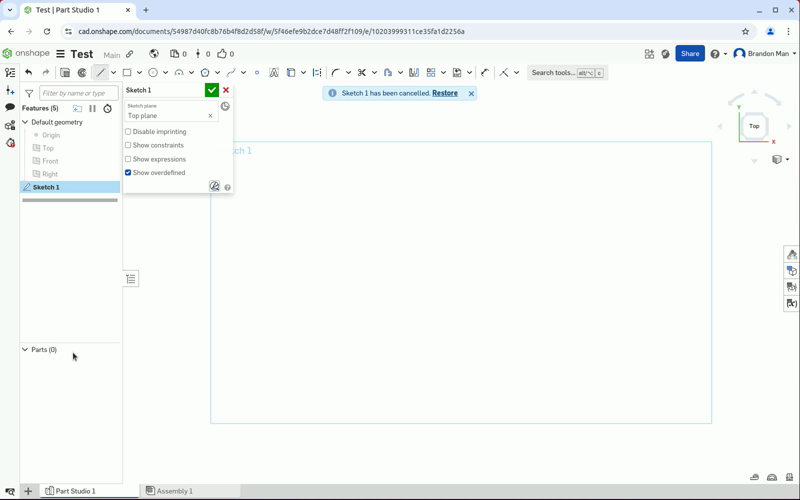
key_down(shift)
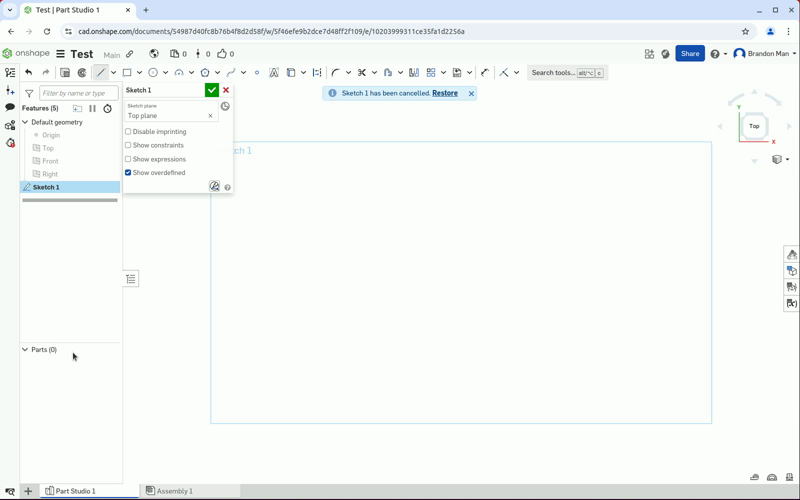
mouse_move(388, 390)
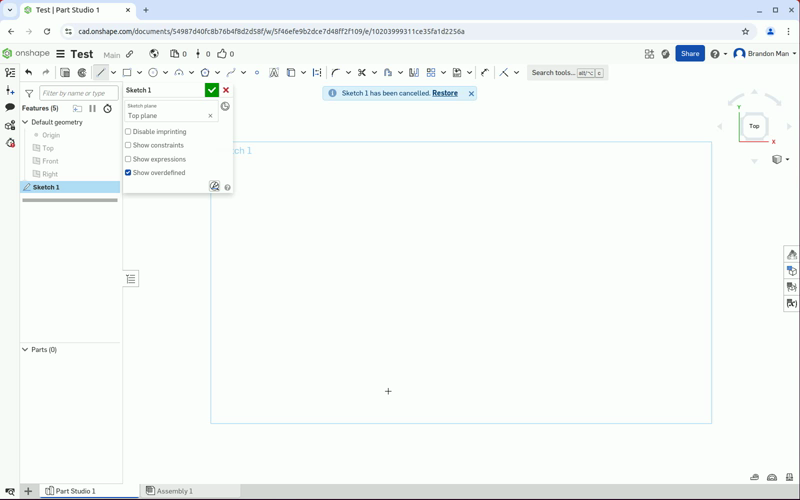
click(388, 390)
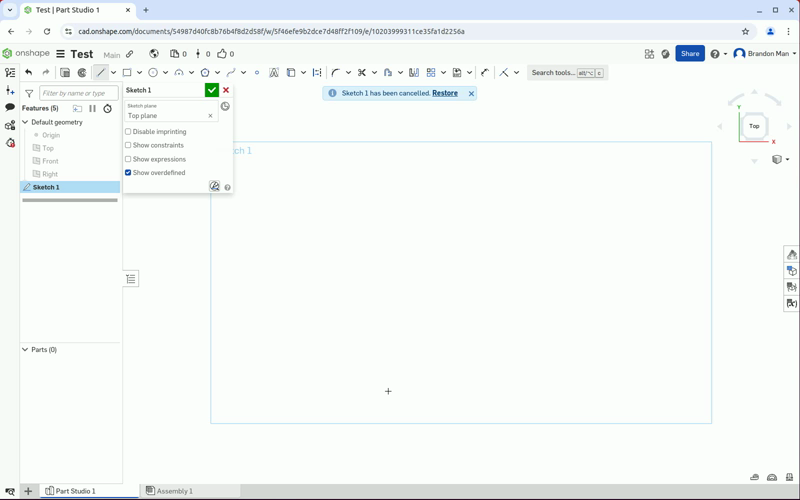
key_up(shift)
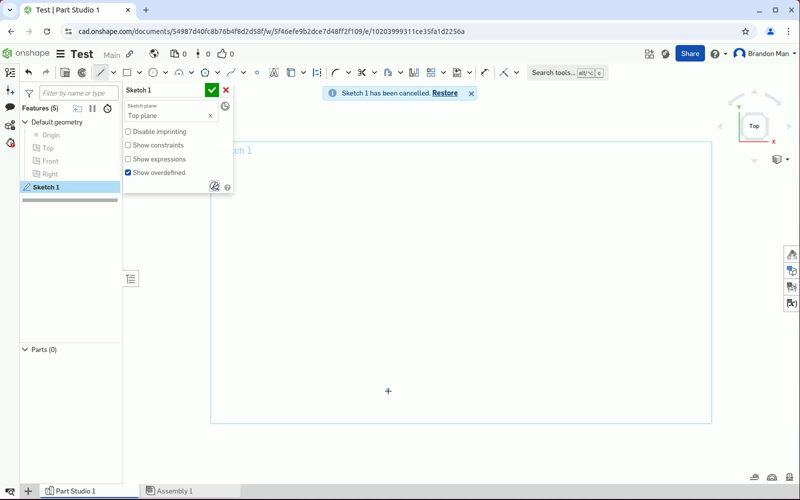
key_down(shift)
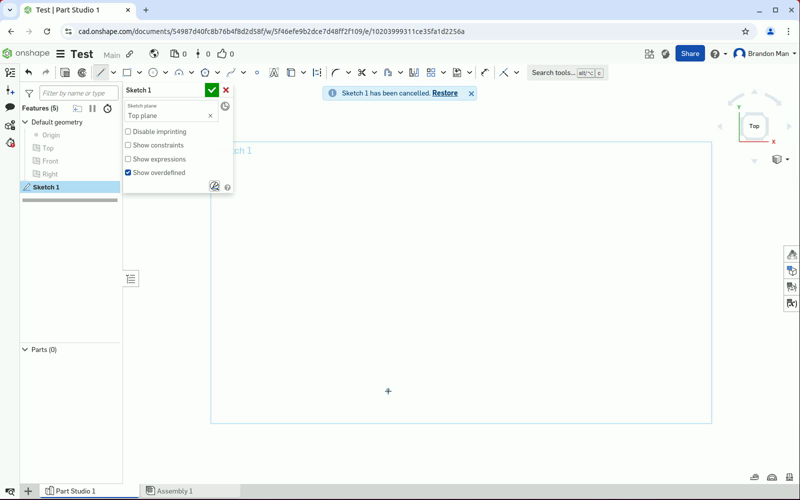
mouse_move(532, 390)
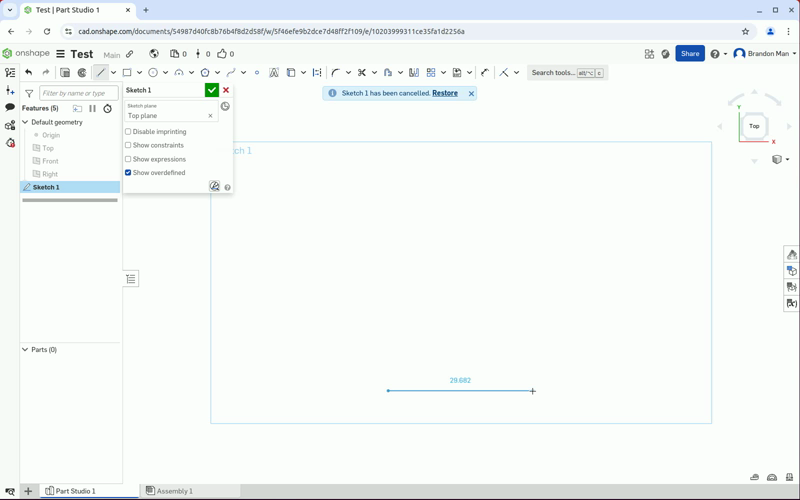
click(532, 390)
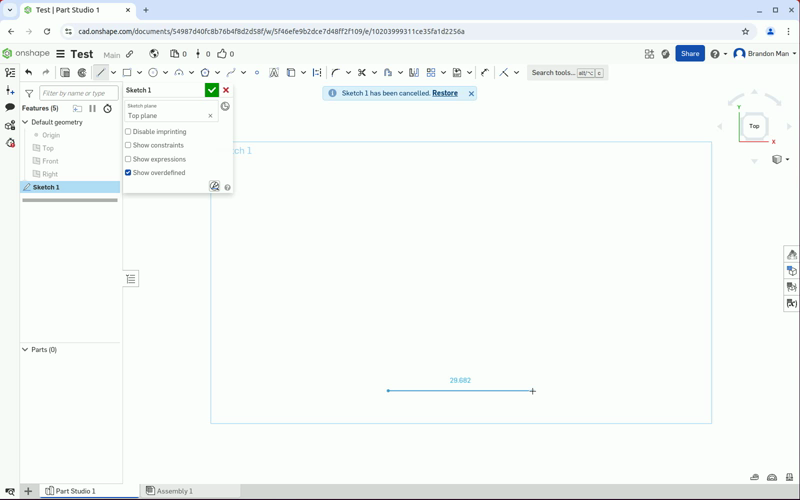
key_up(shift)
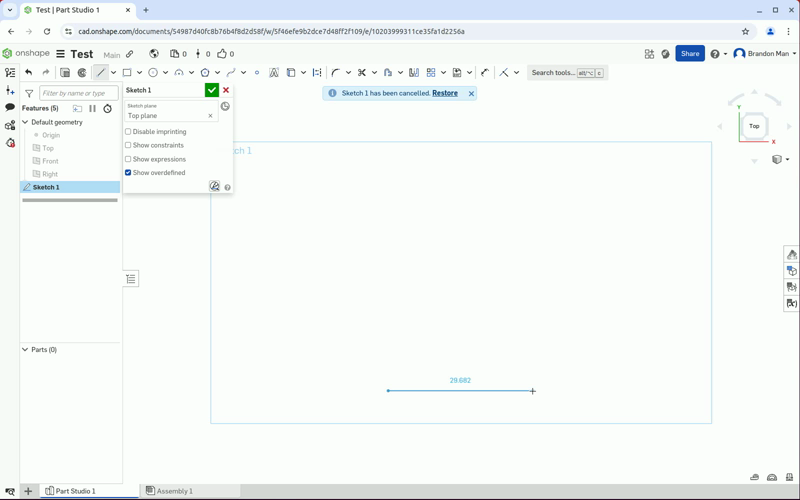
key_down(shift)
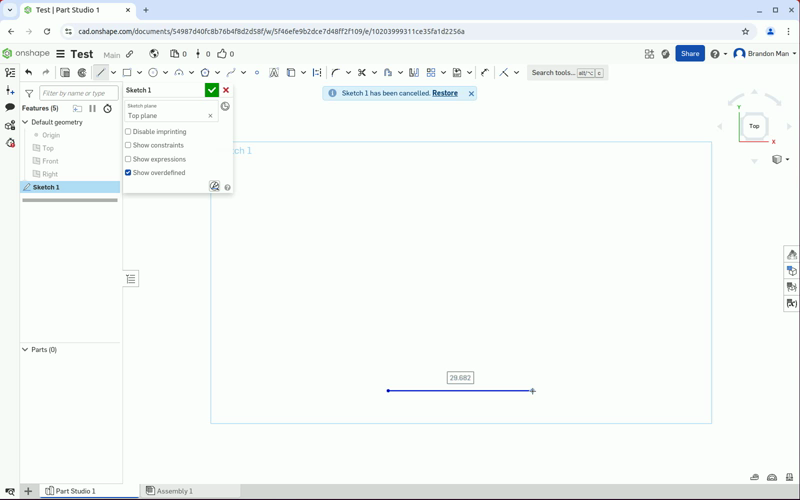
mouse_move(532, 176)
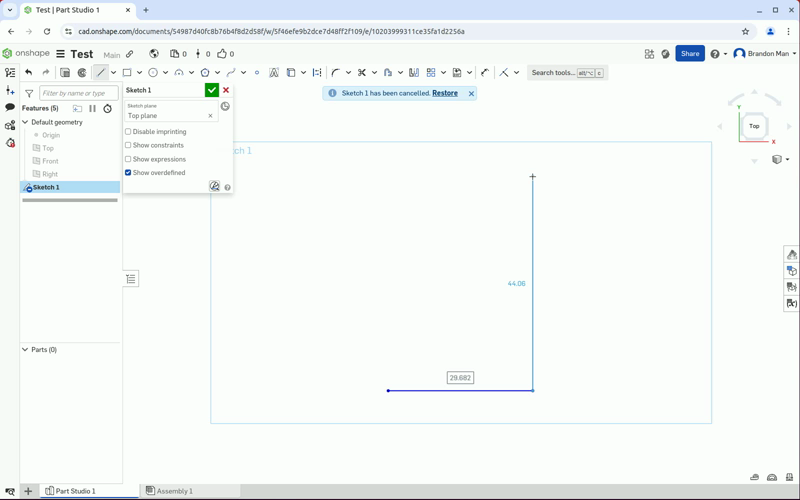
click(532, 176)
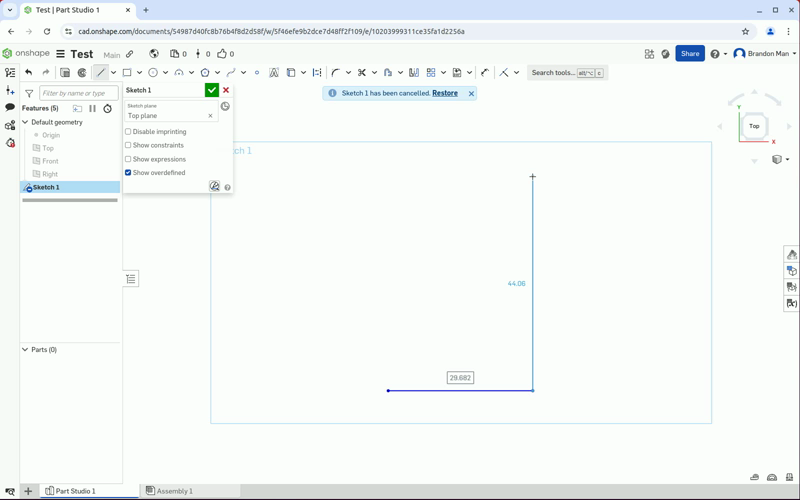
key_up(shift)
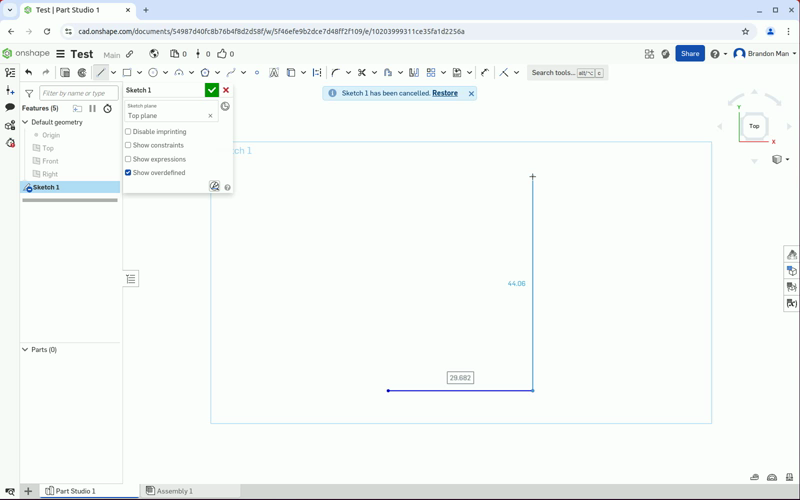
key_down(shift)
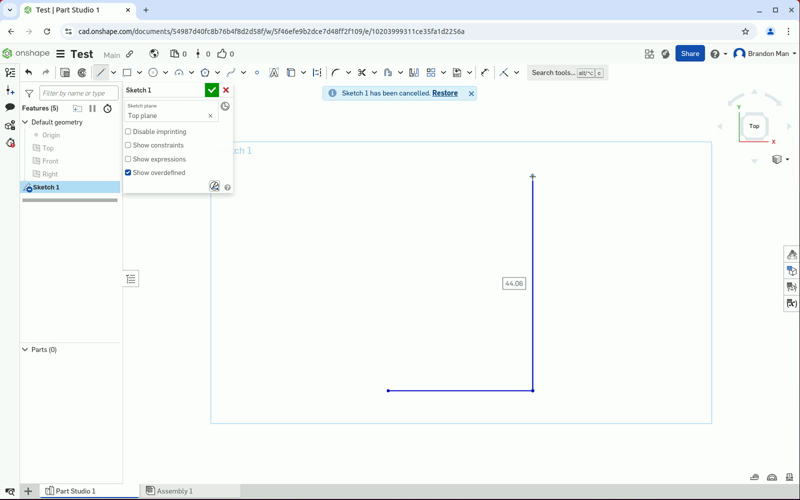
mouse_move(388, 176)
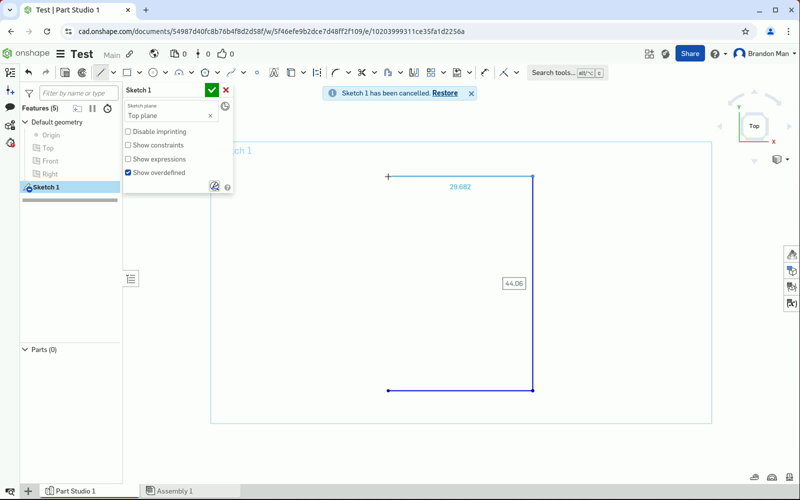
click(388, 176)
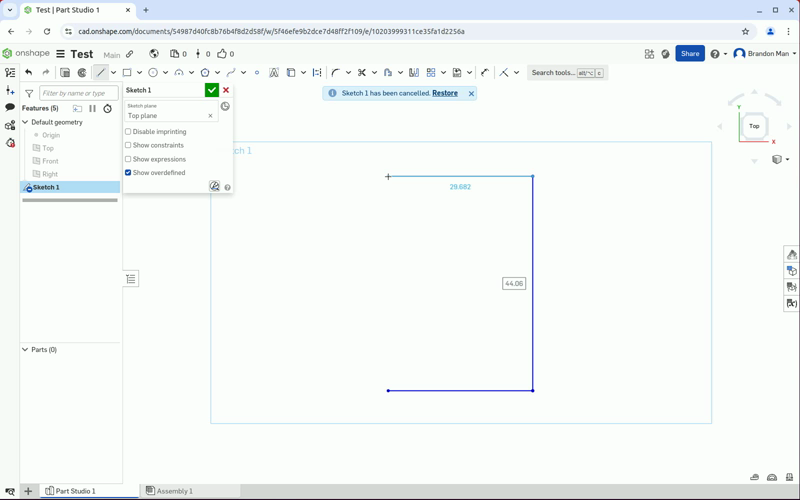
key_up(shift)
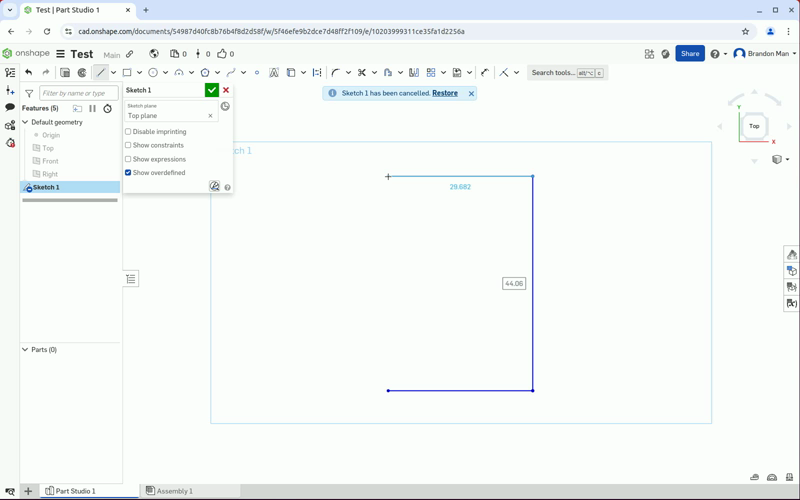
key_down(shift)
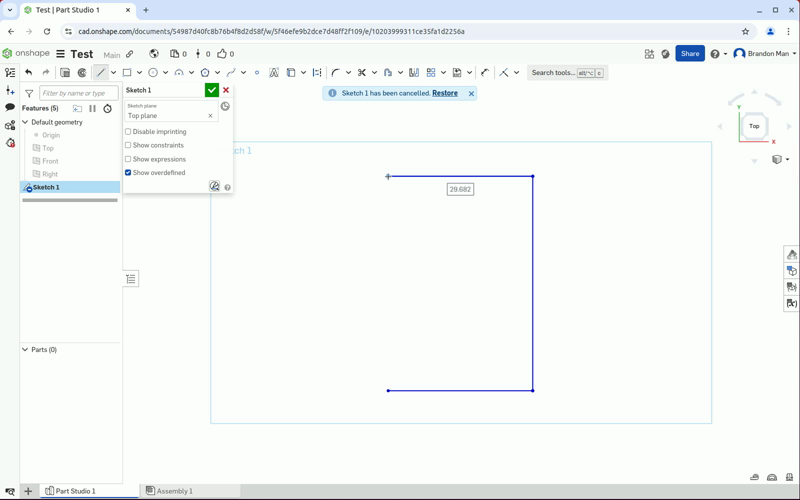
mouse_move(388, 390)
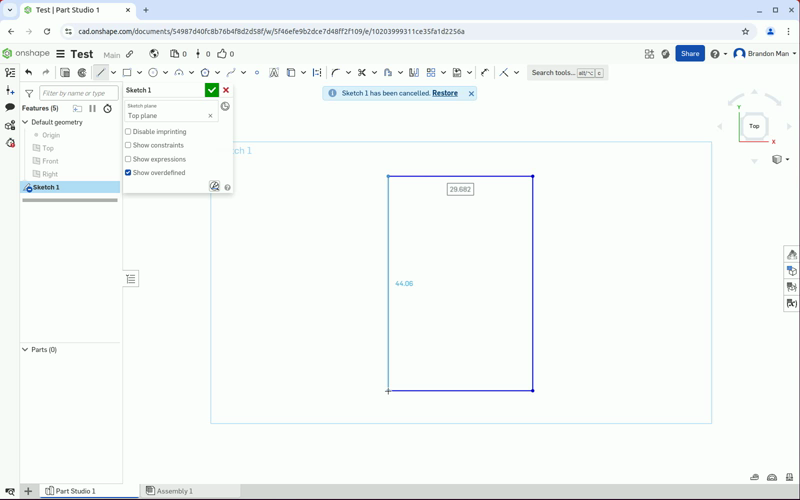
key_up(shift)
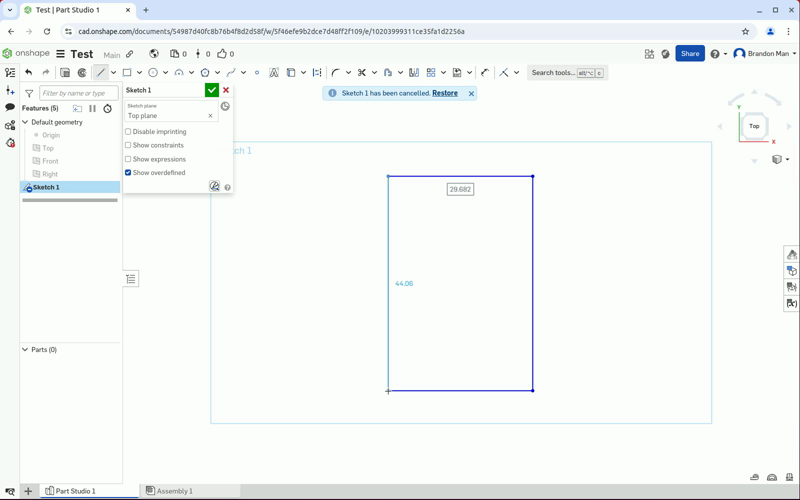
click(388, 390)
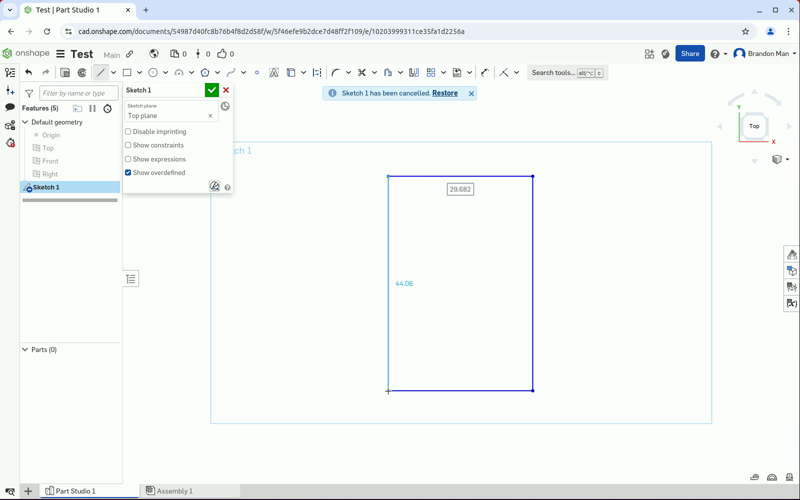
key(esc)
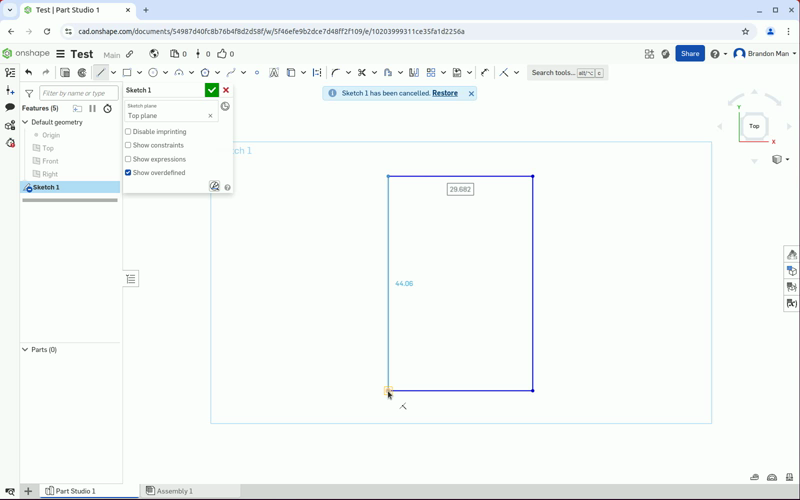
mouse_move(491, 206)
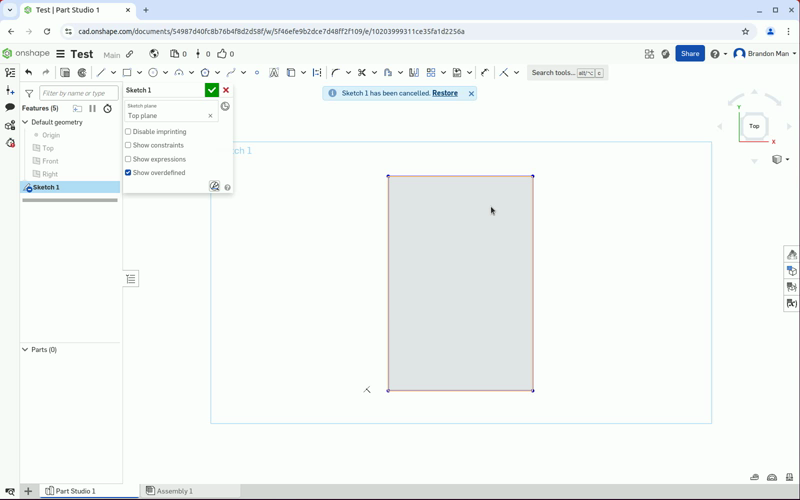
click(491, 206)
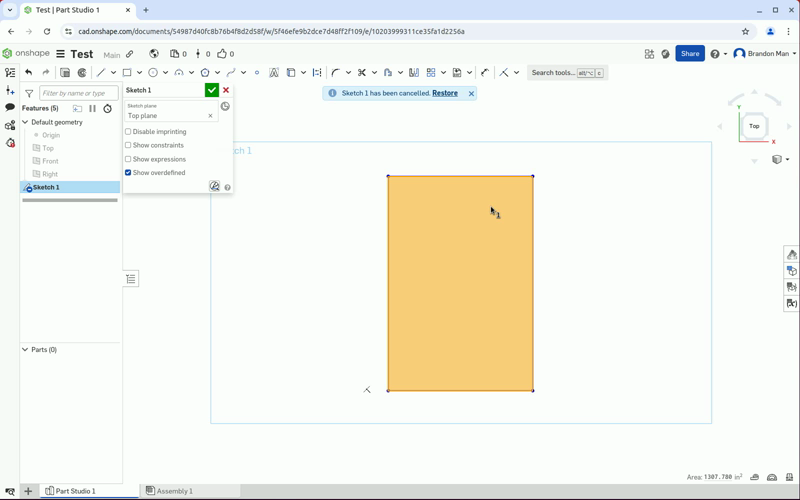
mouse_move(73, 352)
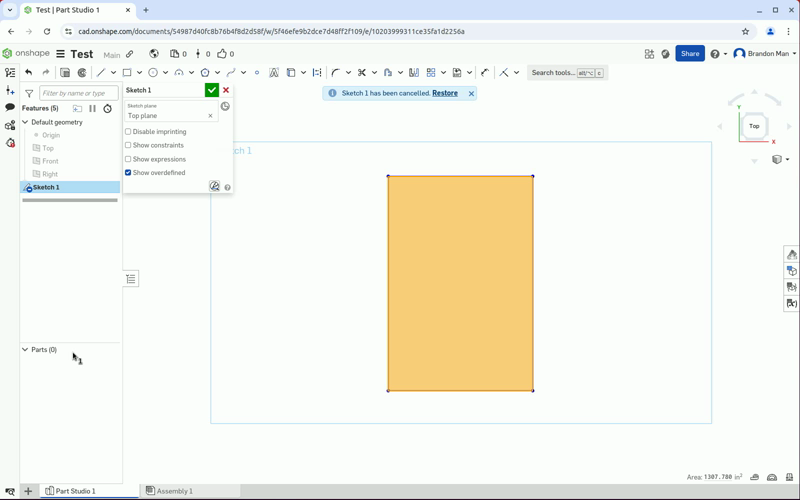
key(shift+y)
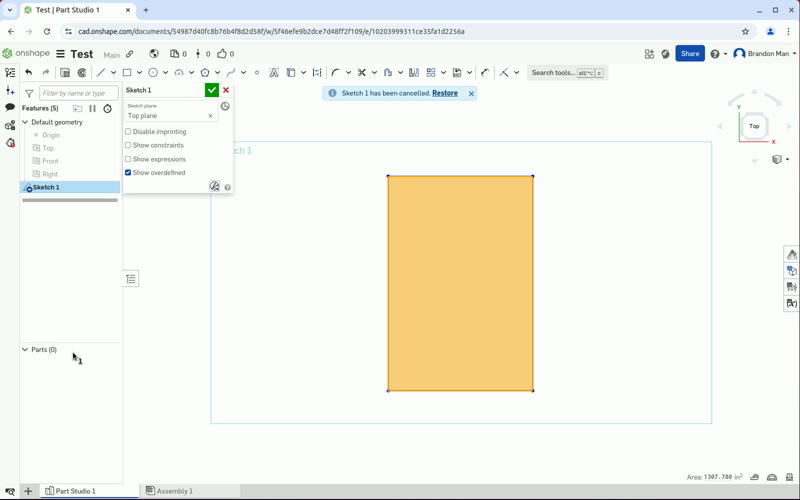
key(shift+e)
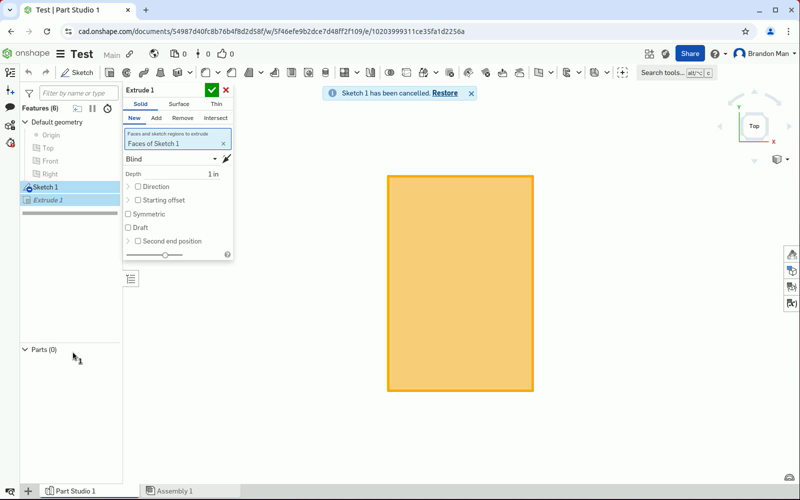
mouse_move(143, 106)
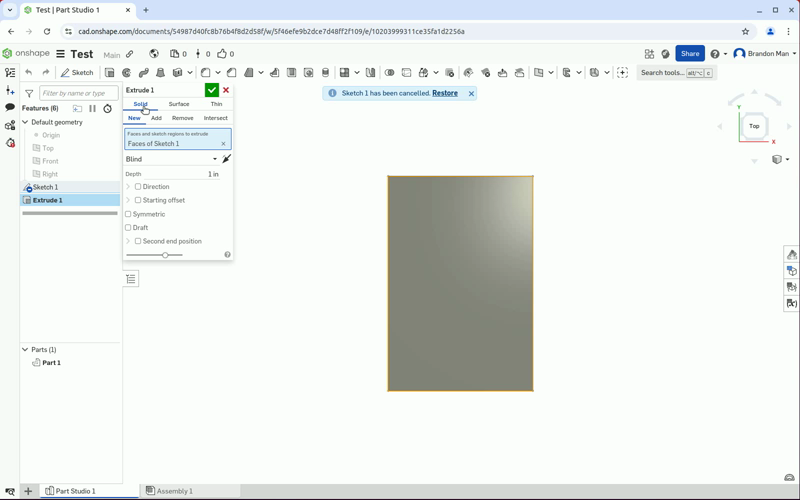
click(143, 106)
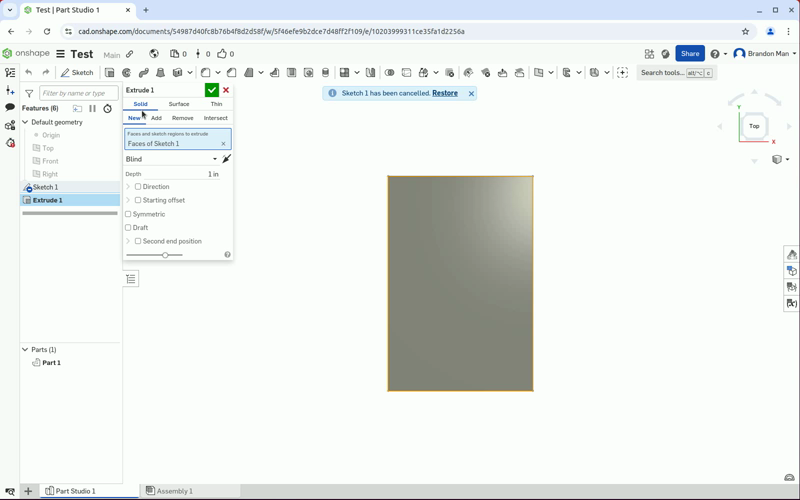
mouse_move(137, 120)
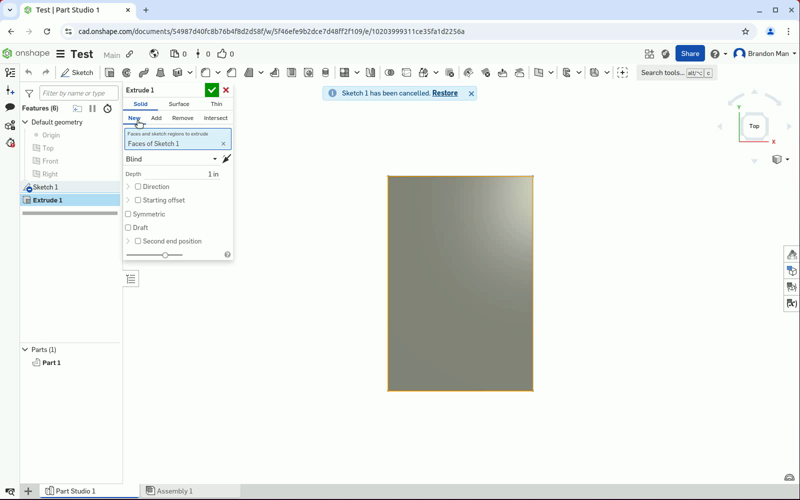
click(137, 120)
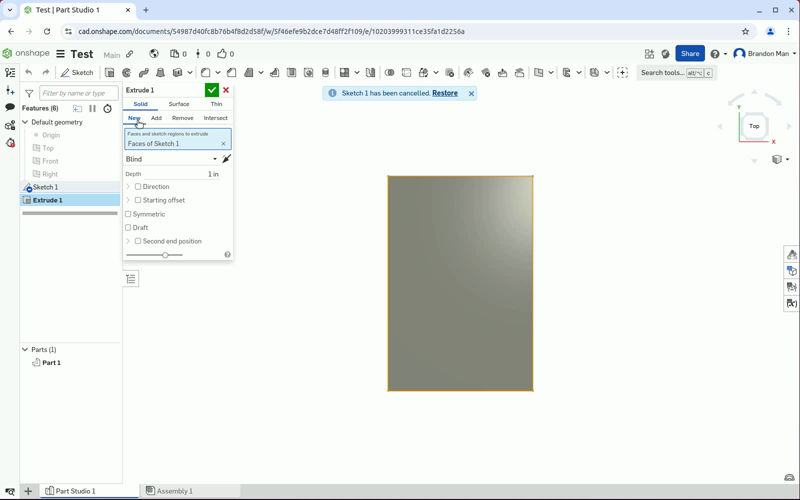
key(tab, 4)
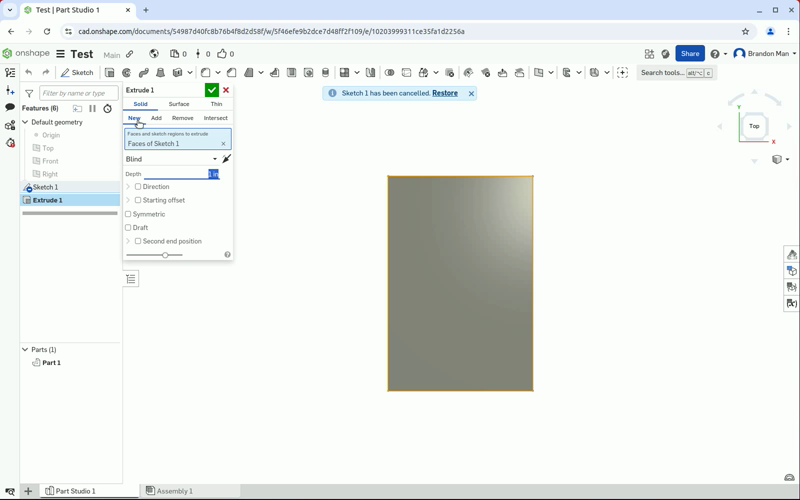
text(1.685)
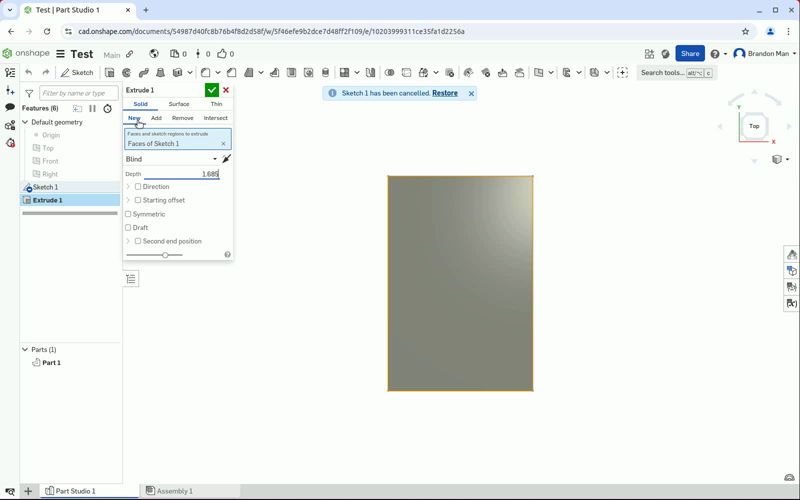
key(enter)
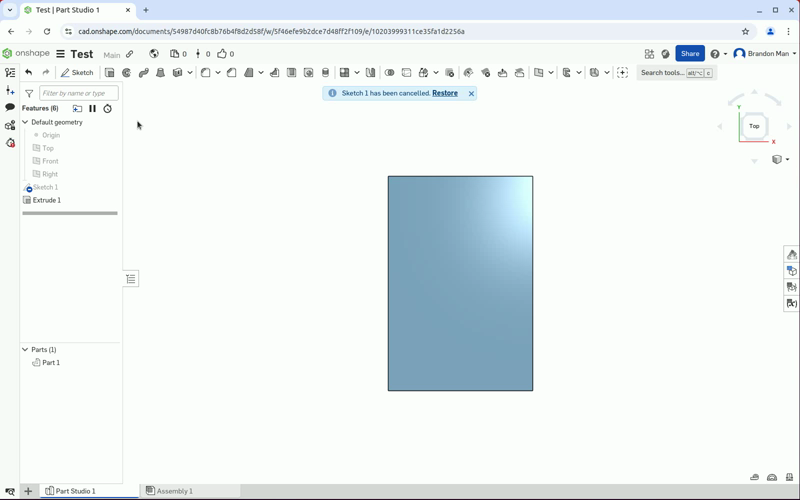
key(shift+h)
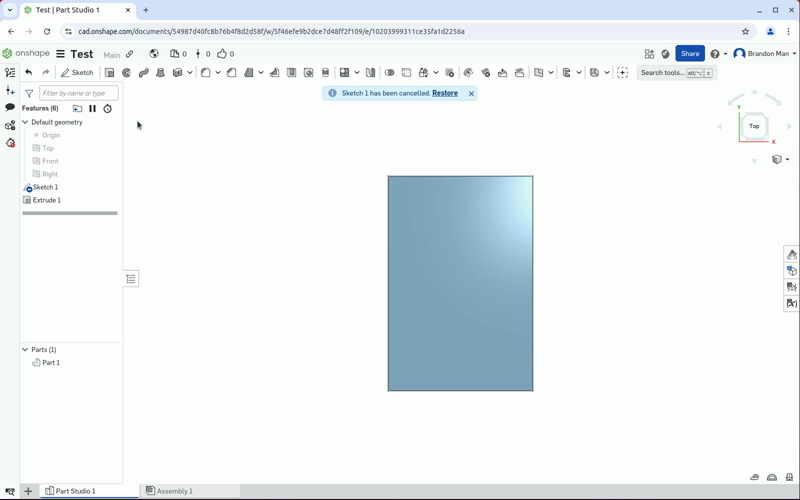
key(shift+h)
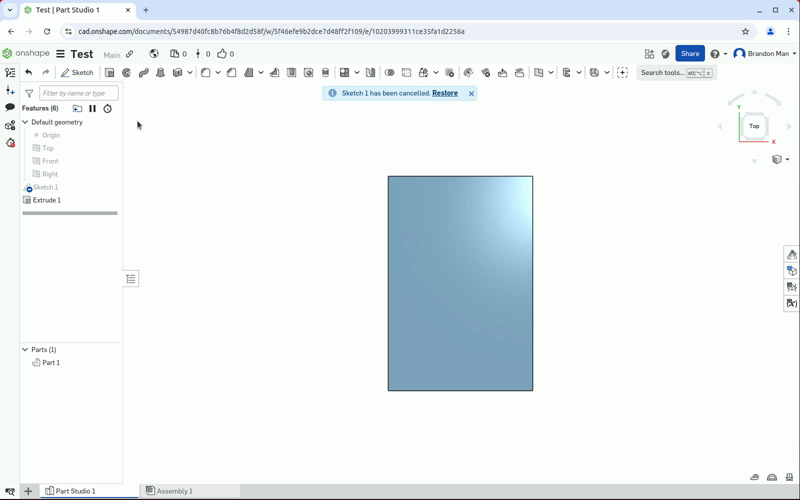
mouse_move(73, 189)
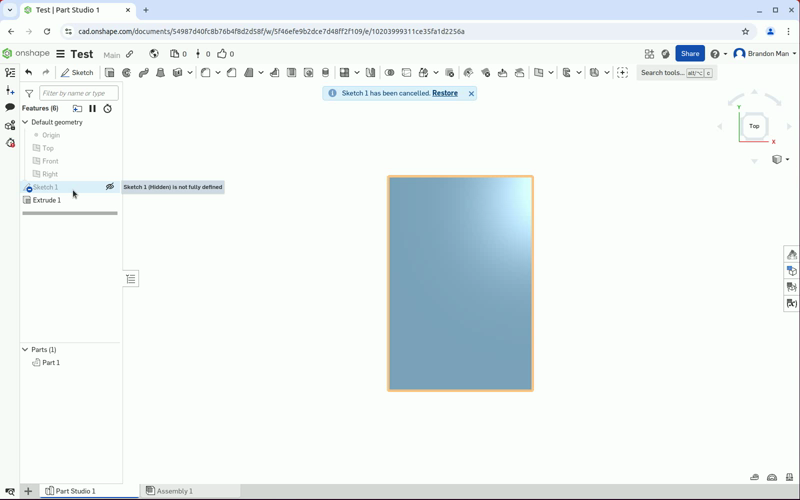
click(73, 189)
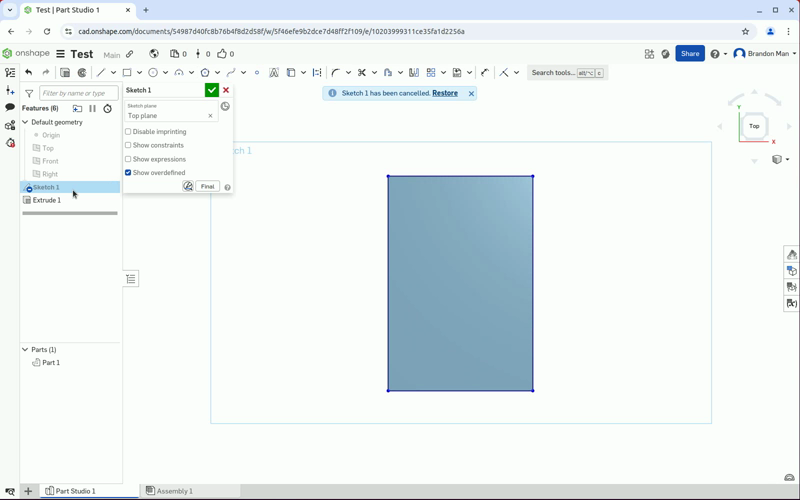
mouse_move(229, 92)
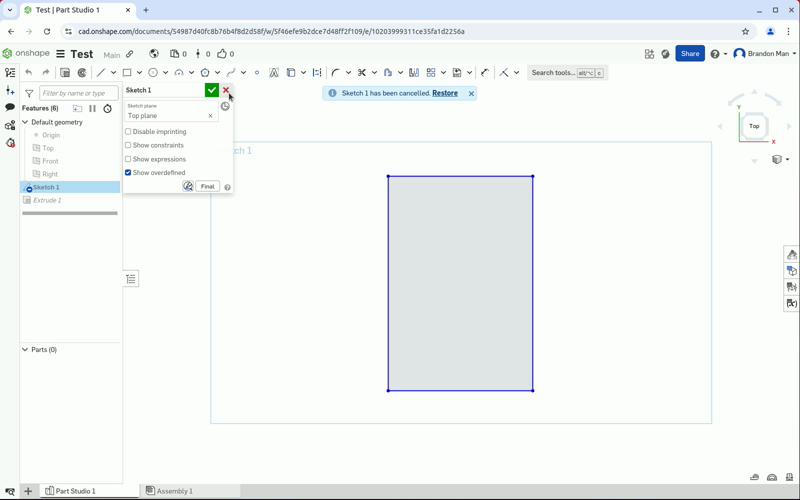
click(229, 92)
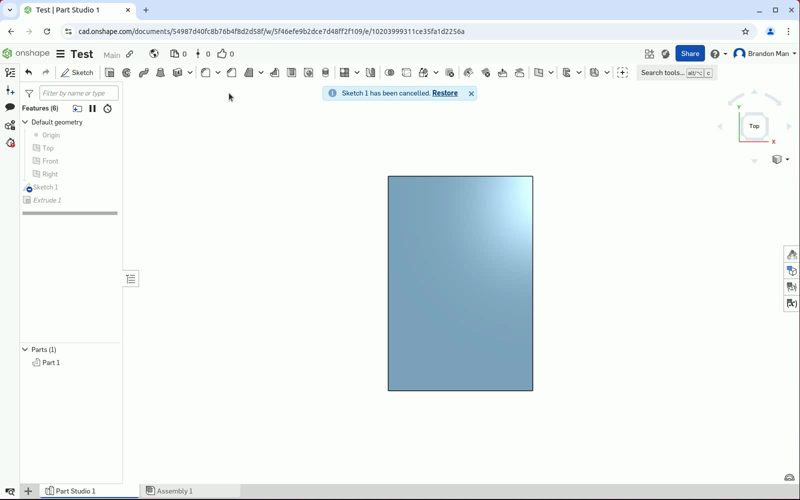
mouse_move(541, 75)
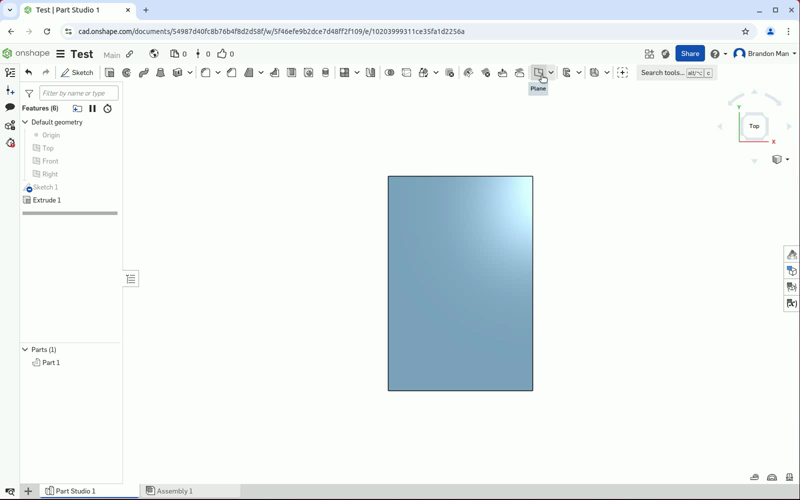
click(541, 75)
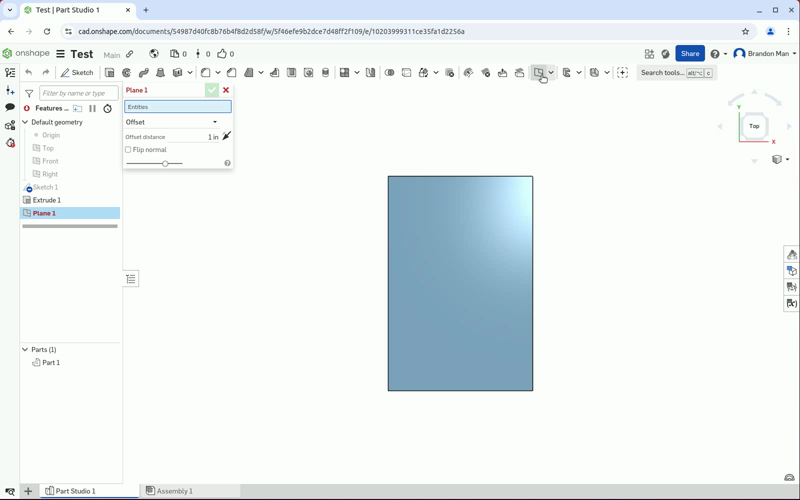
mouse_move(73, 150)
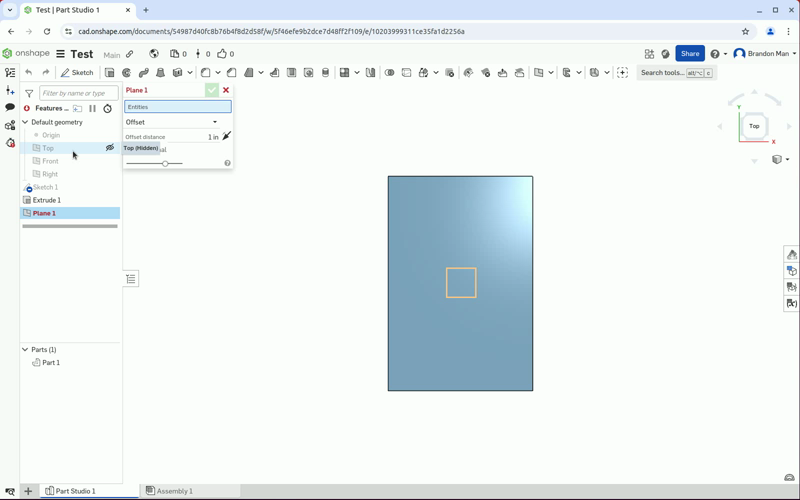
click(73, 150)
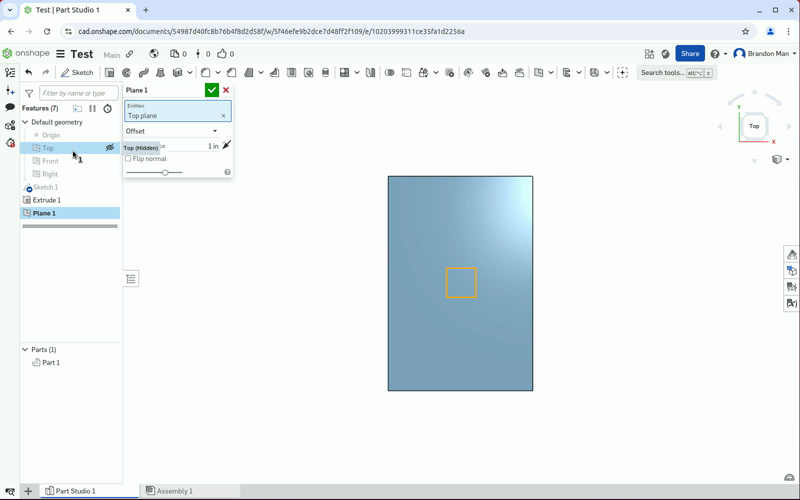
key(tab, 2)
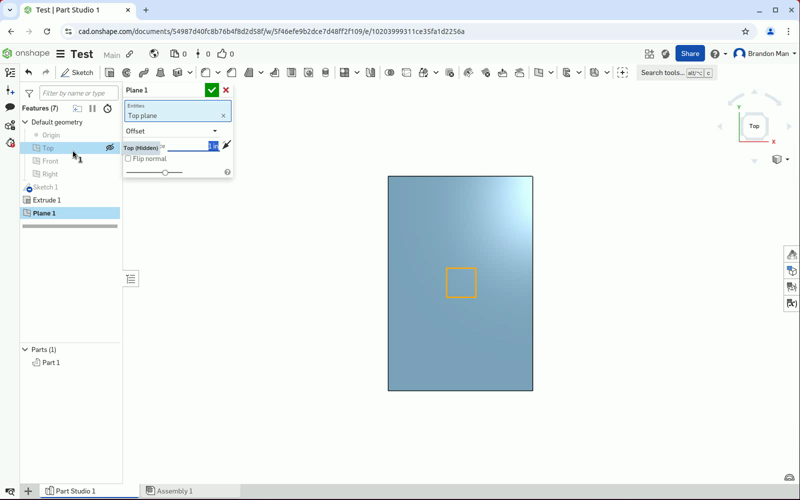
text(1.695)
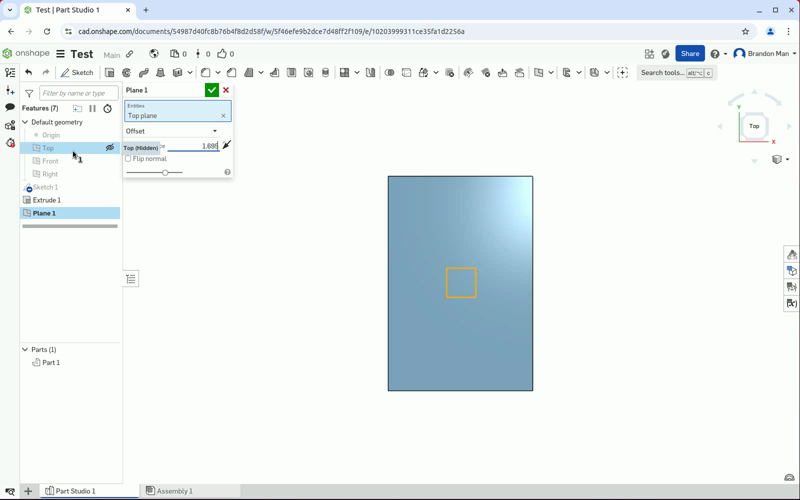
key(enter, 2)
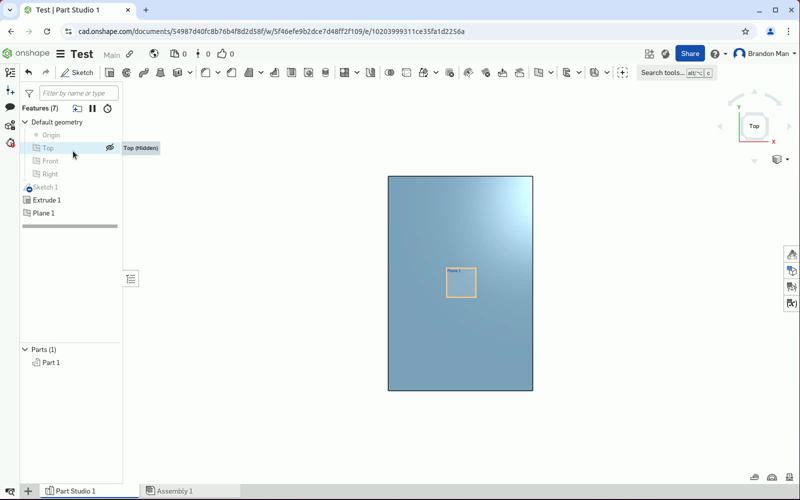
key(shift+s)
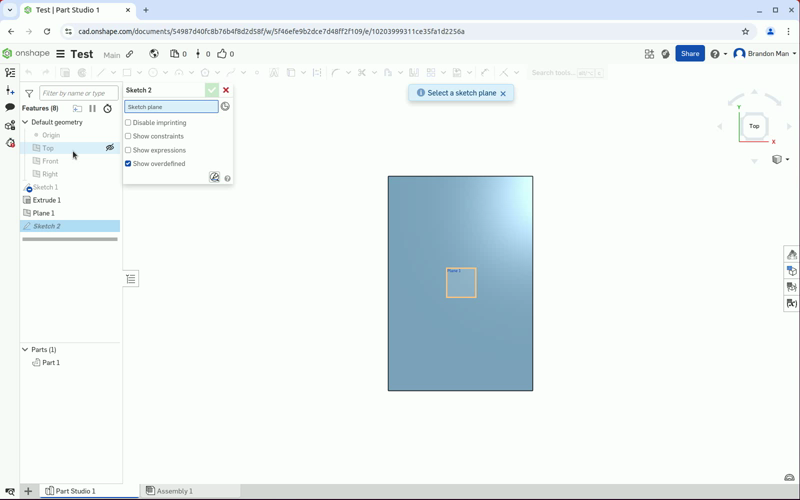
mouse_move(73, 215)
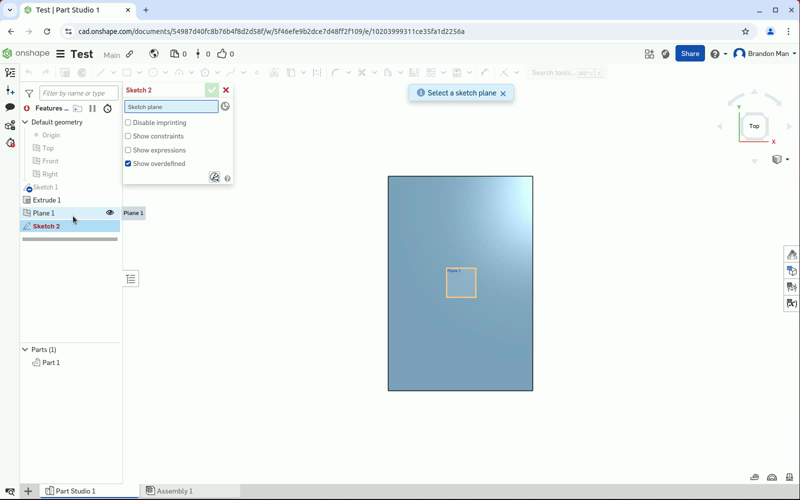
click(73, 215)
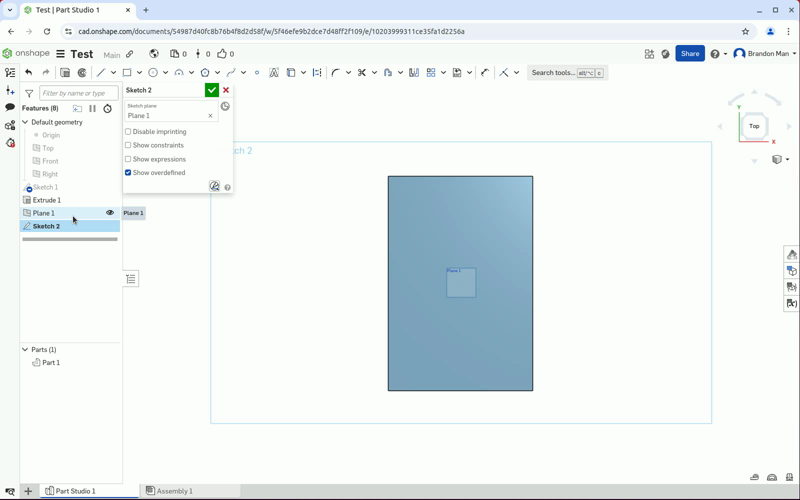
mouse_move(73, 352)
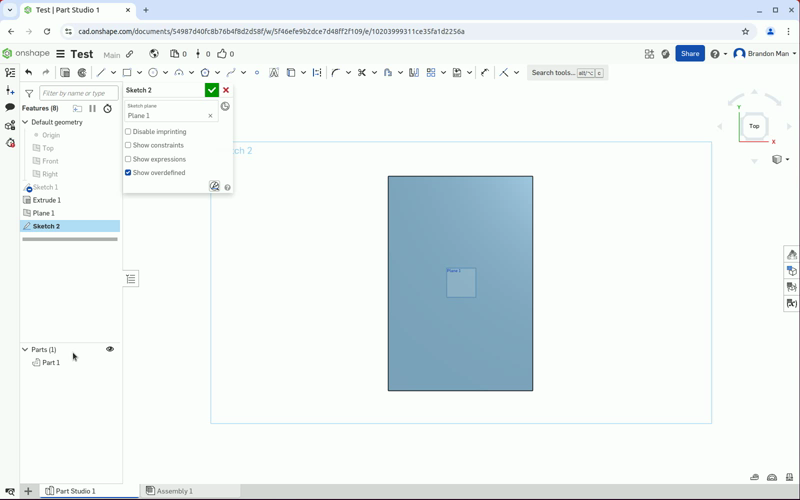
key(y)
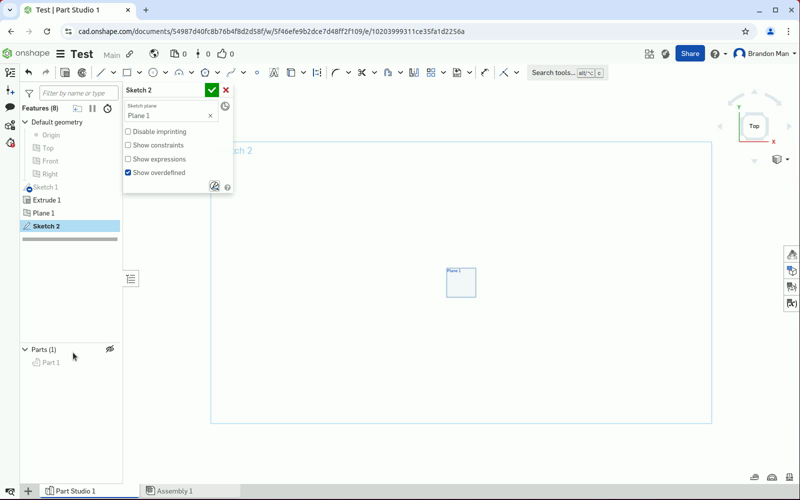
key(l)
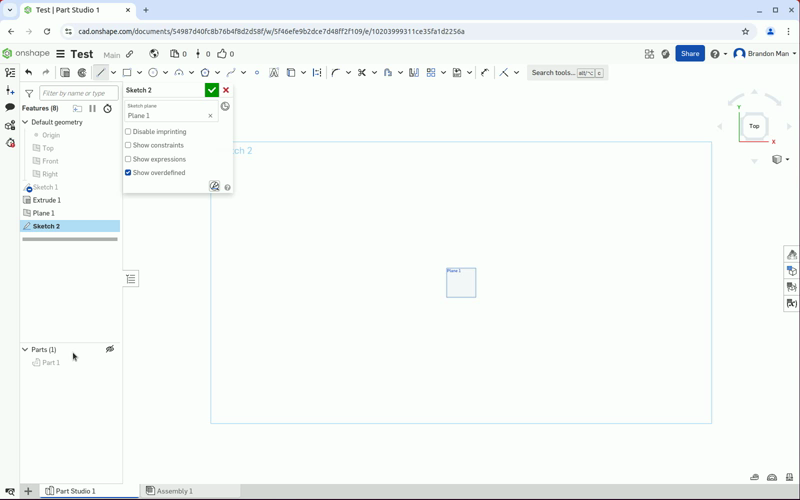
key_down(shift)
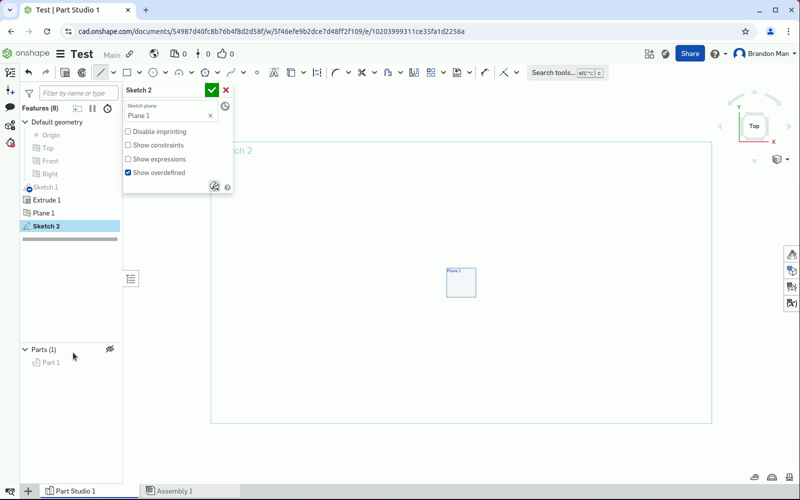
mouse_move(404, 395)
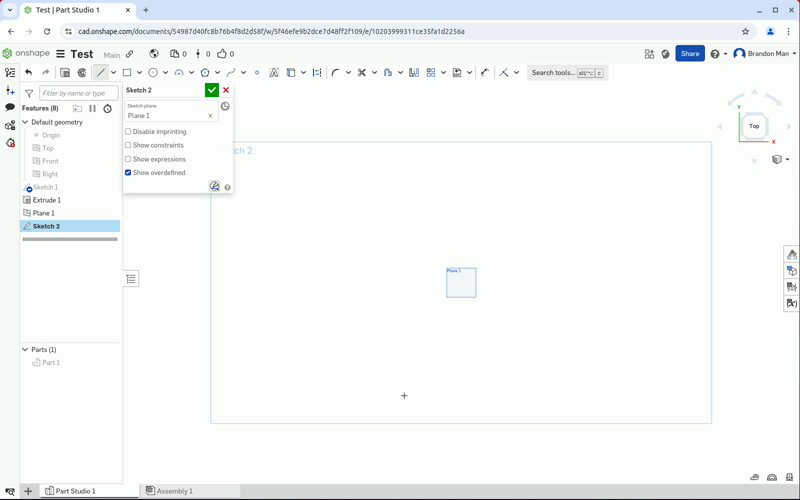
click(404, 395)
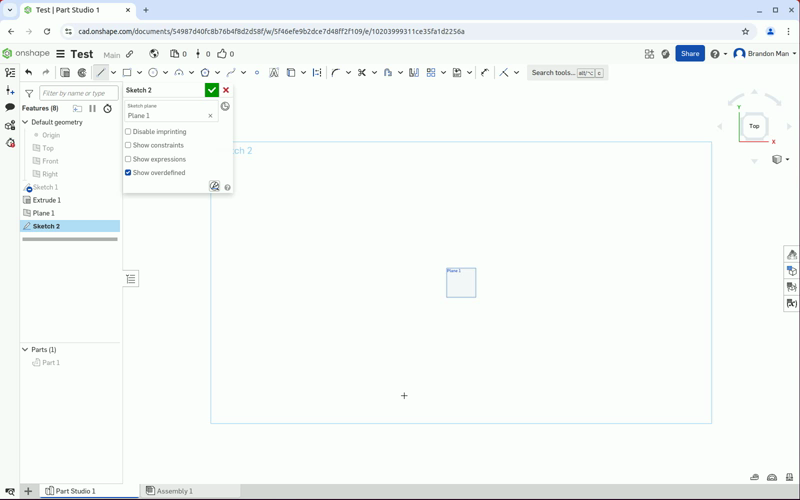
key_up(shift)
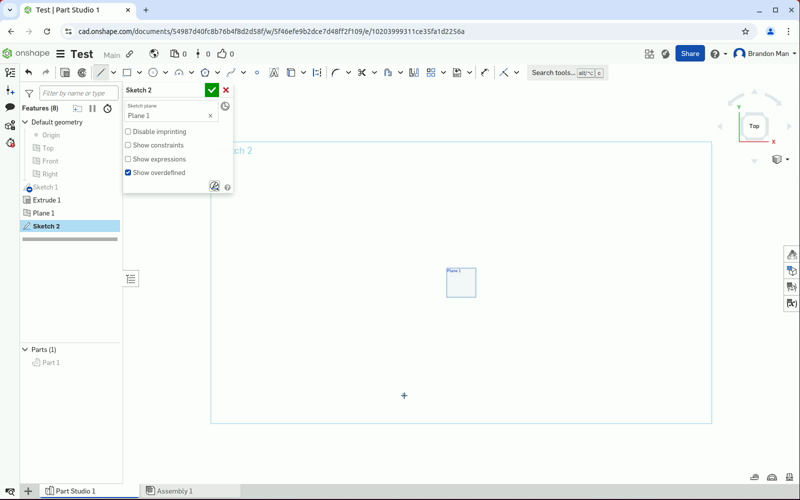
key_down(shift)
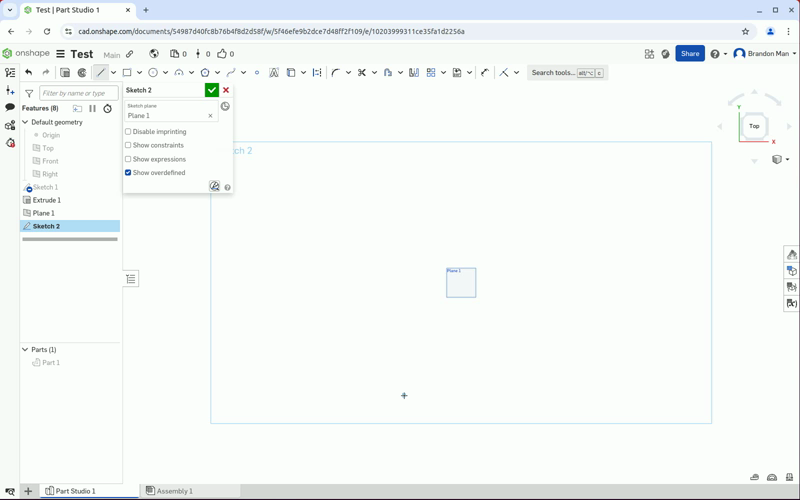
mouse_move(434, 395)
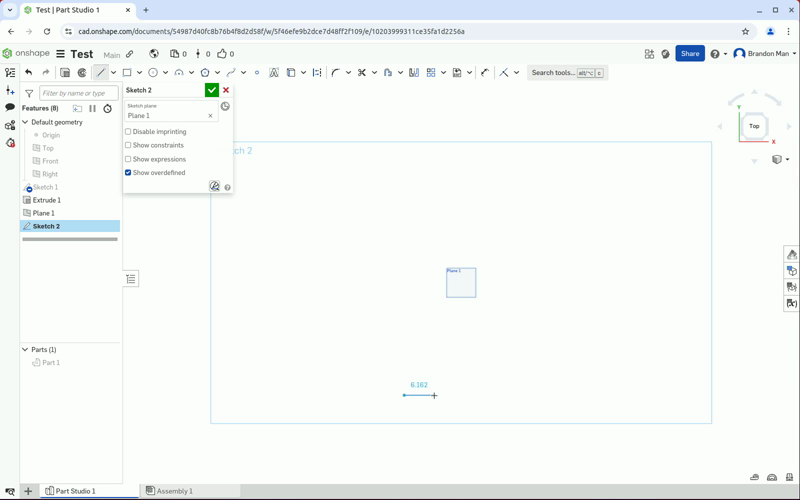
mouse_move(442, 395)
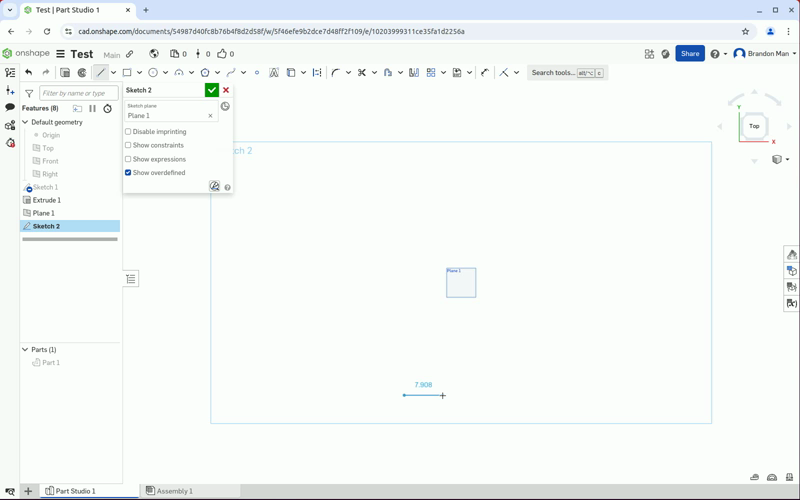
click(442, 395)
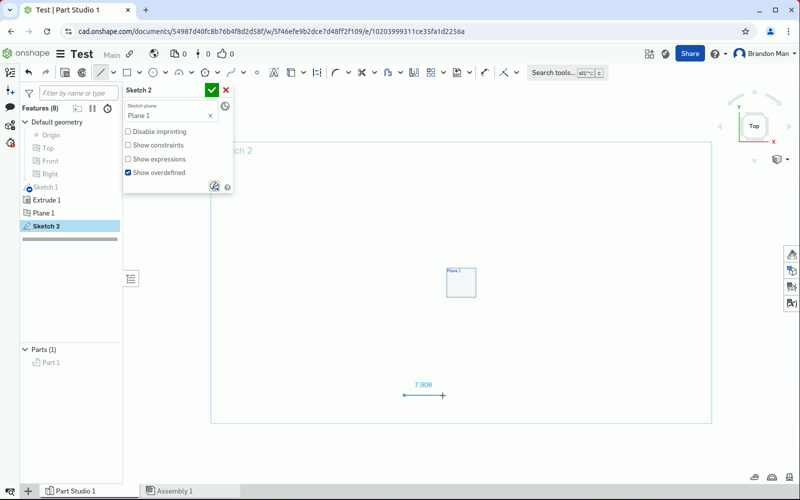
key_up(shift)
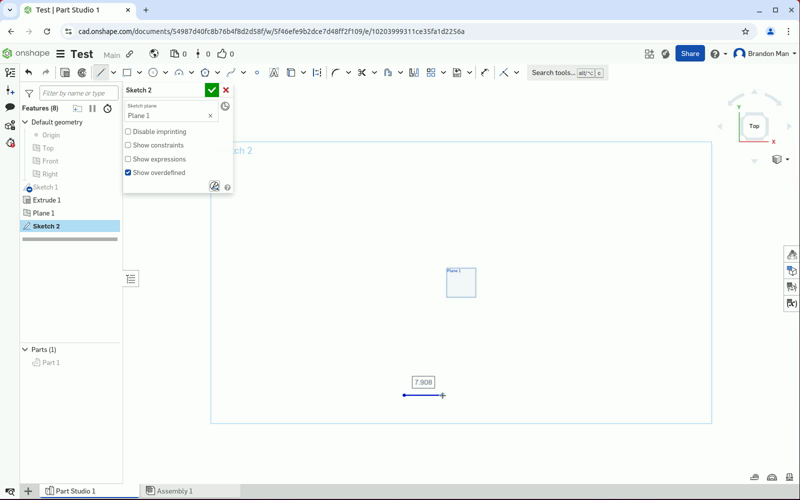
key_down(shift)
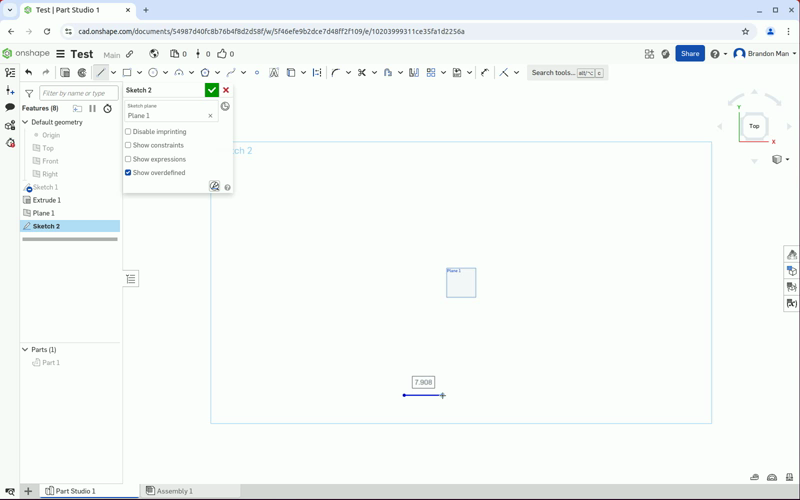
mouse_move(472, 395)
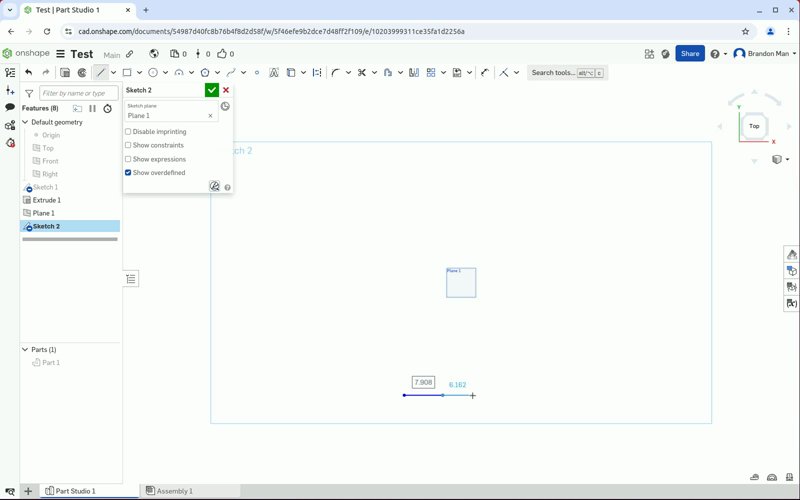
mouse_move(442, 390)
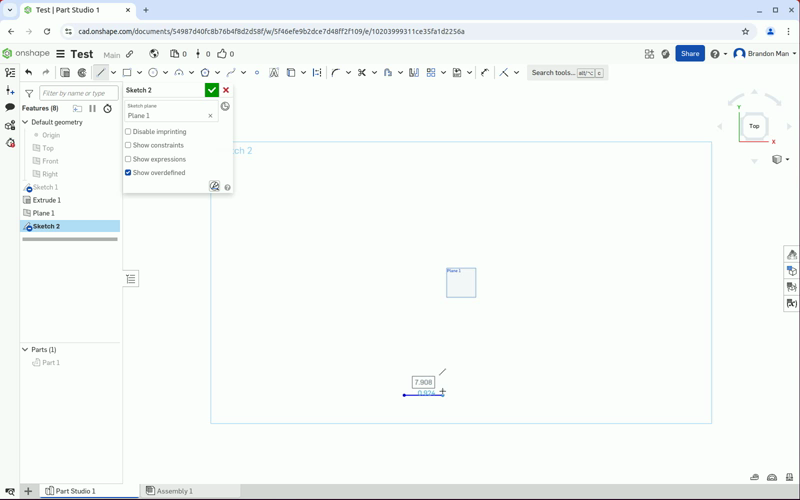
scroll(6)
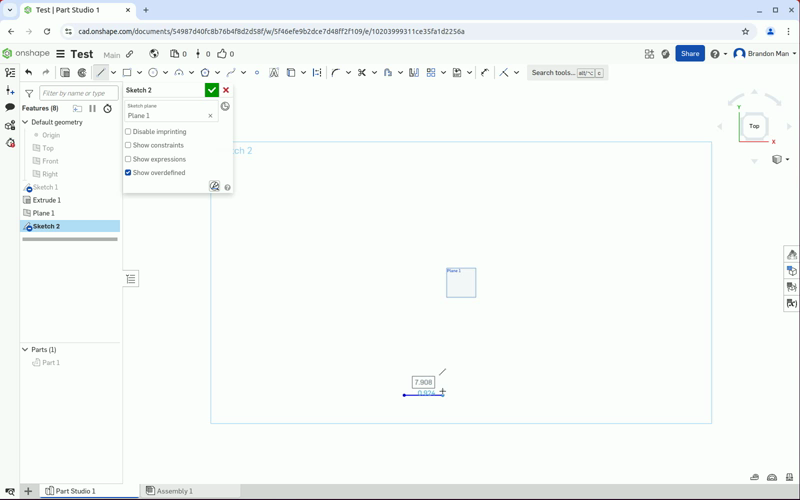
scroll(6)
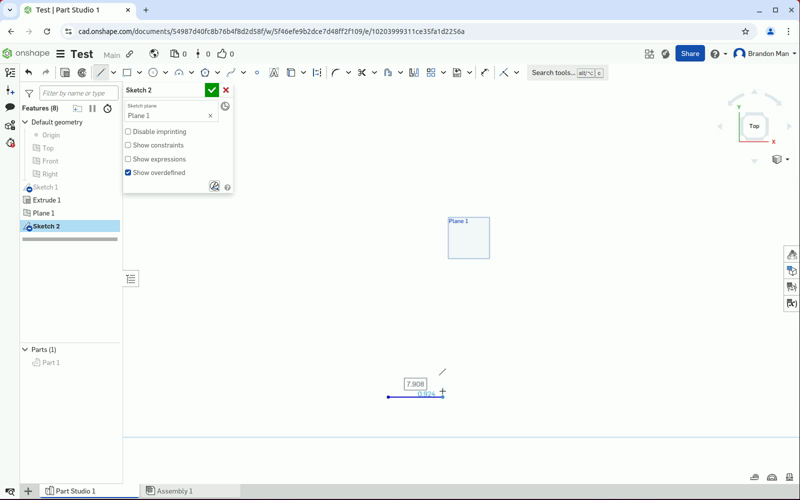
scroll(6)
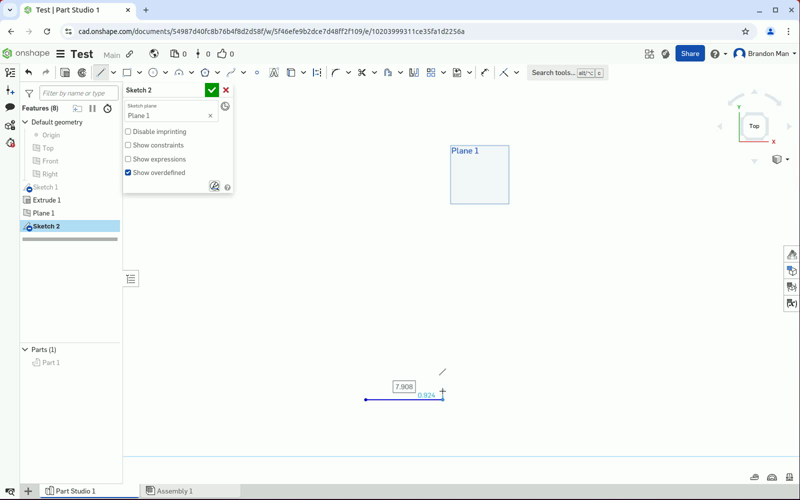
scroll(6)
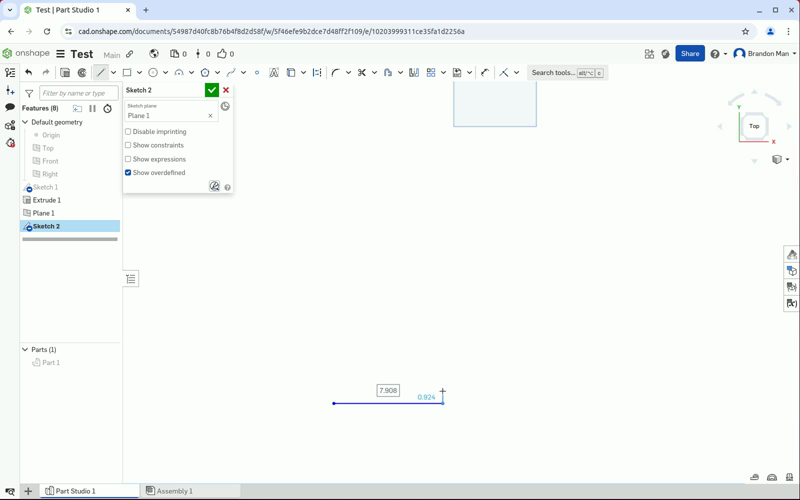
scroll(6)
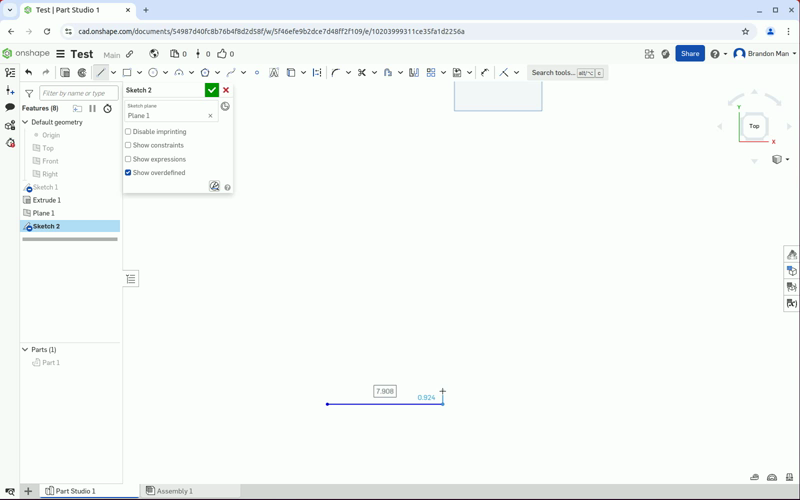
scroll(6)
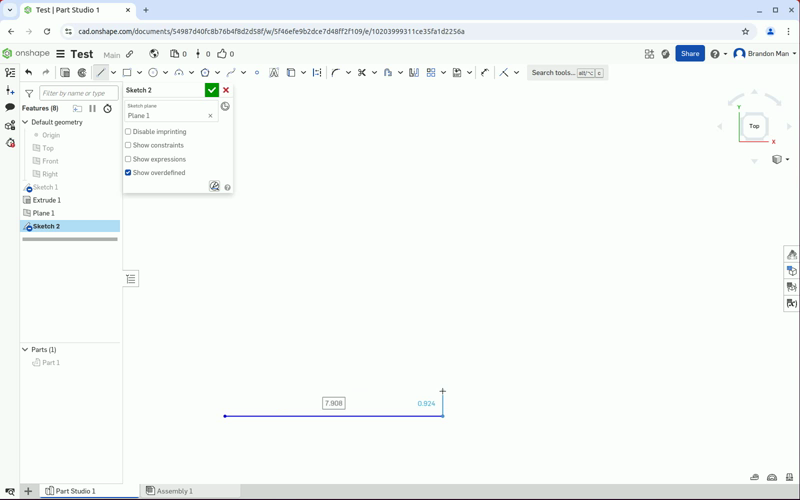
scroll(6)
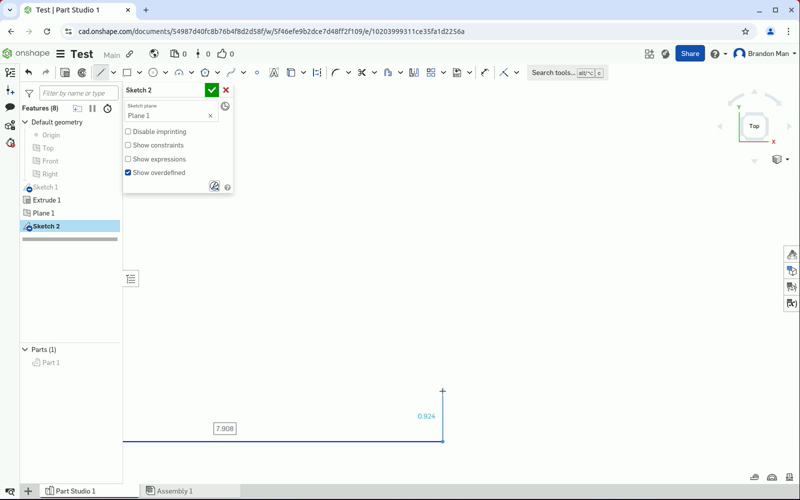
click(442, 390)
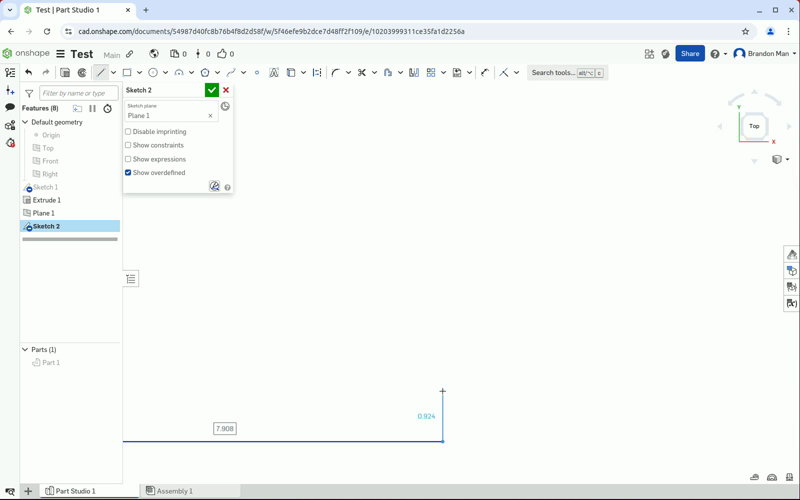
scroll(-6)
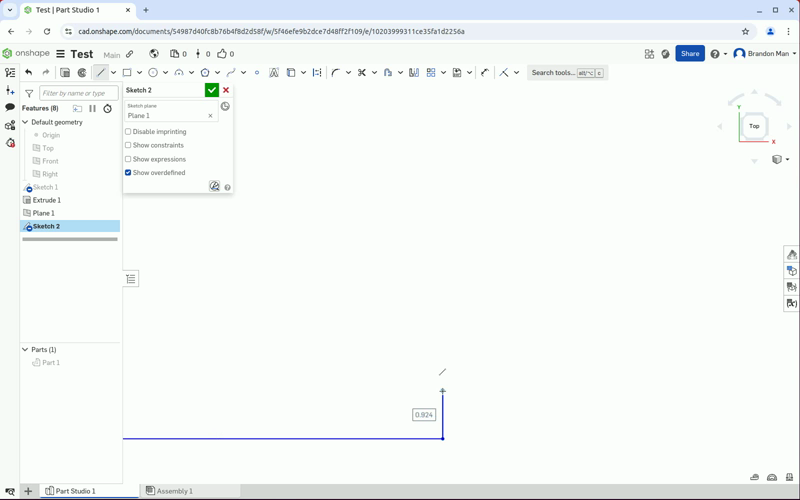
scroll(-6)
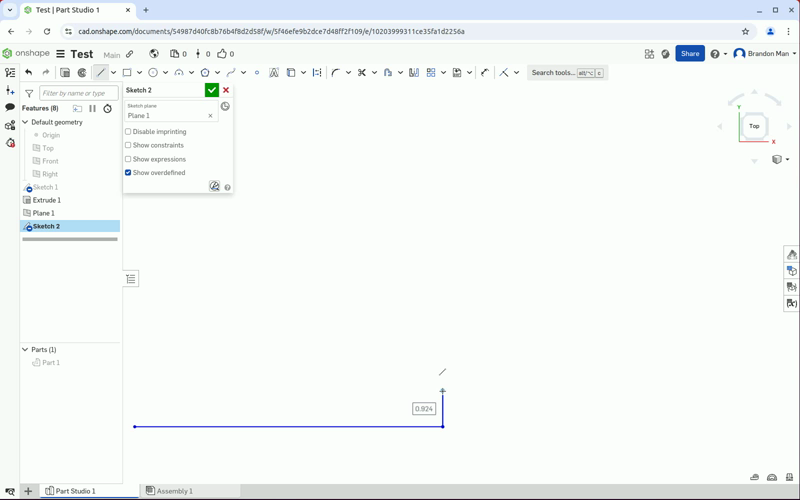
scroll(-6)
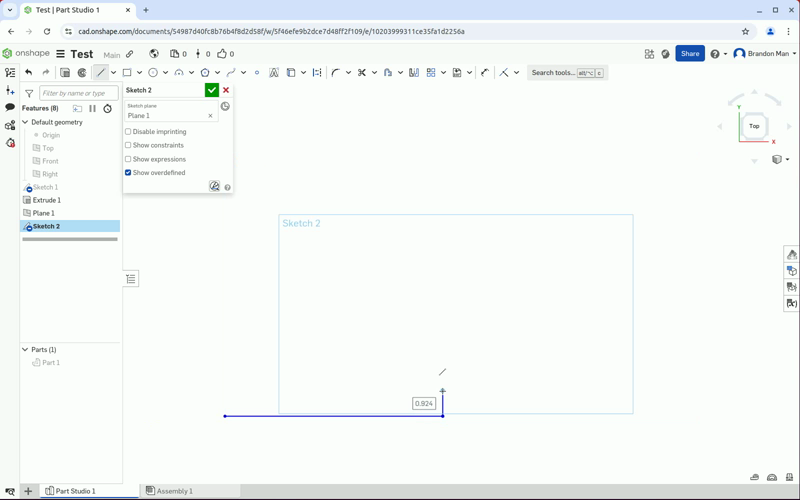
scroll(-6)
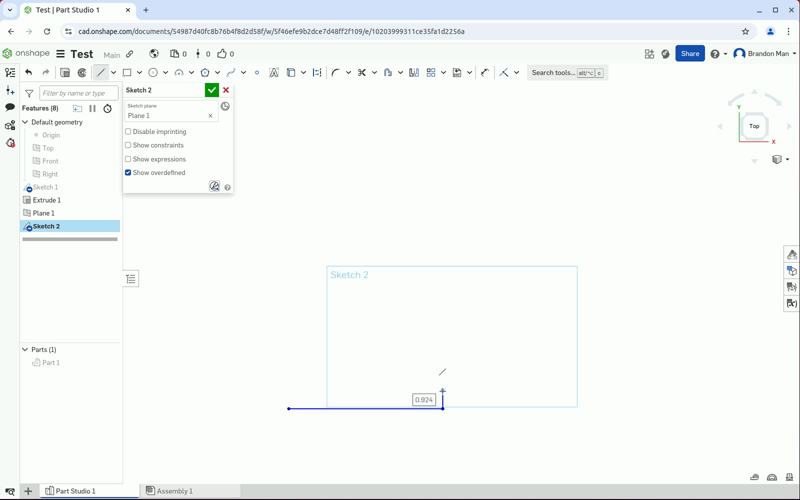
scroll(-6)
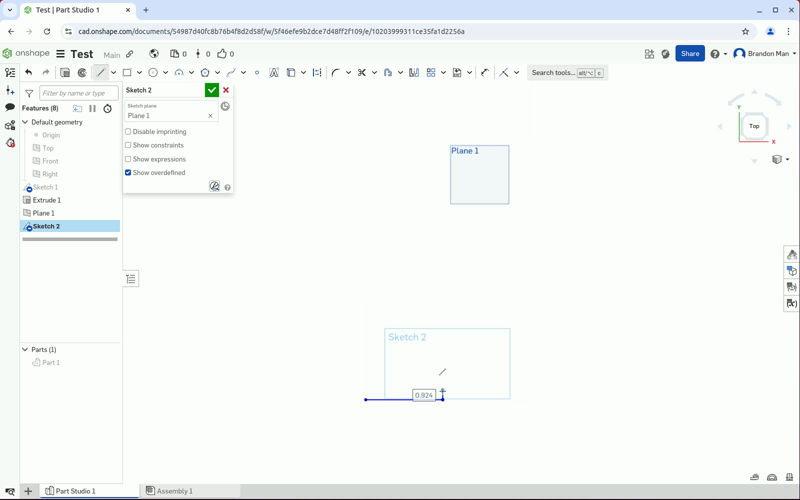
scroll(-6)
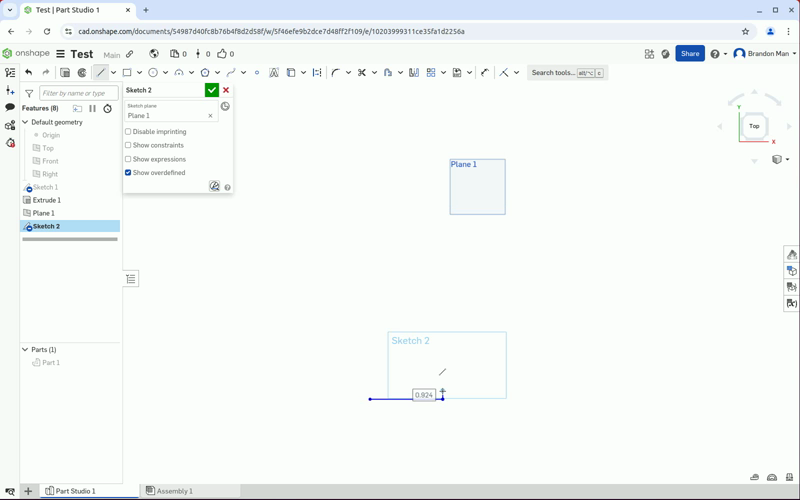
scroll(-6)
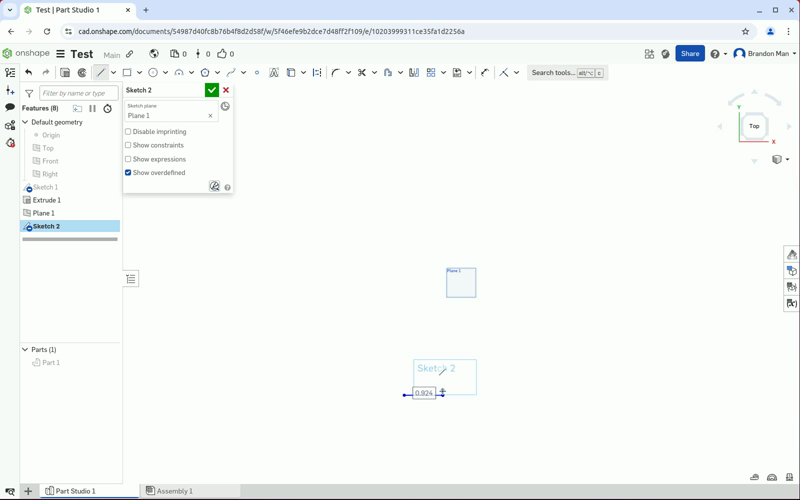
key_up(shift)
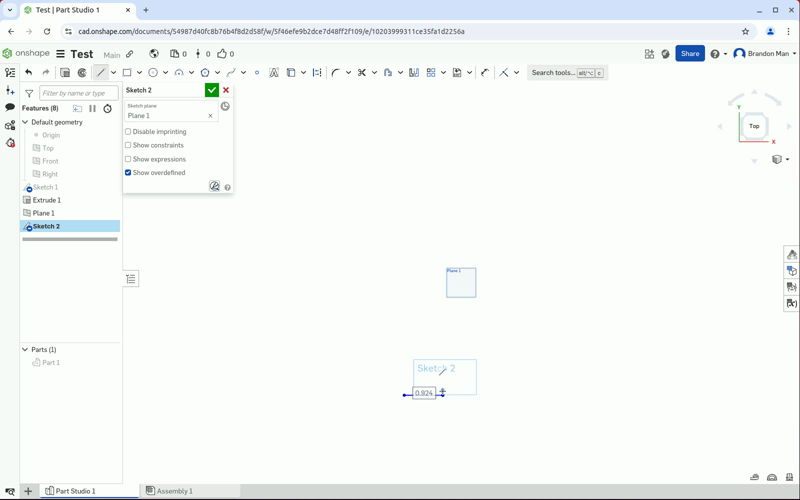
key_down(shift)
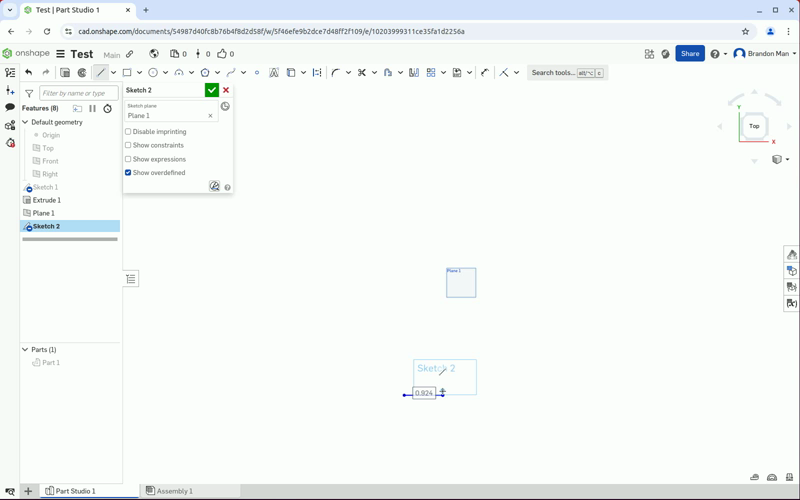
mouse_move(472, 390)
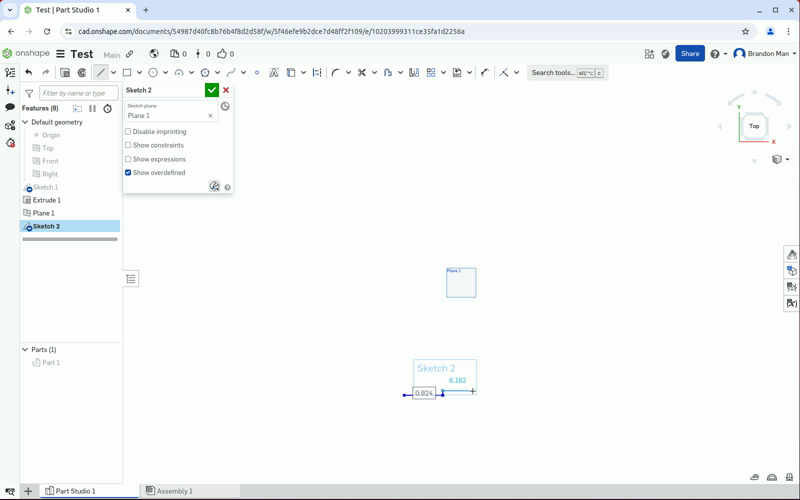
mouse_move(404, 390)
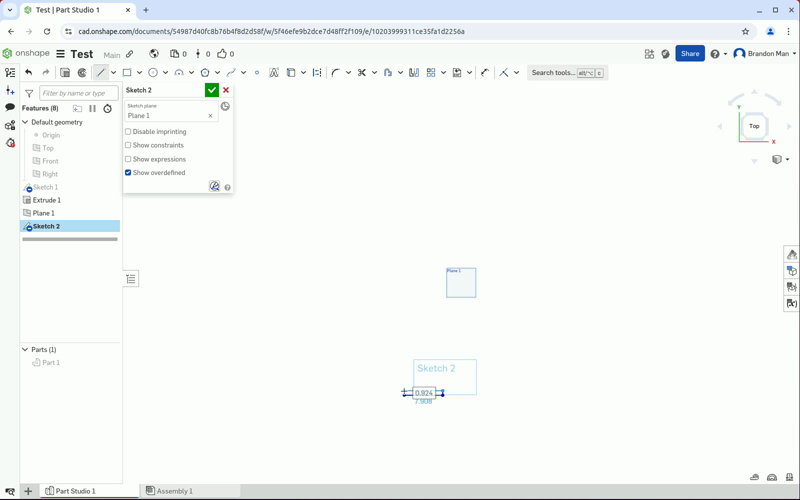
click(404, 390)
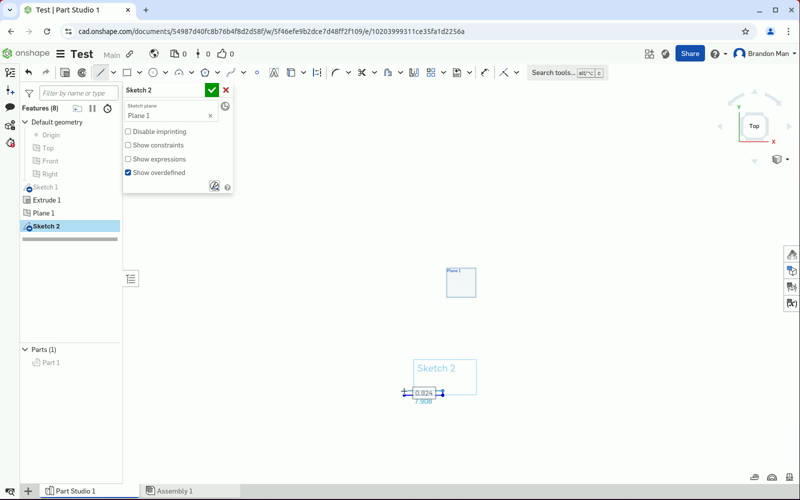
key_up(shift)
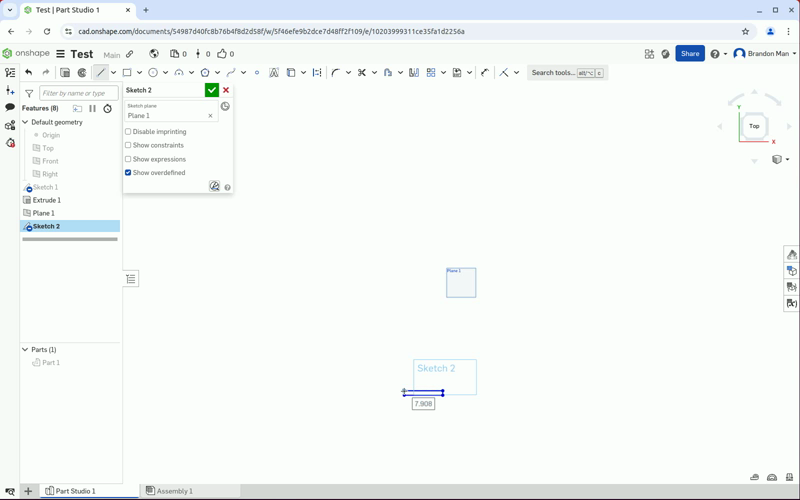
mouse_move(434, 390)
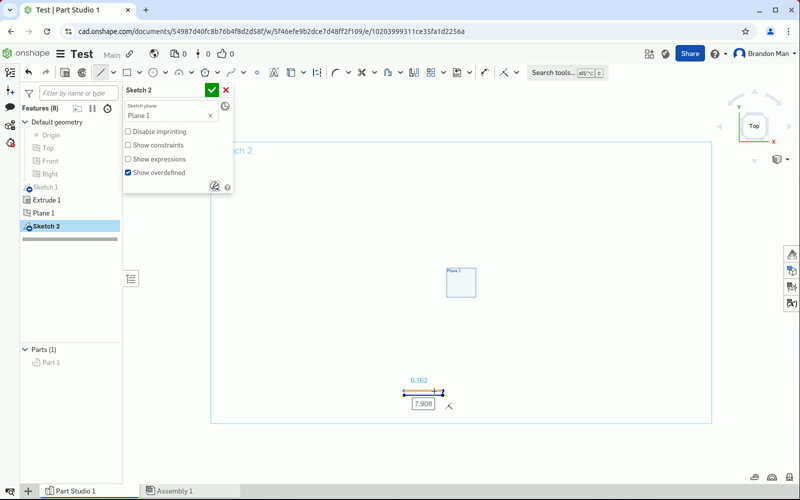
key_down(shift)
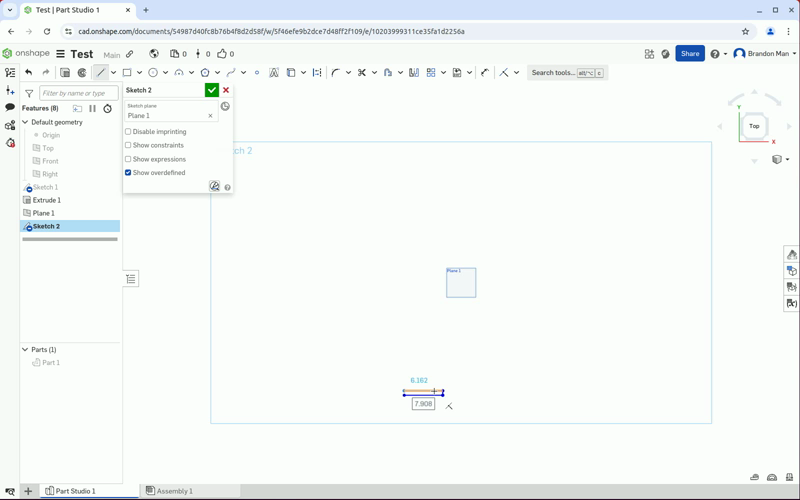
mouse_move(404, 395)
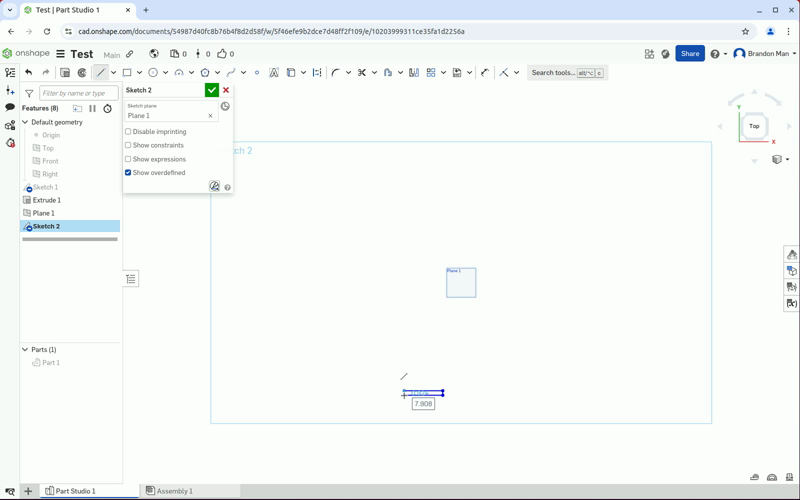
scroll(6)
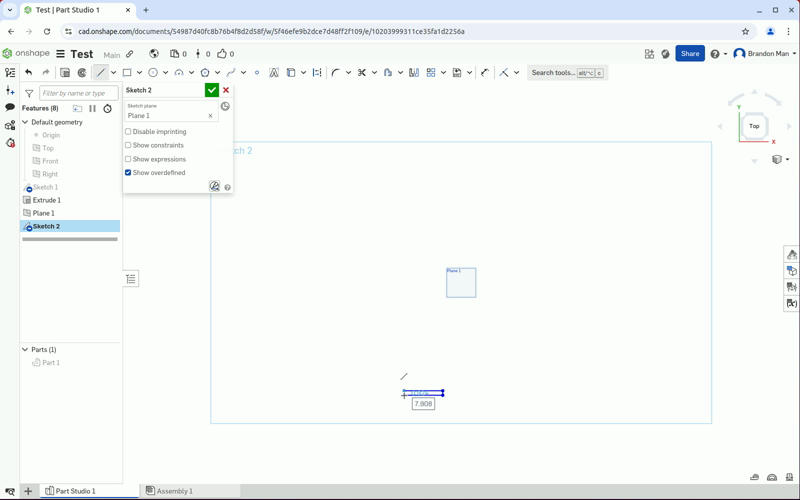
scroll(6)
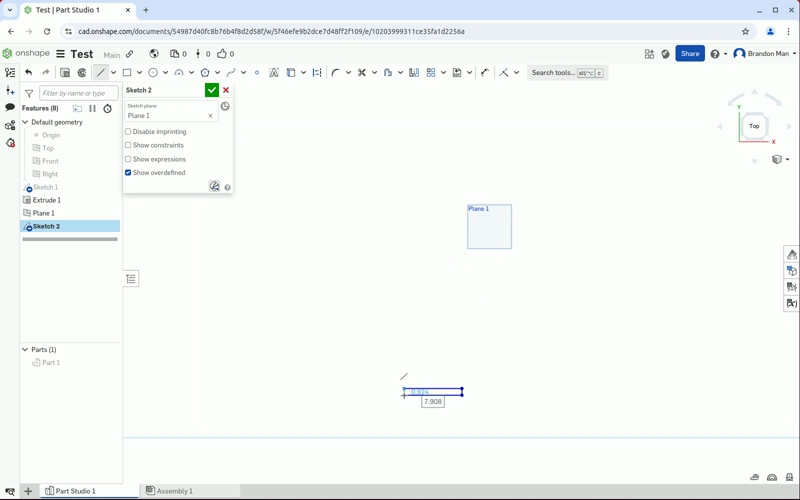
scroll(6)
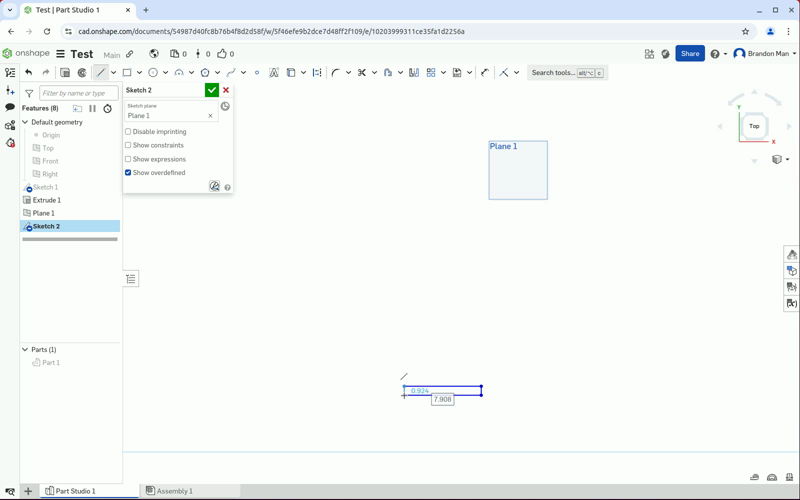
scroll(6)
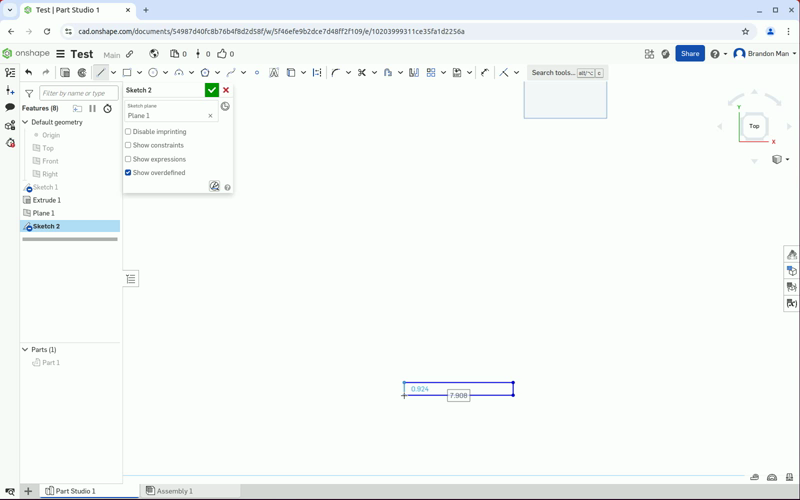
scroll(6)
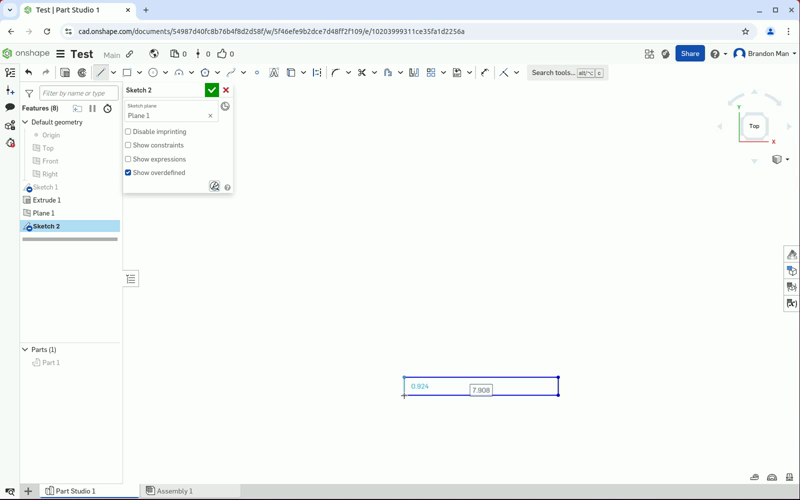
scroll(6)
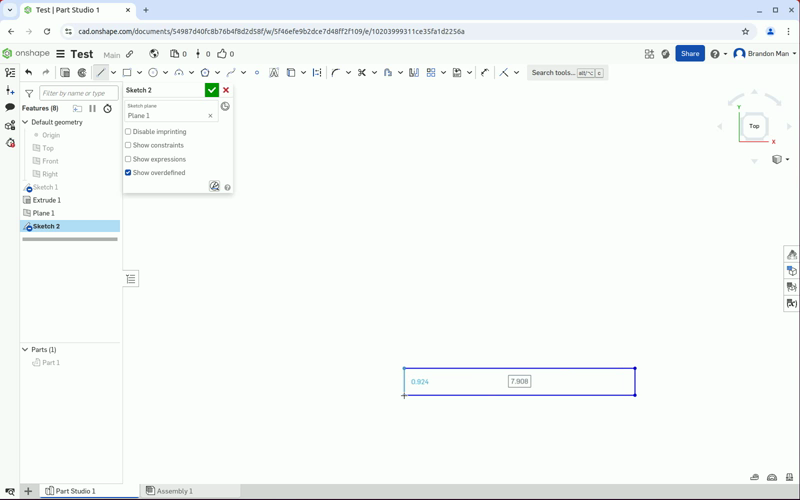
scroll(6)
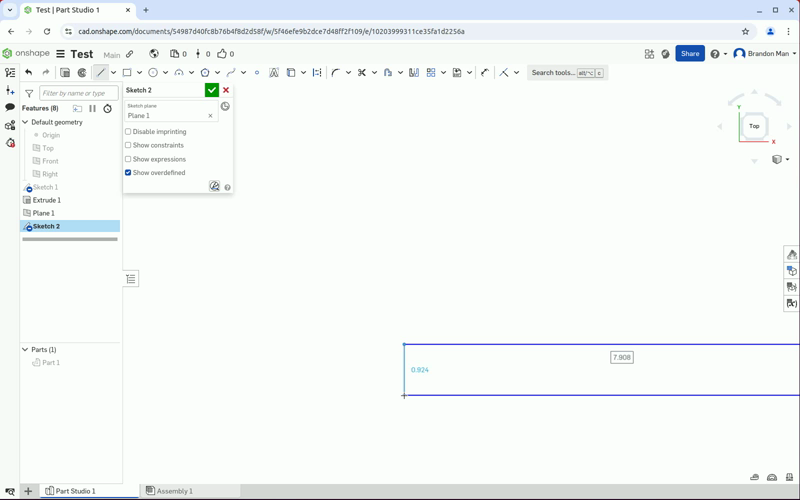
key_up(shift)
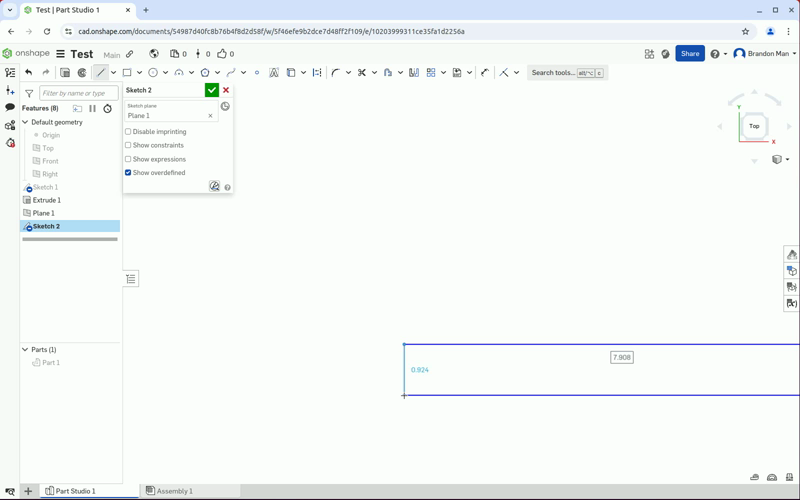
click(404, 395)
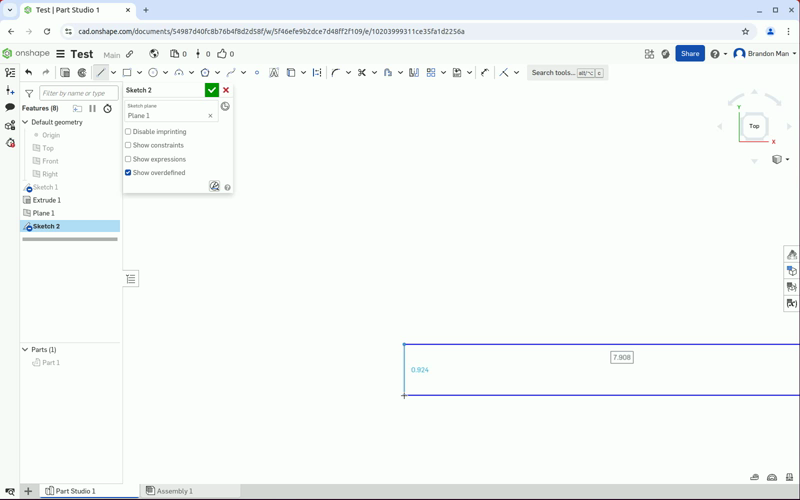
scroll(-6)
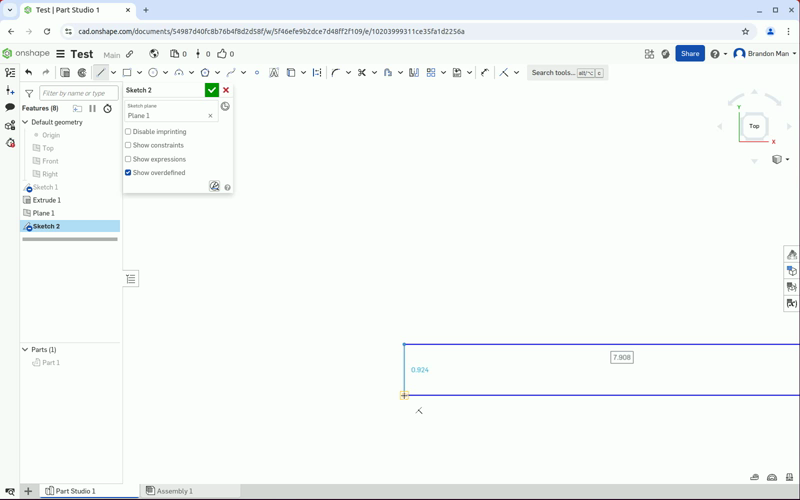
scroll(-6)
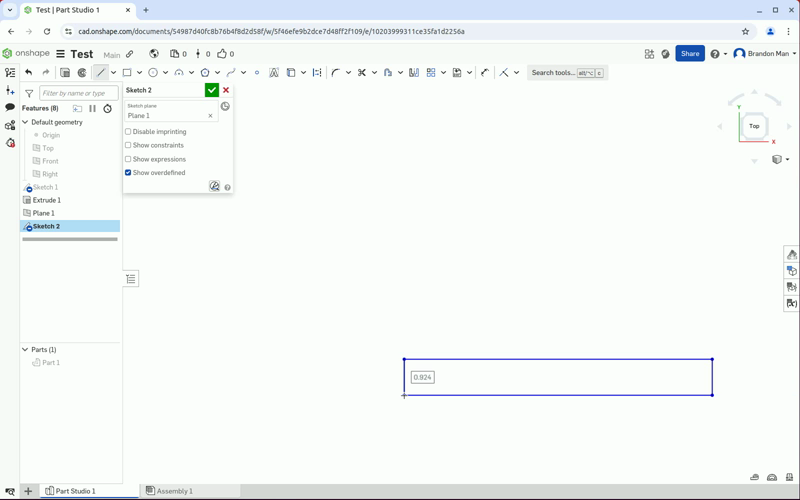
scroll(-6)
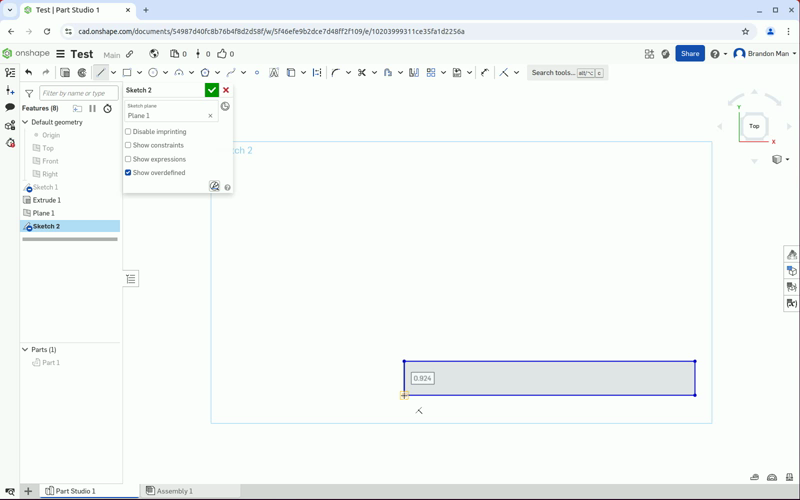
scroll(-6)
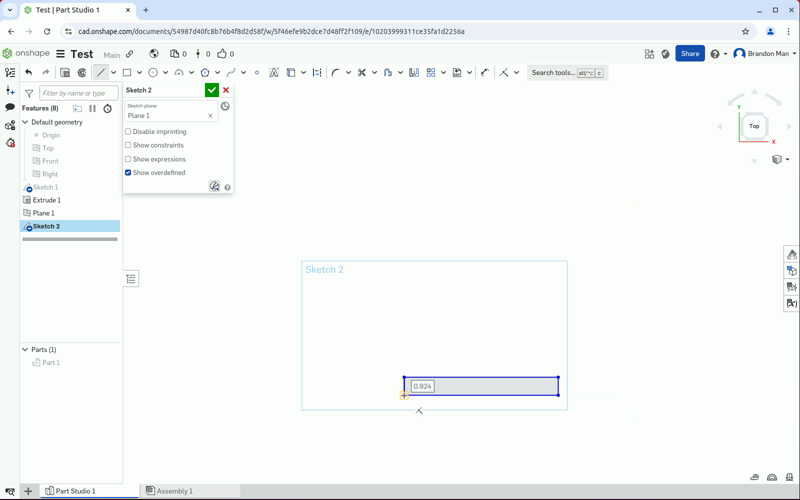
scroll(-6)
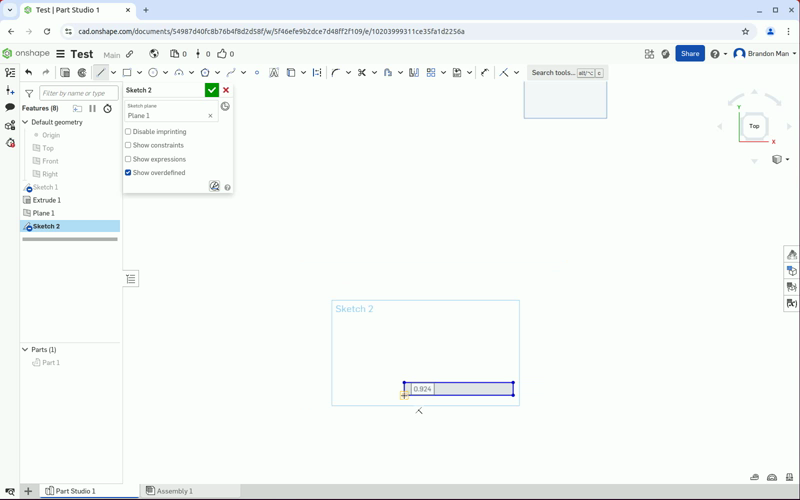
scroll(-6)
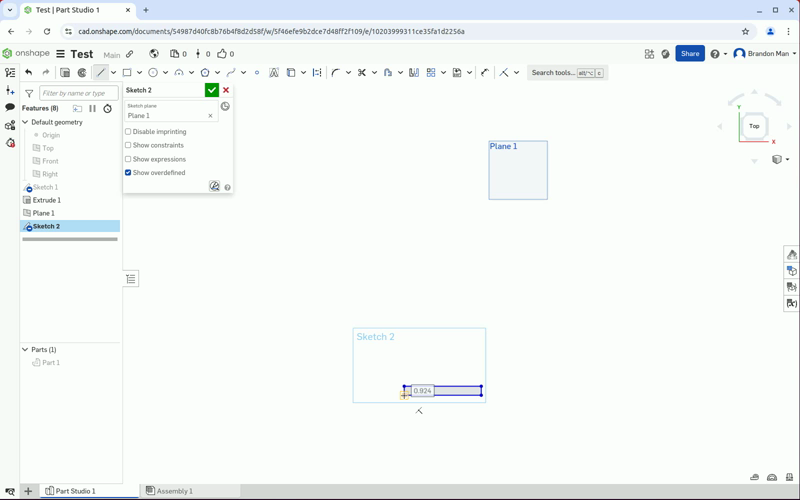
scroll(-6)
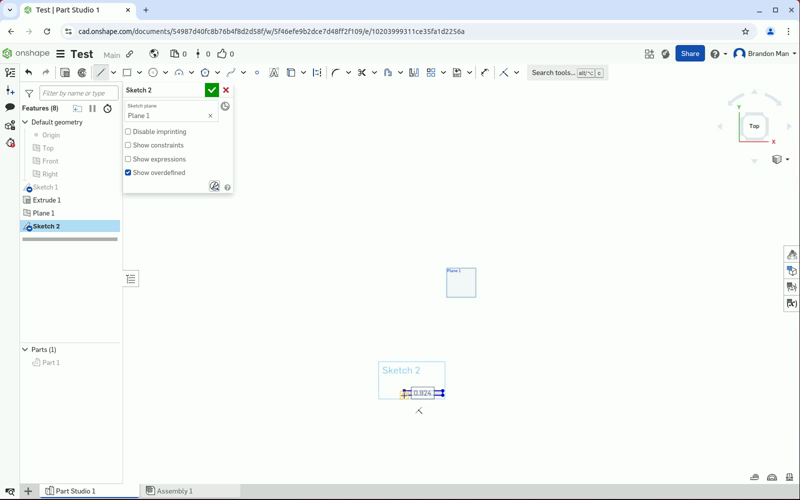
key(esc)
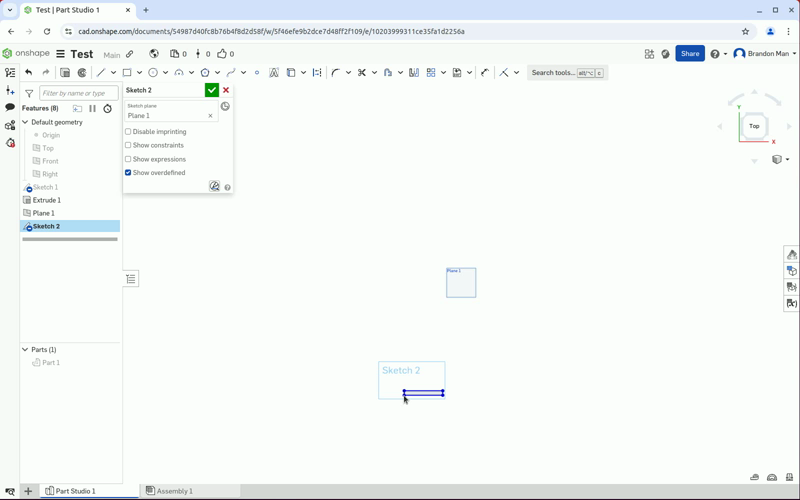
mouse_move(429, 391)
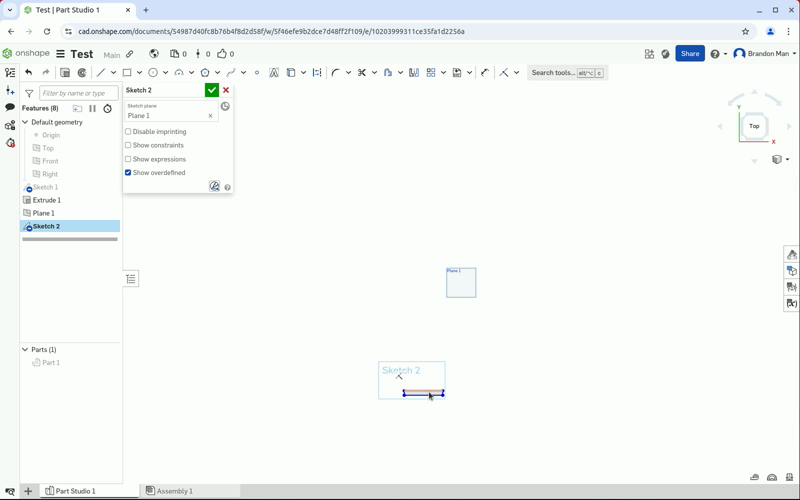
scroll(6)
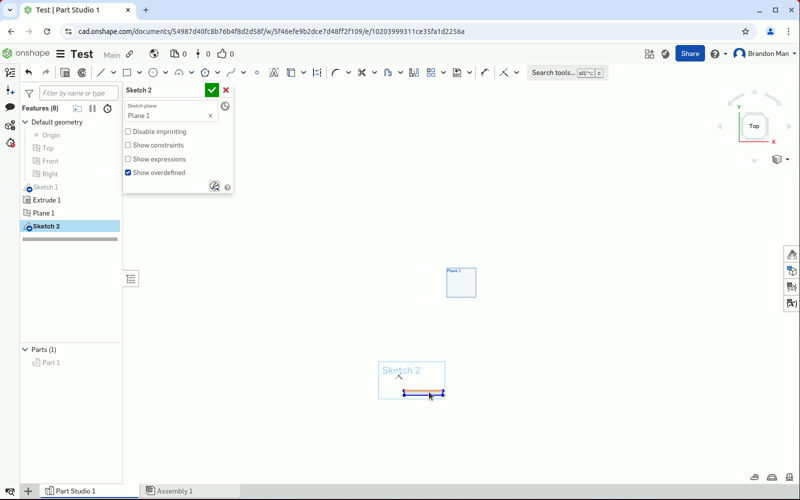
scroll(6)
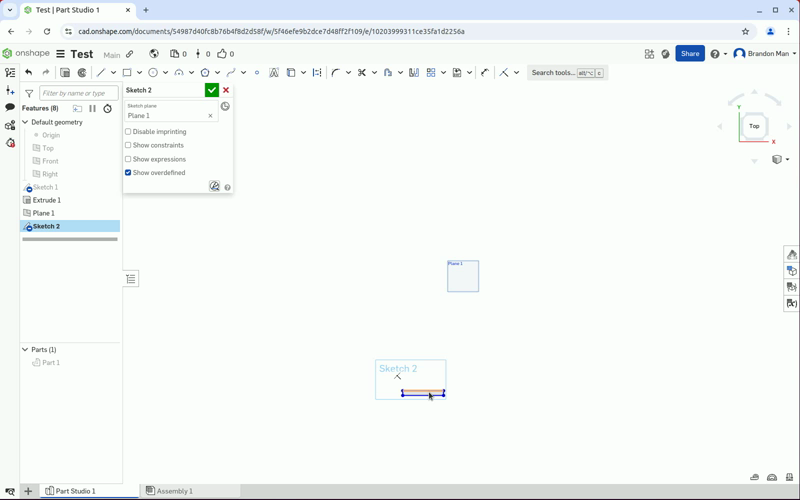
scroll(6)
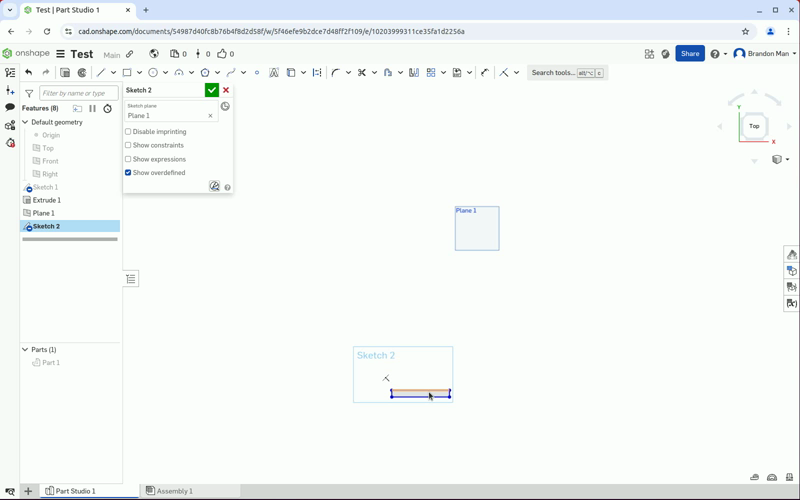
scroll(6)
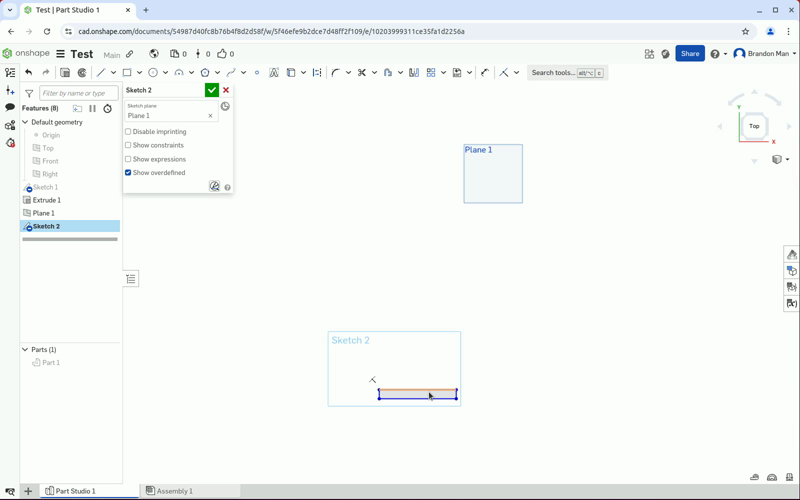
scroll(6)
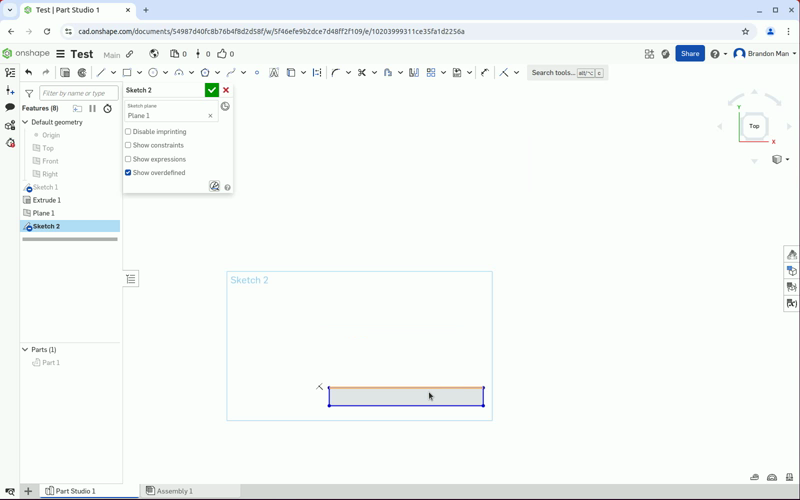
scroll(6)
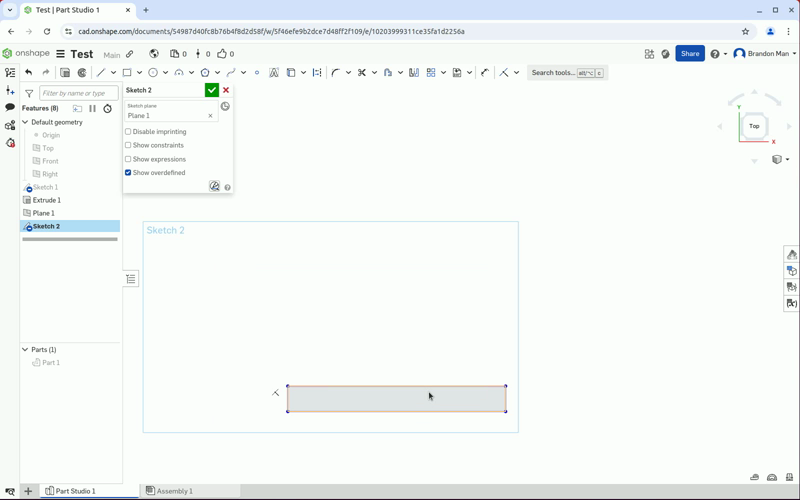
scroll(6)
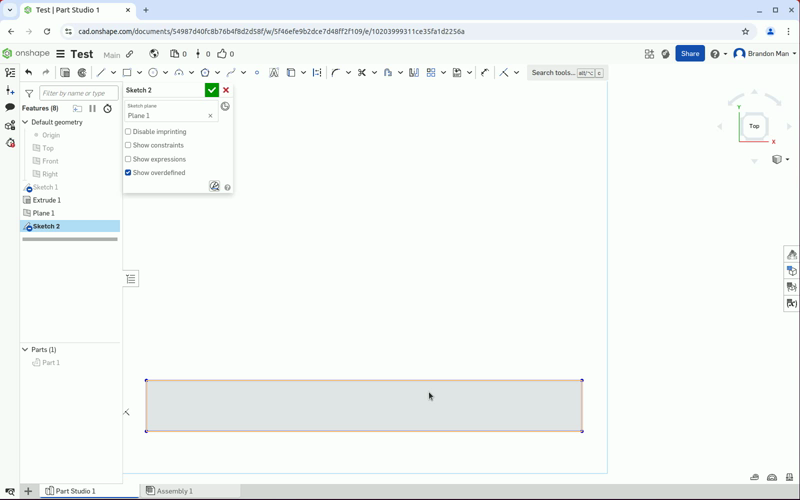
click(429, 391)
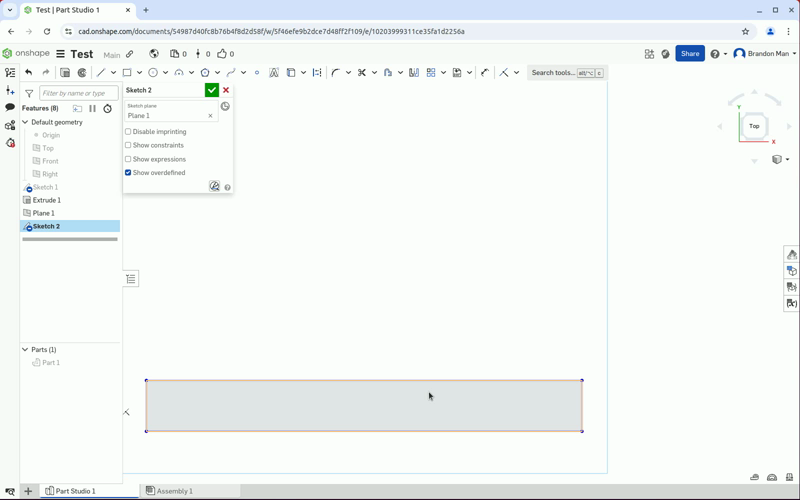
scroll(-6)
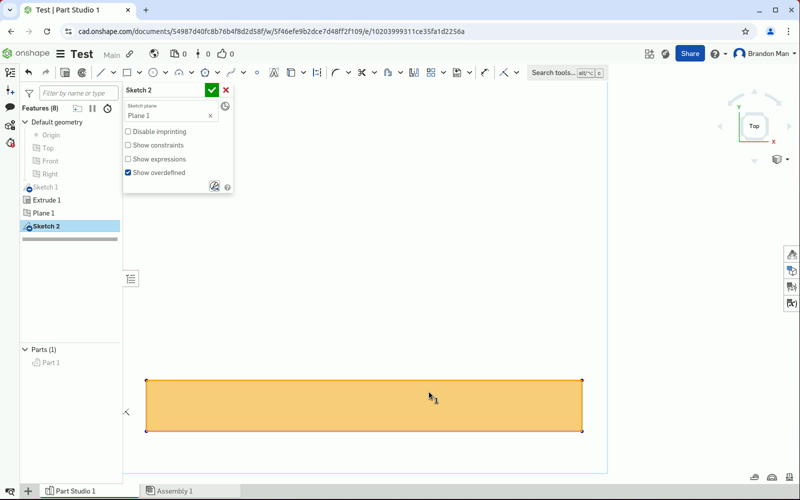
scroll(-6)
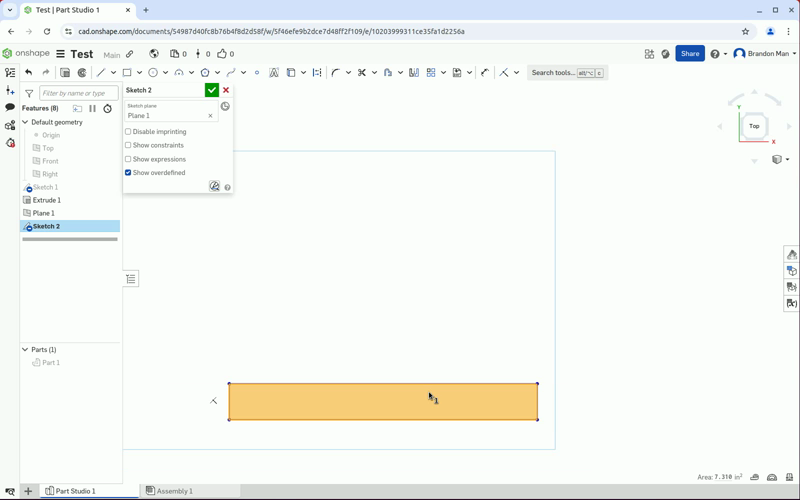
scroll(-6)
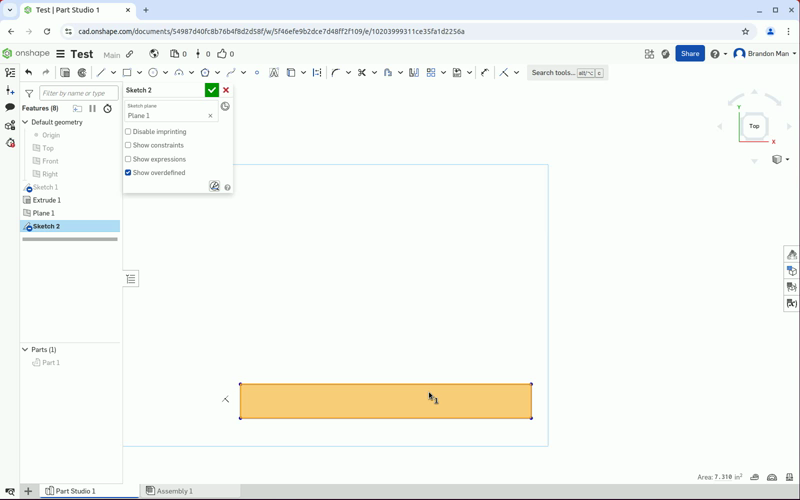
scroll(-6)
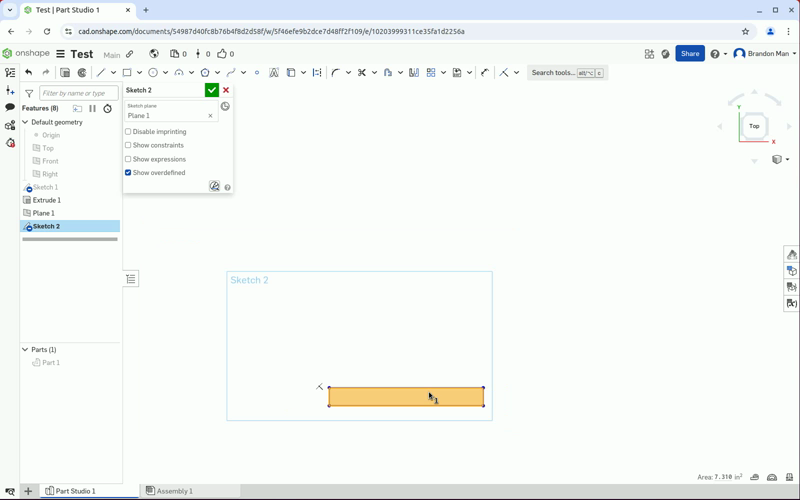
scroll(-6)
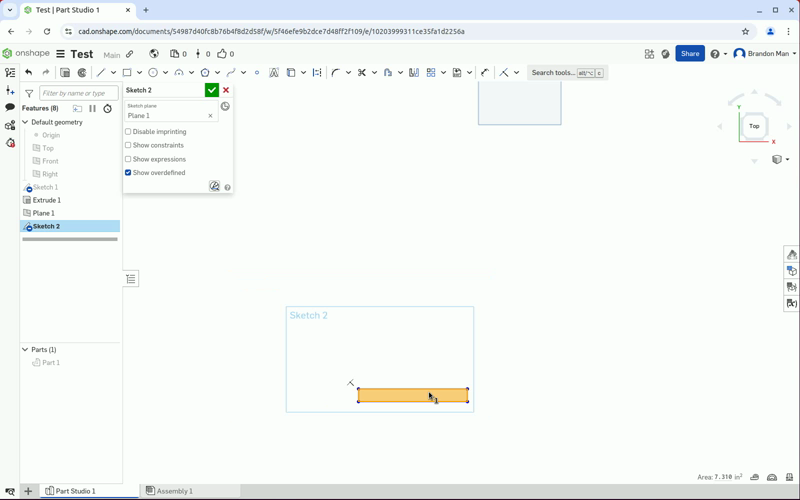
scroll(-6)
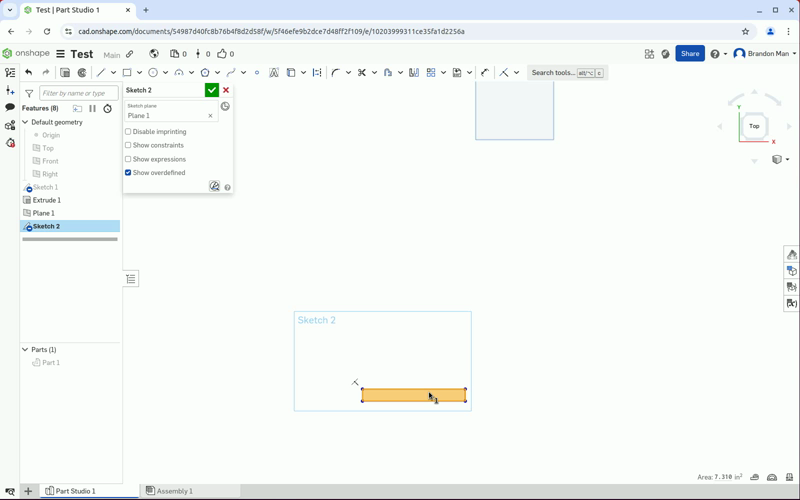
scroll(-6)
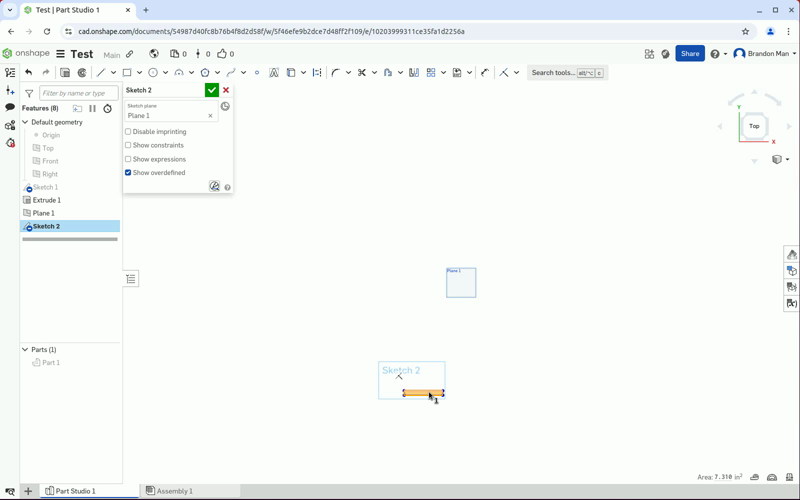
mouse_move(73, 352)
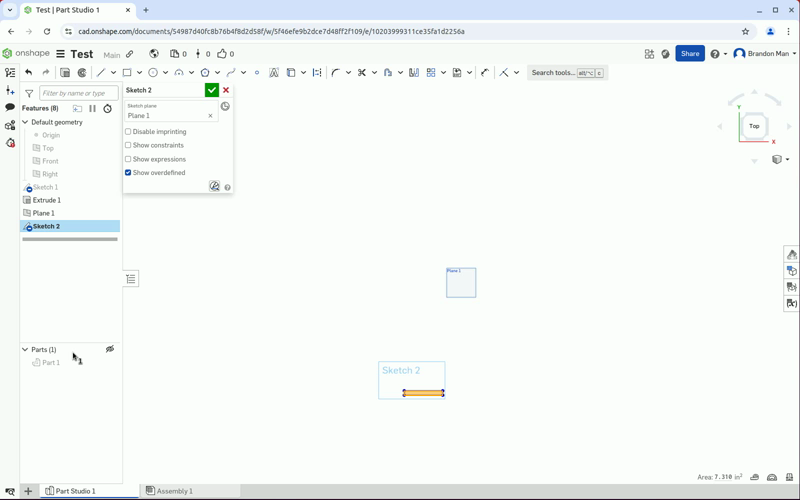
key(shift+y)
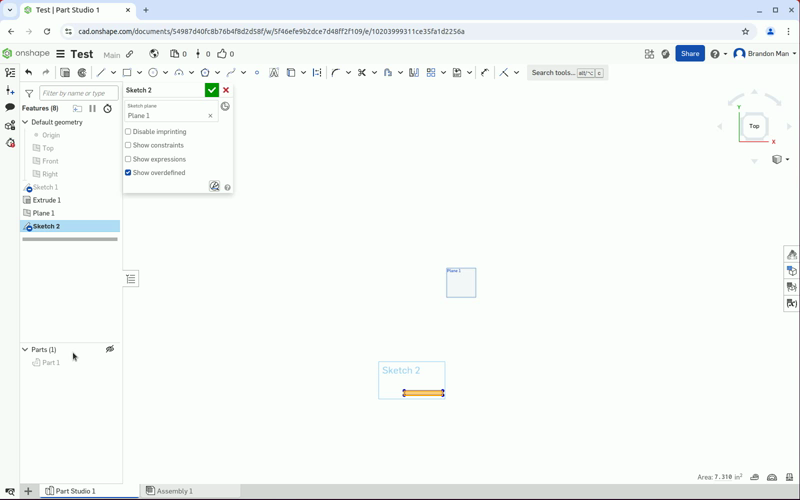
key(shift+e)
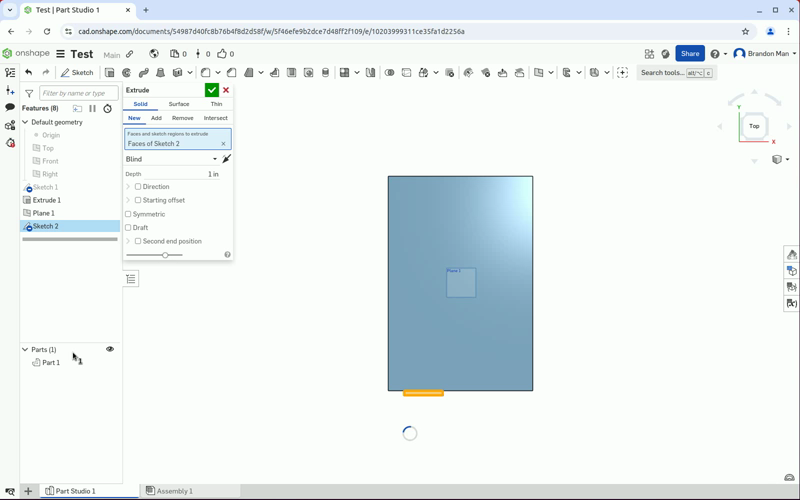
mouse_move(143, 106)
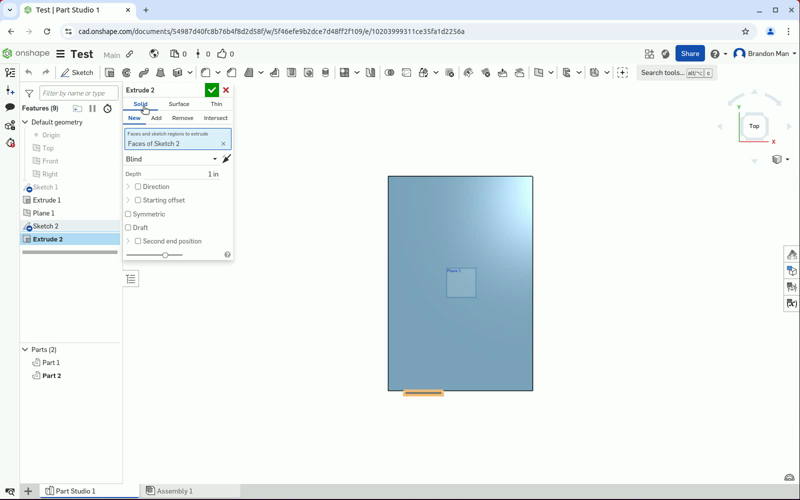
click(143, 106)
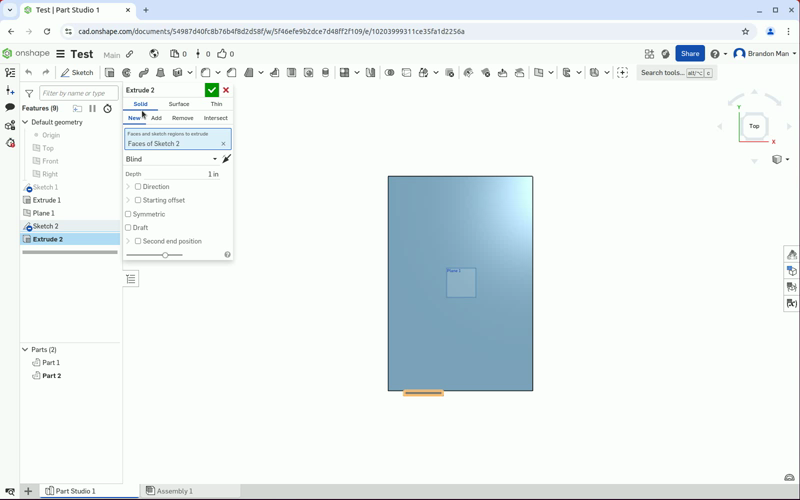
mouse_move(137, 120)
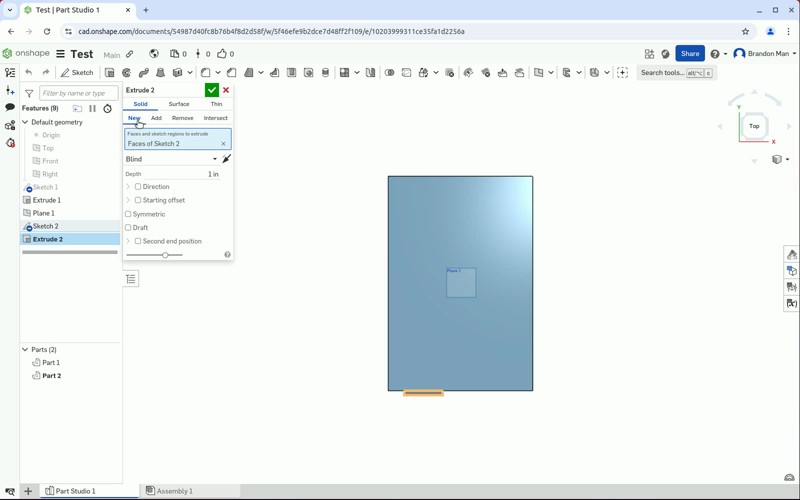
click(137, 120)
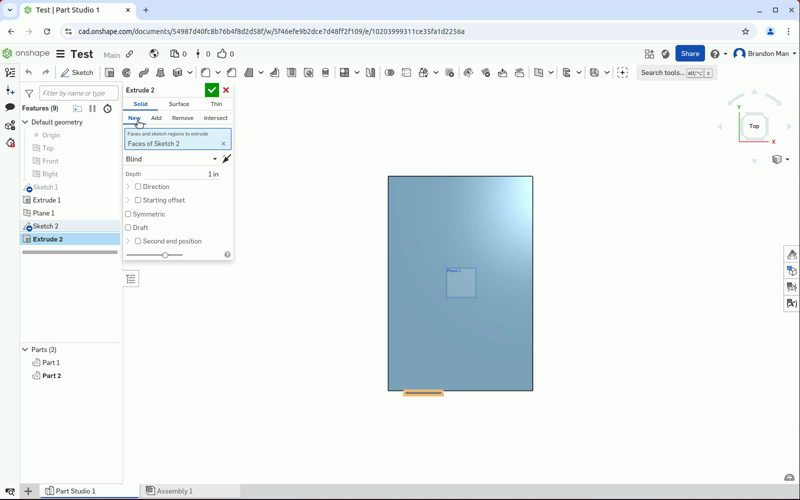
key(tab, 4)
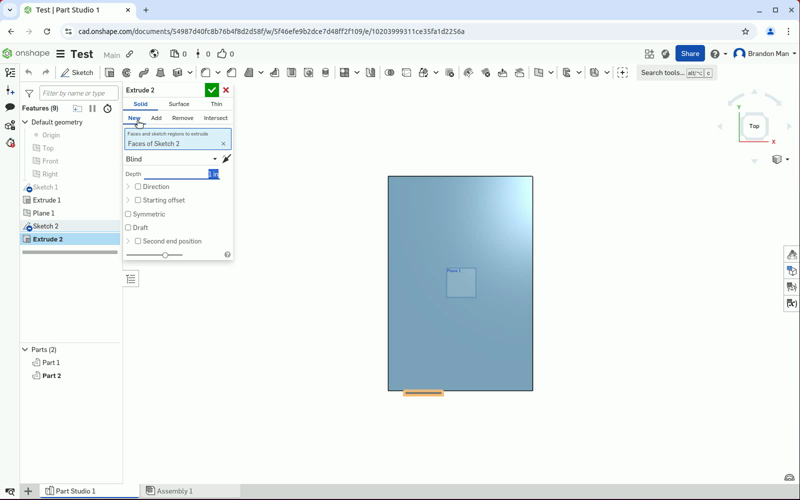
text(2.407)
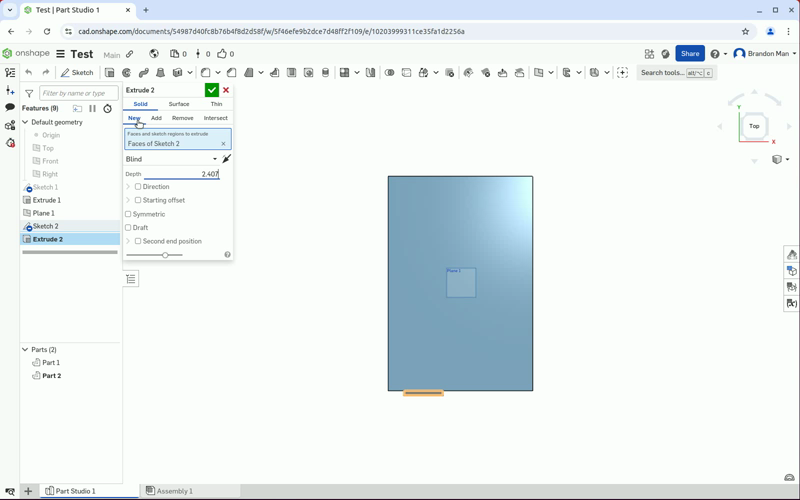
key(enter)
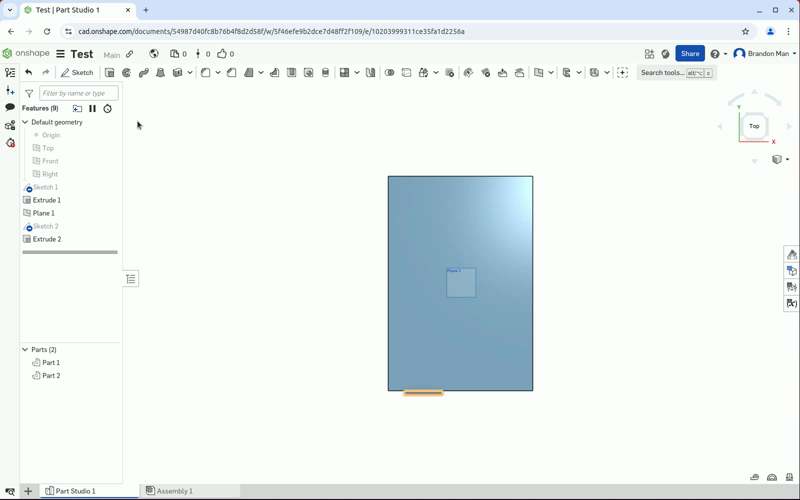
key(shift+h)
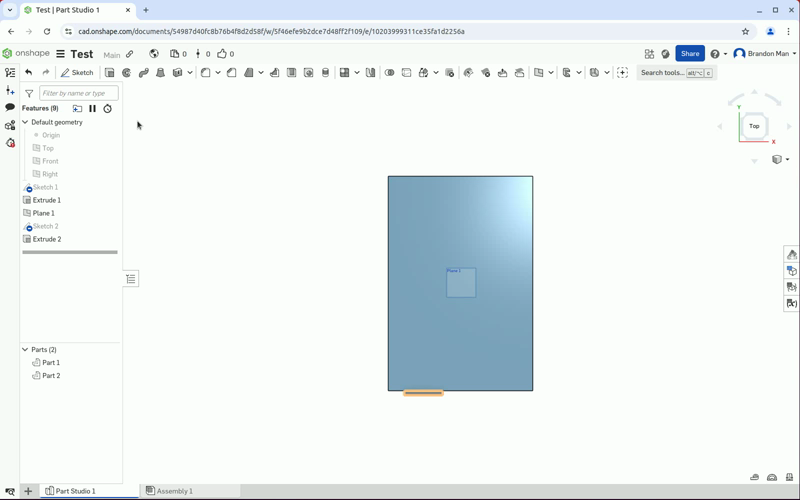
key(shift+h)
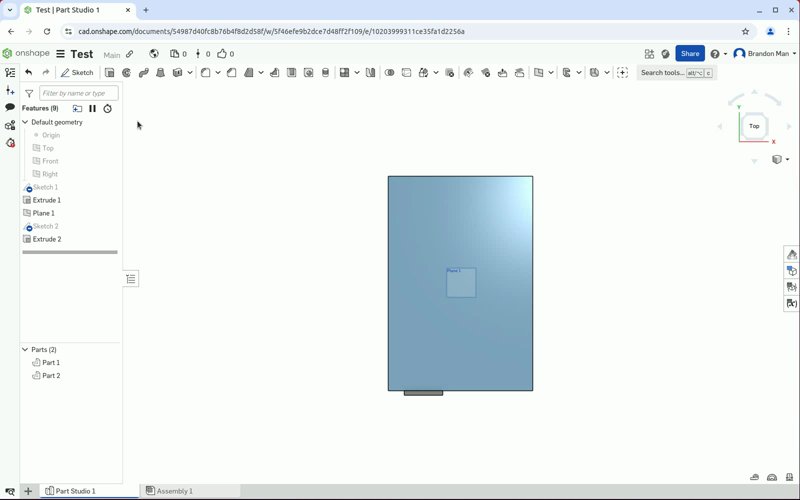
mouse_move(73, 189)
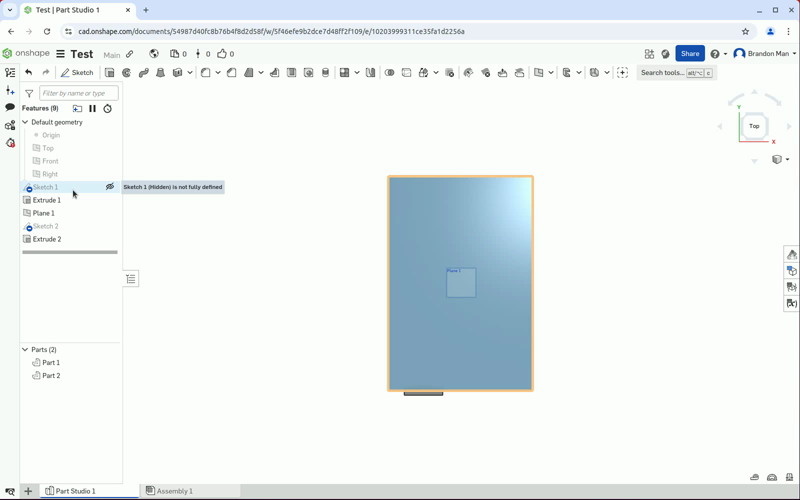
click(73, 189)
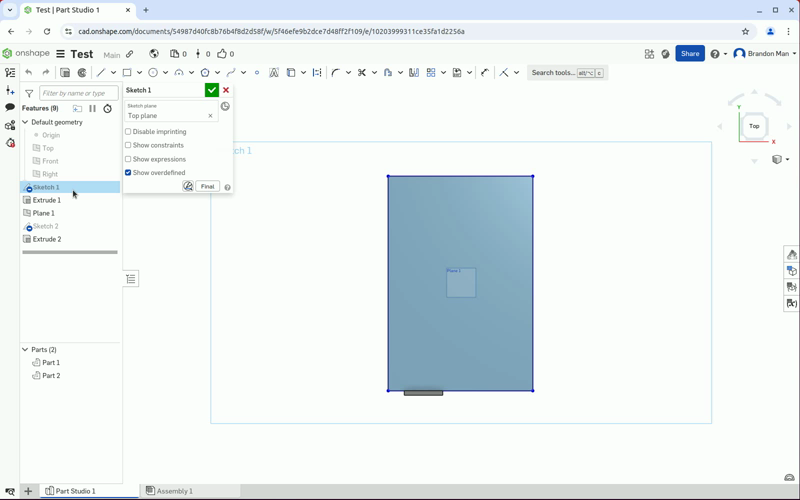
mouse_move(229, 92)
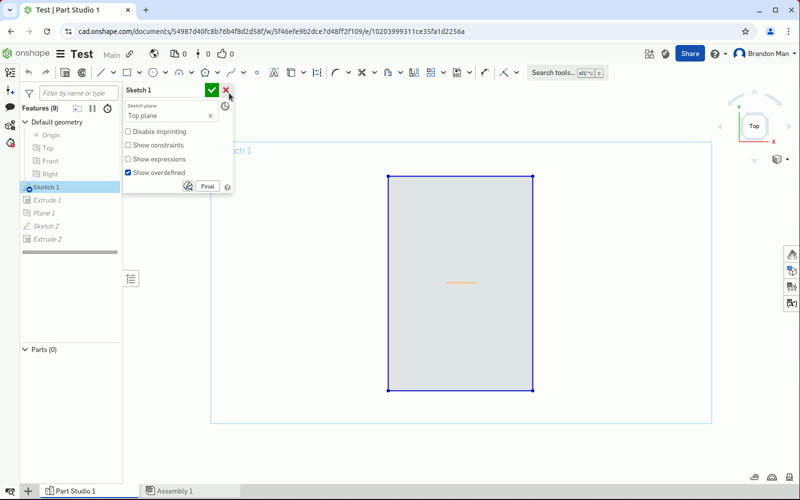
click(229, 92)
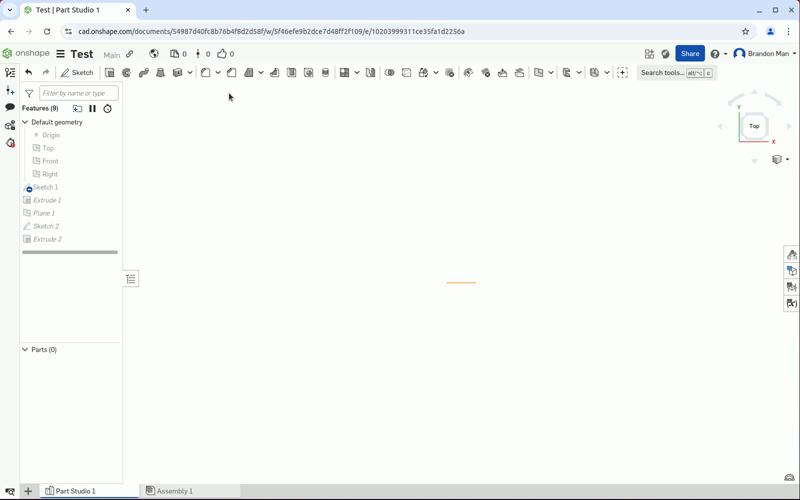
key(shift+s)
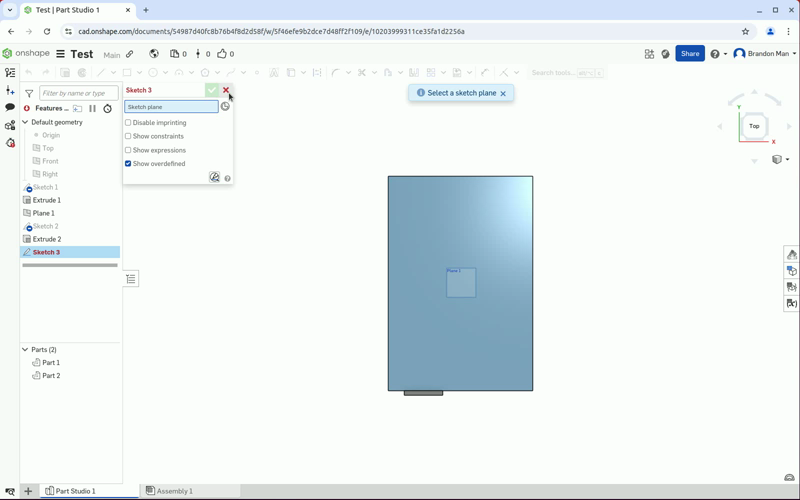
mouse_move(73, 215)
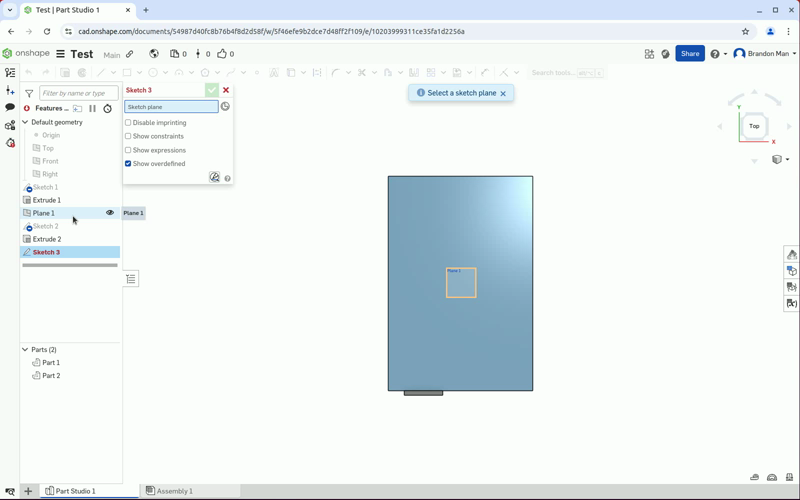
click(73, 215)
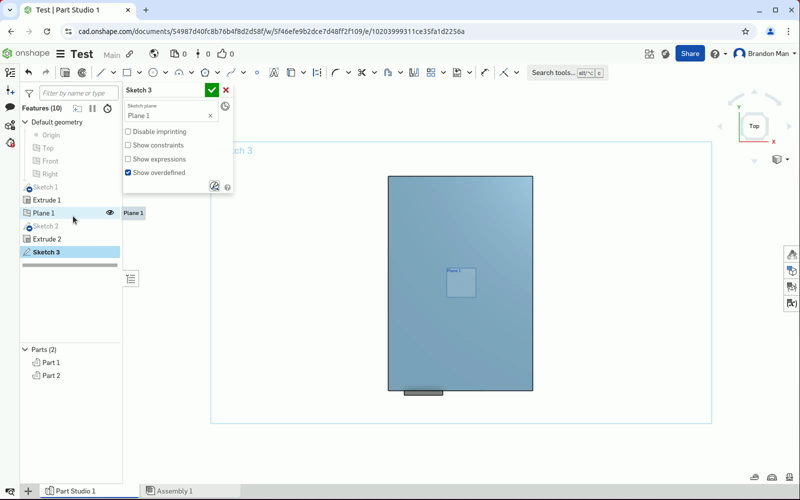
mouse_move(73, 352)
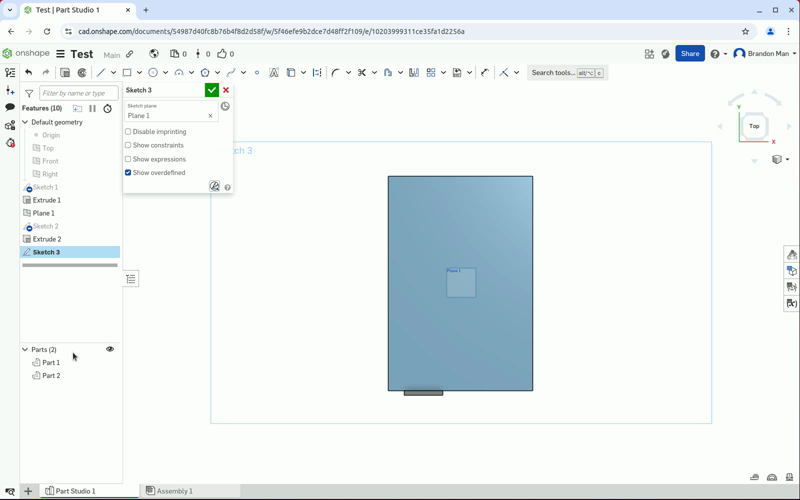
key(y)
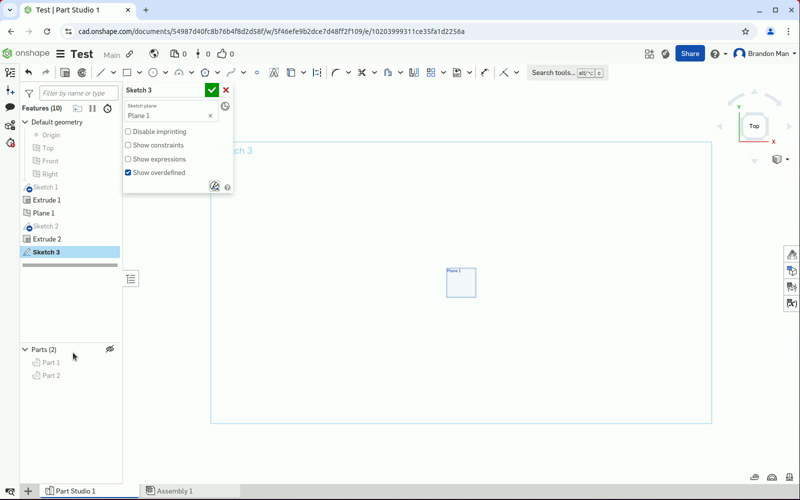
key(l)
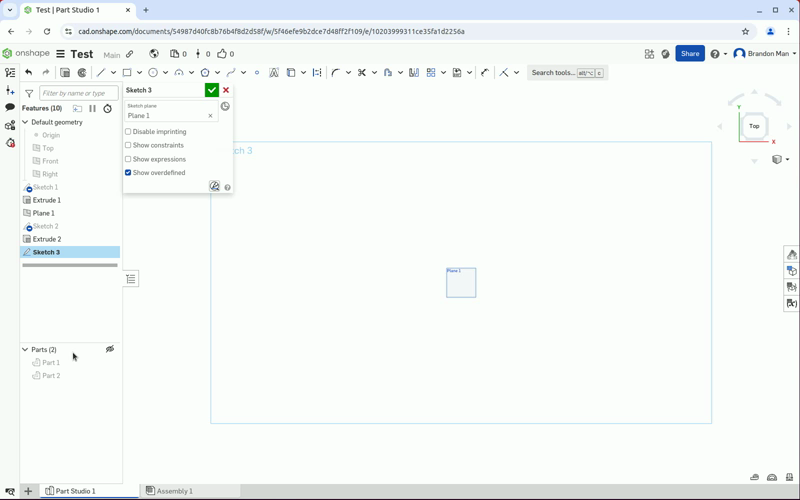
key_down(shift)
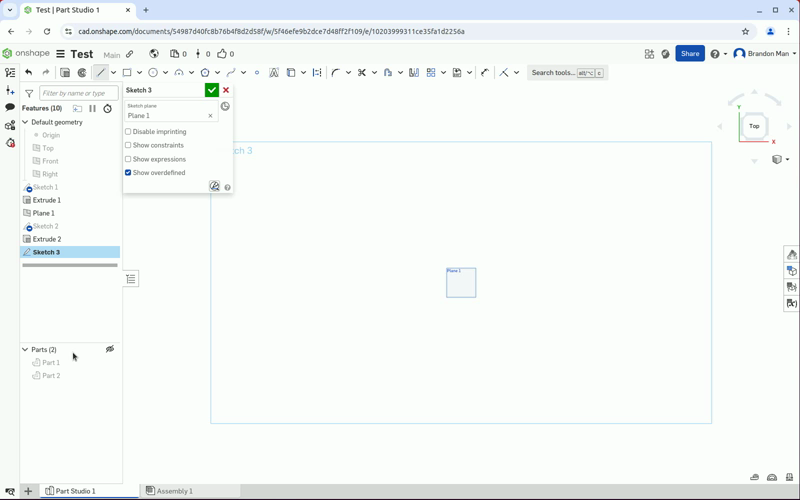
mouse_move(404, 390)
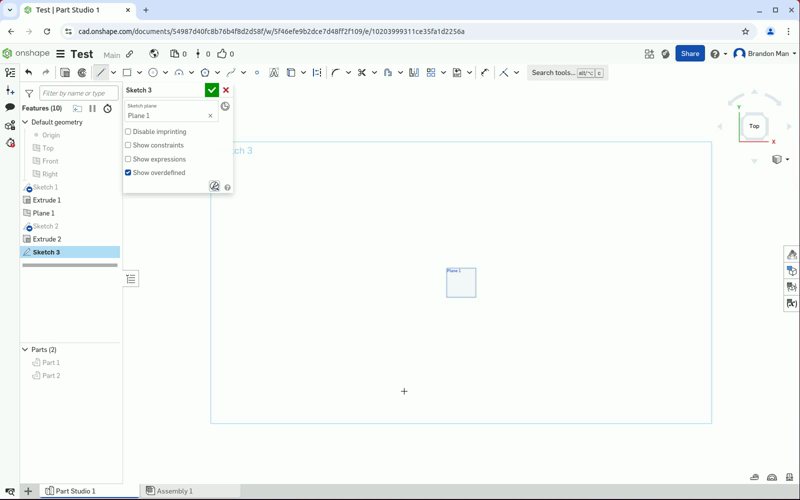
click(404, 390)
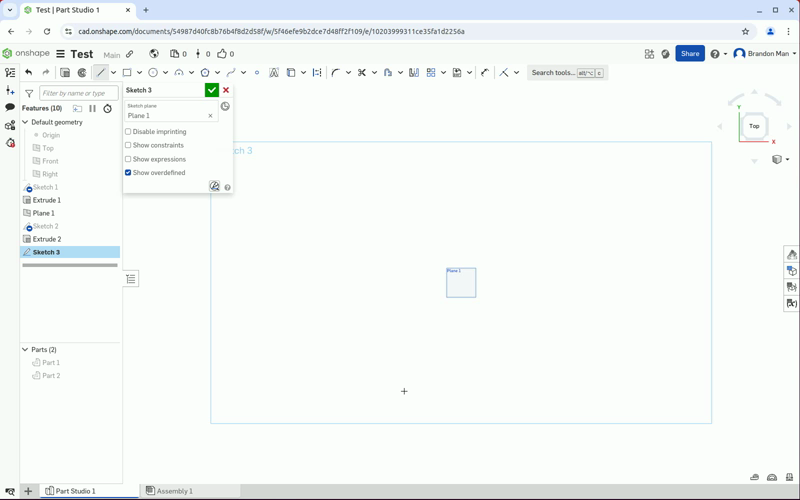
key_up(shift)
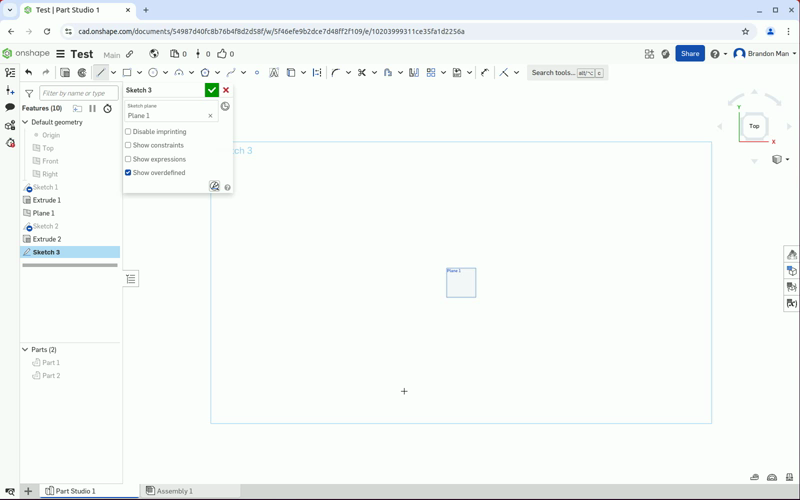
key_down(shift)
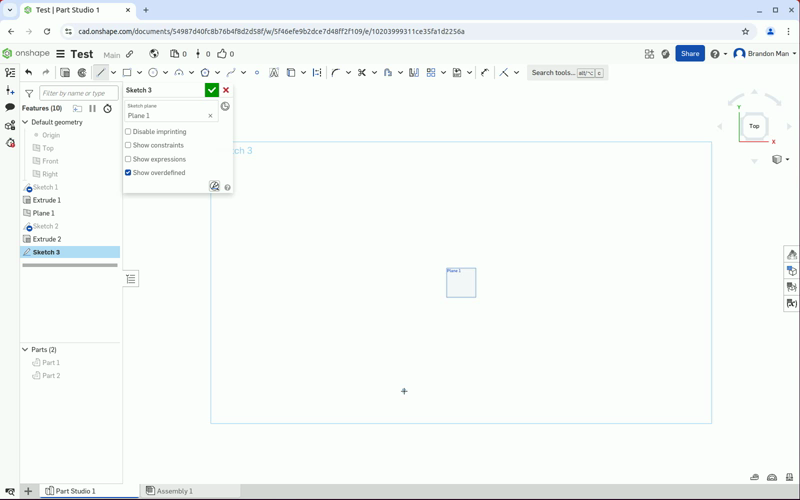
mouse_move(434, 390)
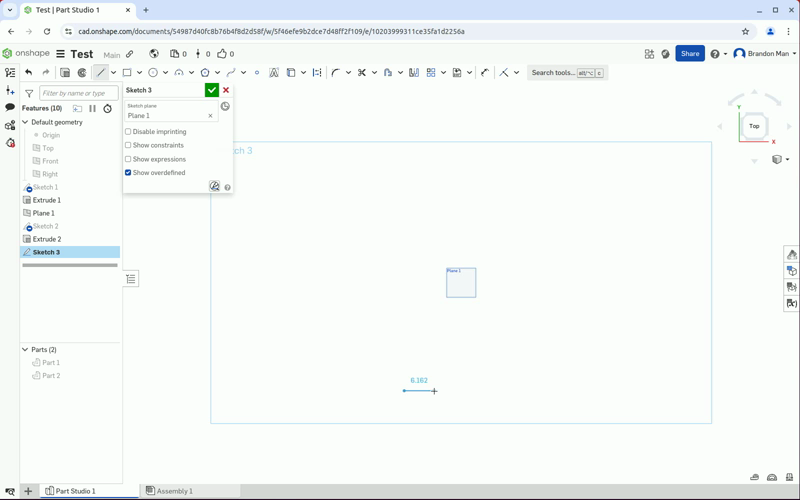
mouse_move(442, 390)
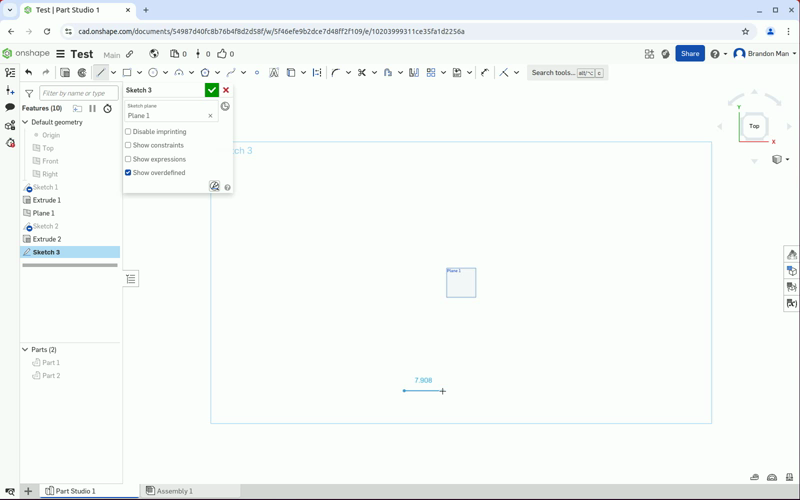
click(442, 390)
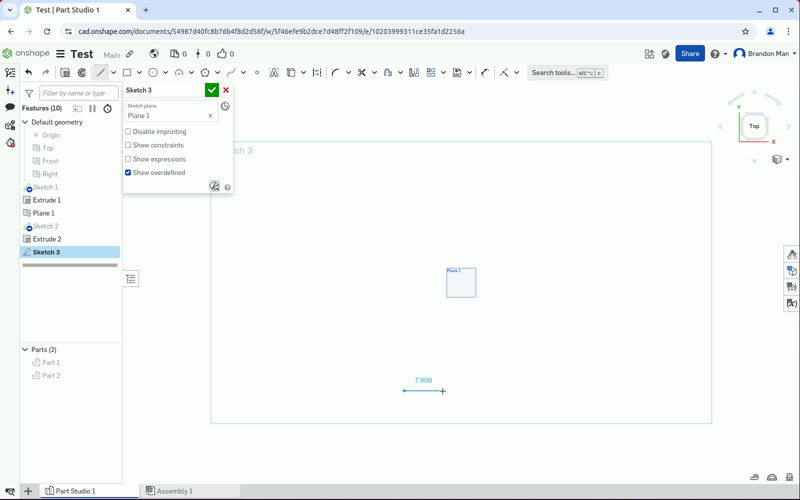
key_up(shift)
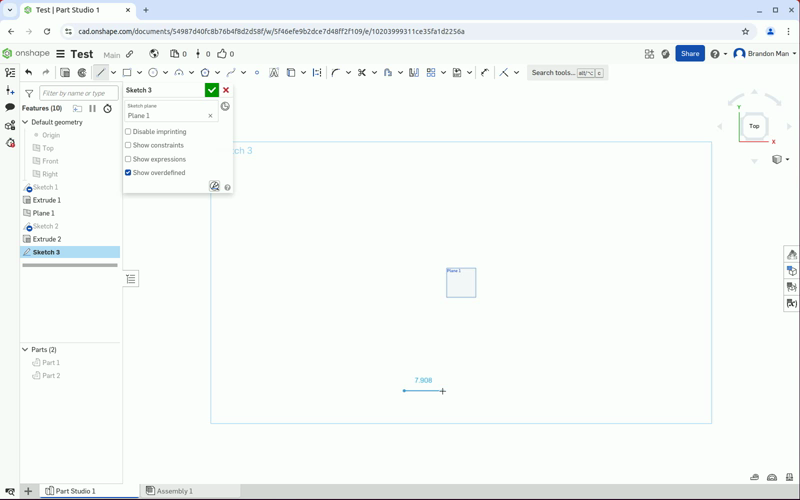
key_down(shift)
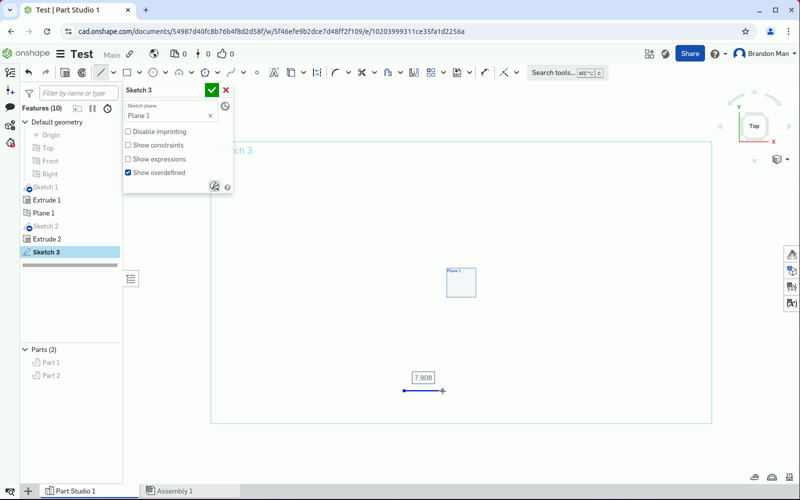
mouse_move(472, 390)
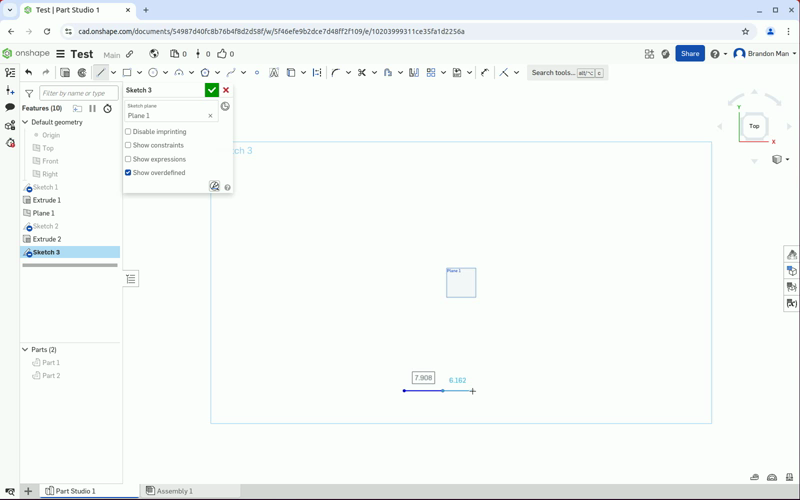
mouse_move(442, 357)
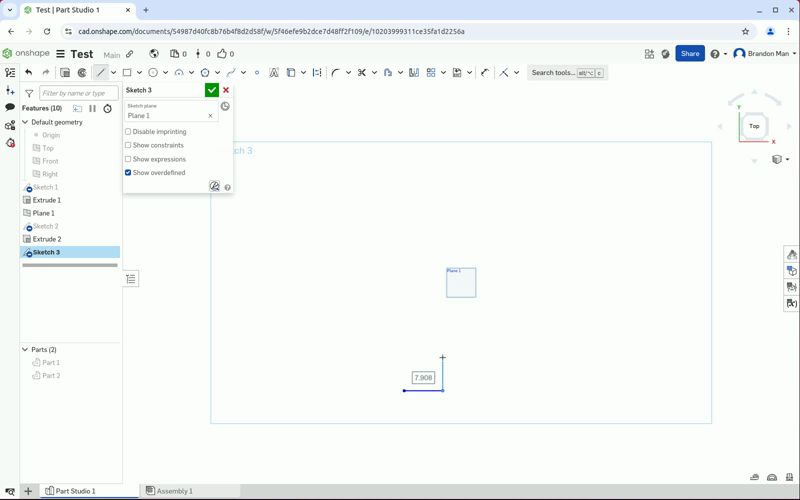
click(442, 357)
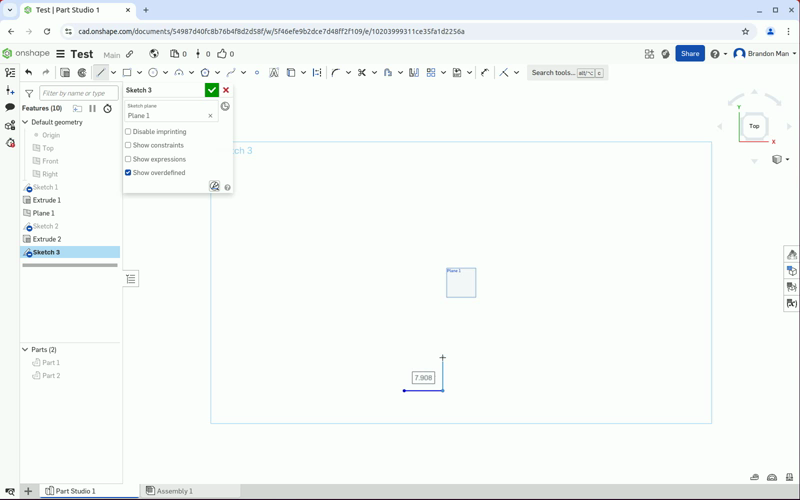
key_up(shift)
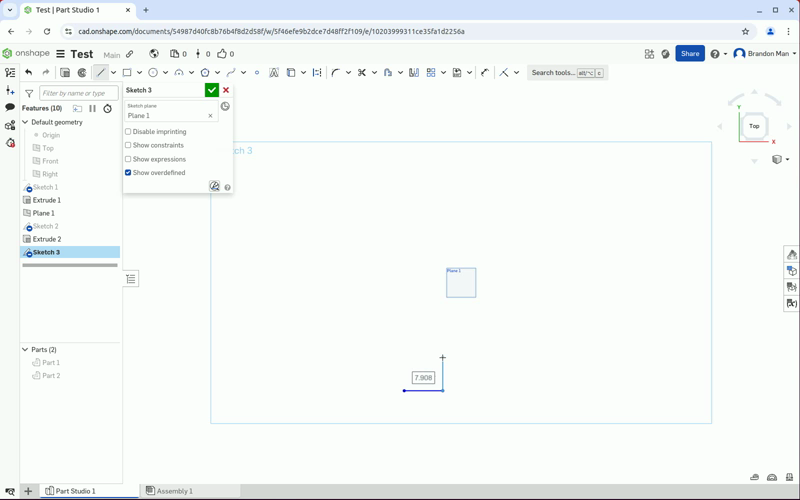
key_down(shift)
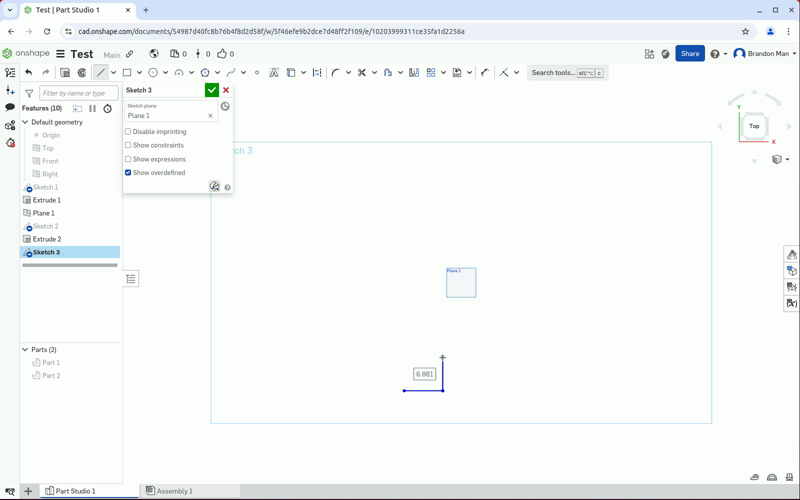
mouse_move(472, 357)
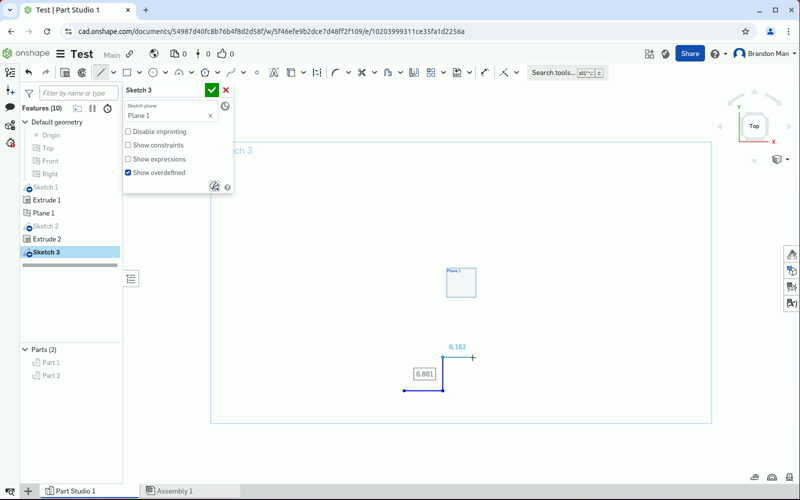
mouse_move(404, 357)
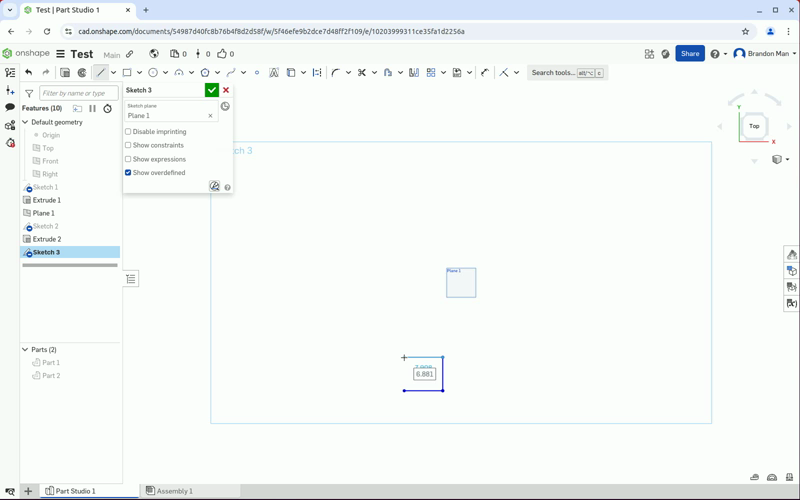
click(404, 357)
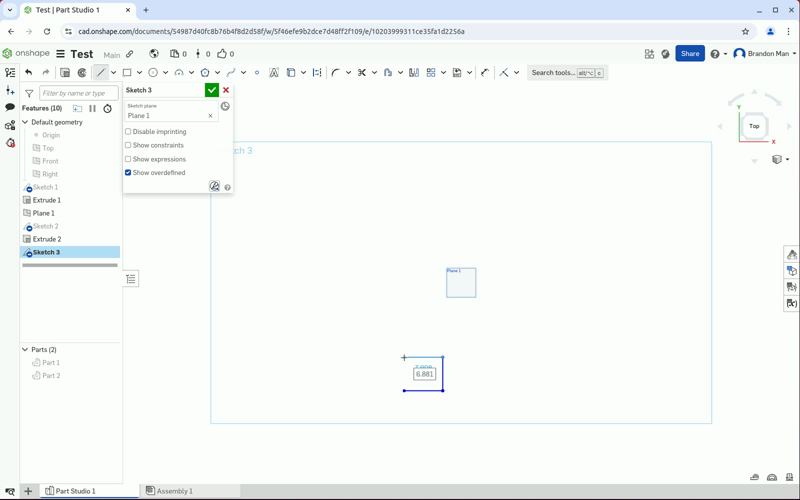
key_up(shift)
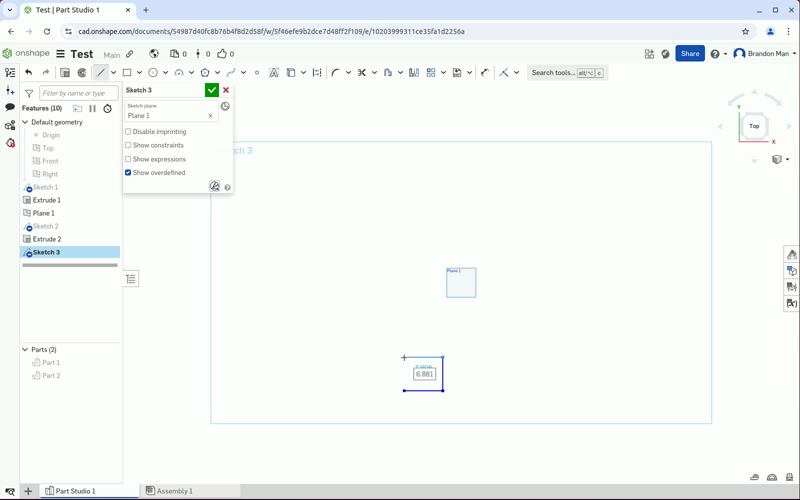
mouse_move(434, 357)
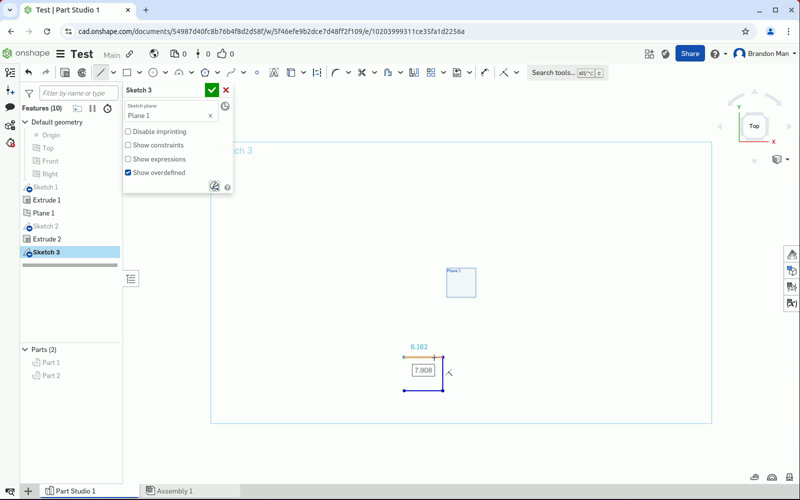
key_down(shift)
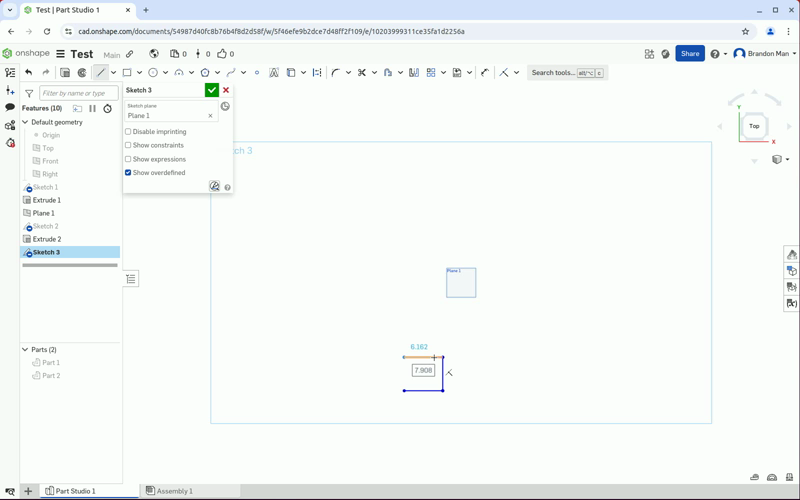
mouse_move(404, 390)
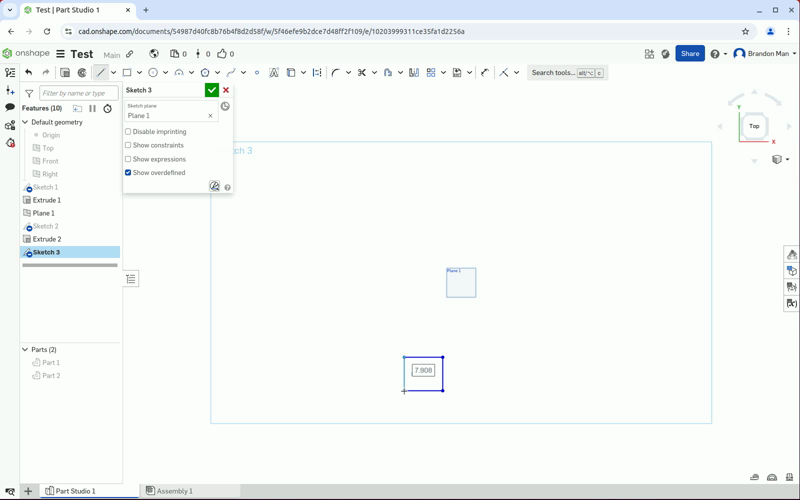
key_up(shift)
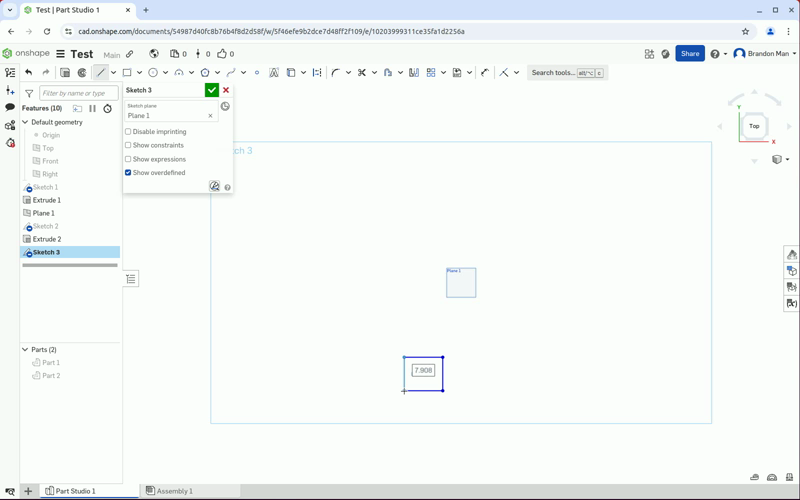
click(404, 390)
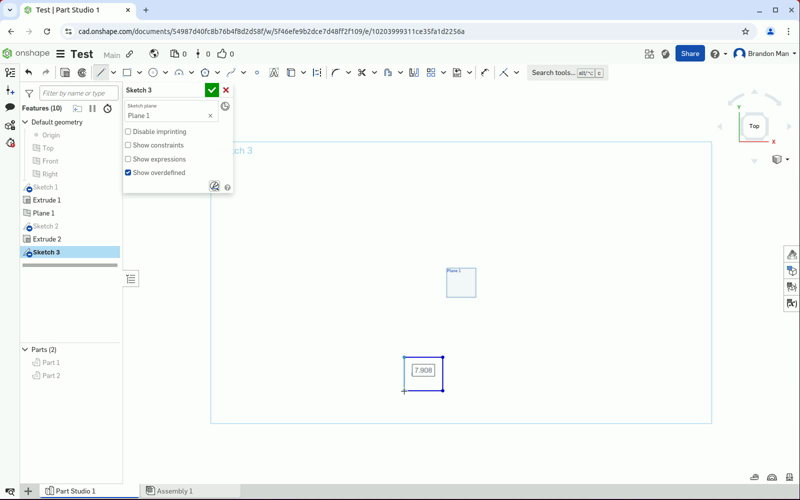
key(esc)
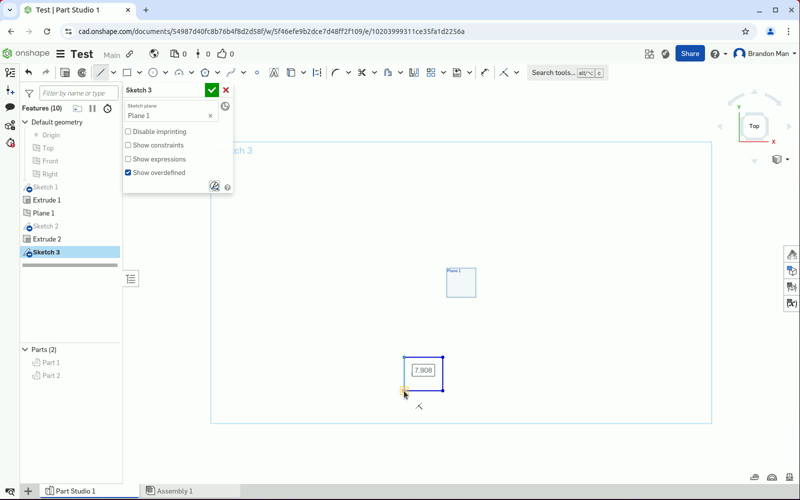
mouse_move(417, 381)
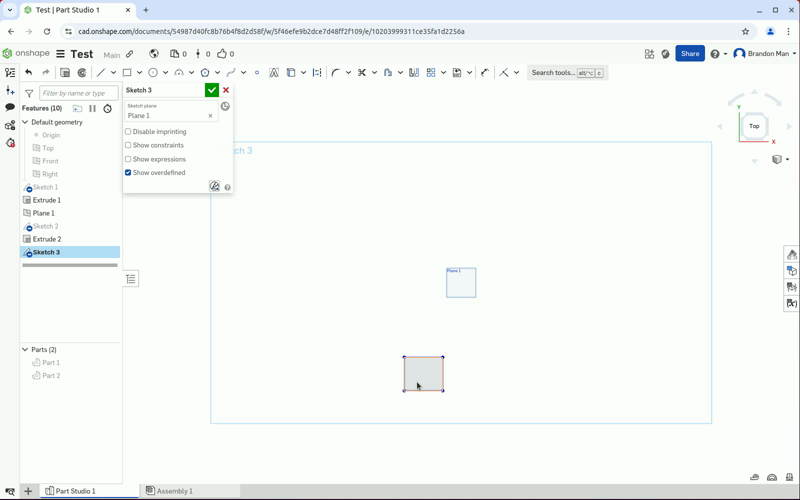
scroll(6)
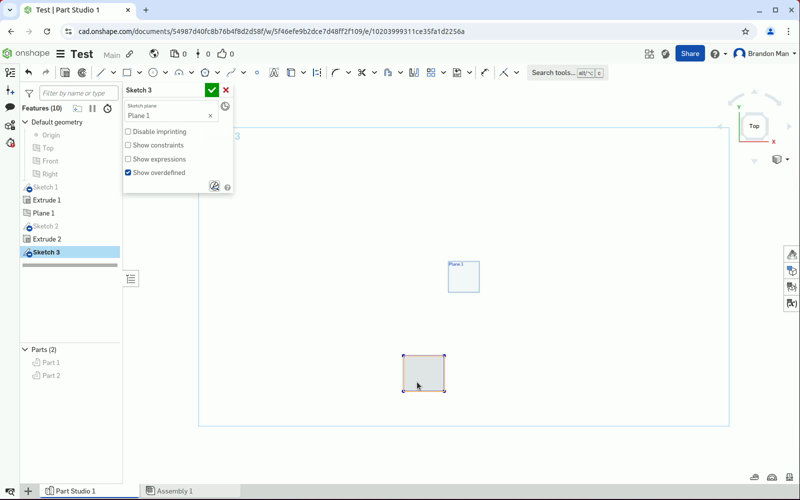
scroll(6)
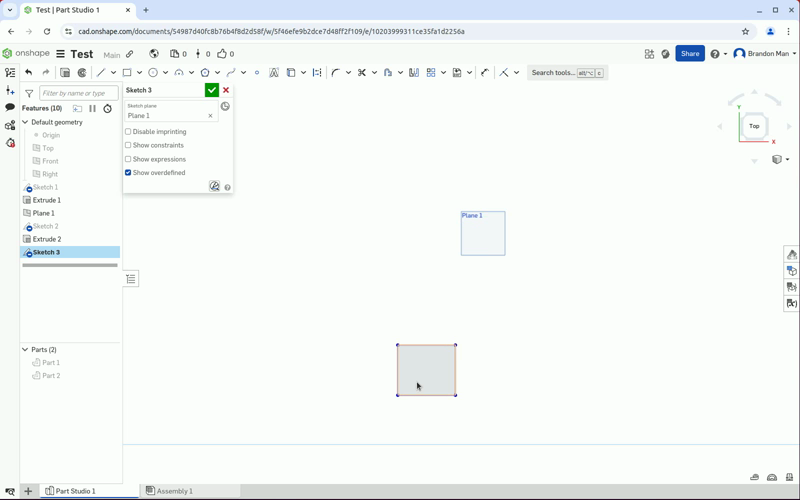
scroll(6)
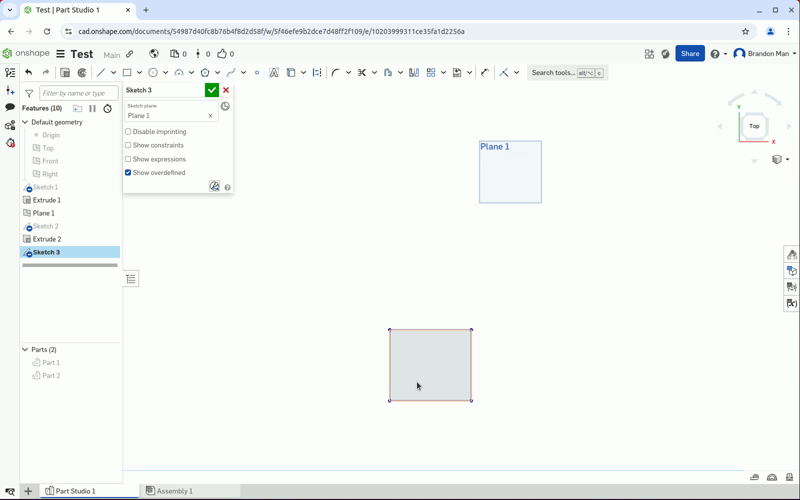
scroll(6)
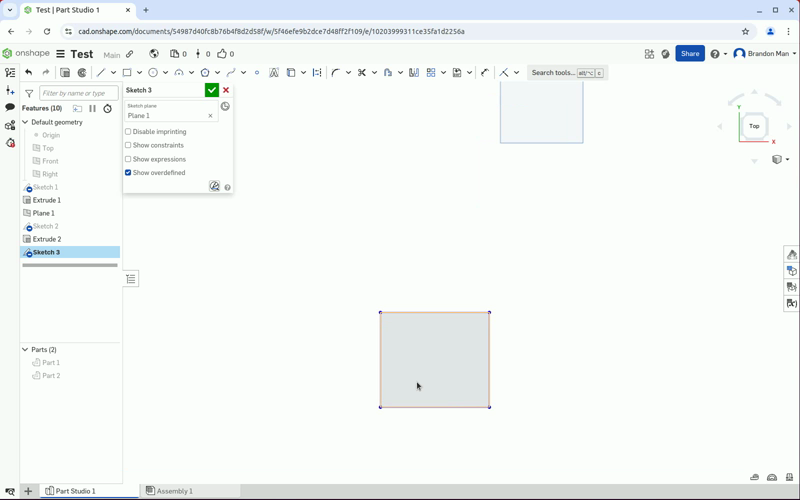
scroll(6)
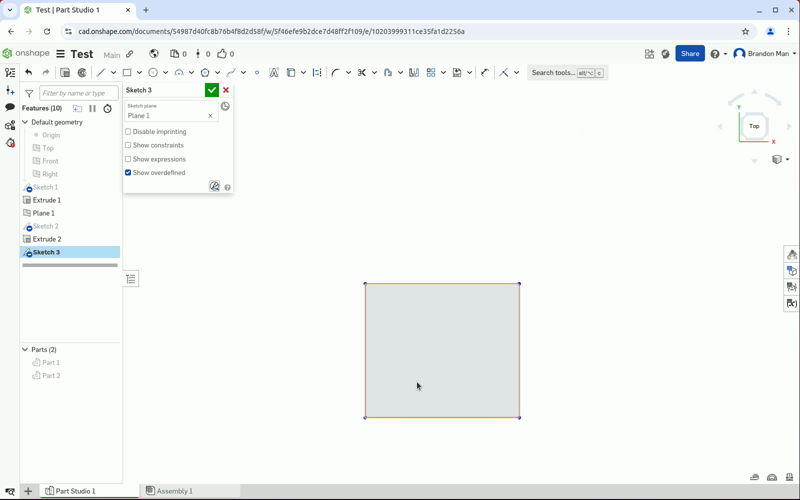
scroll(6)
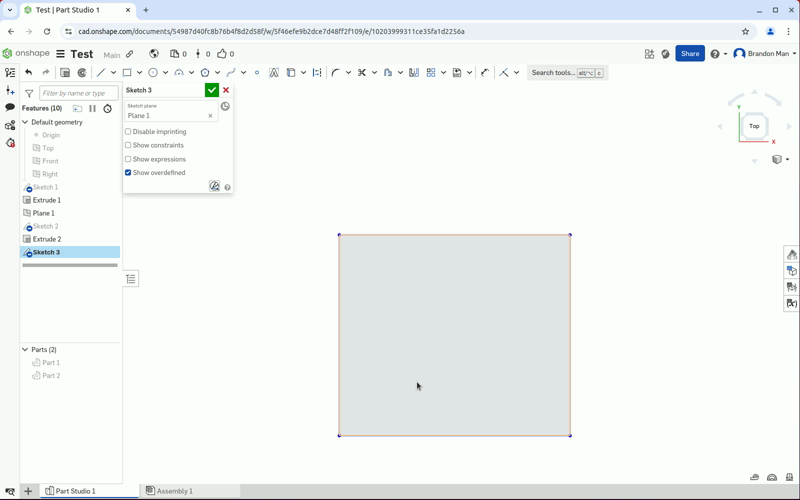
scroll(6)
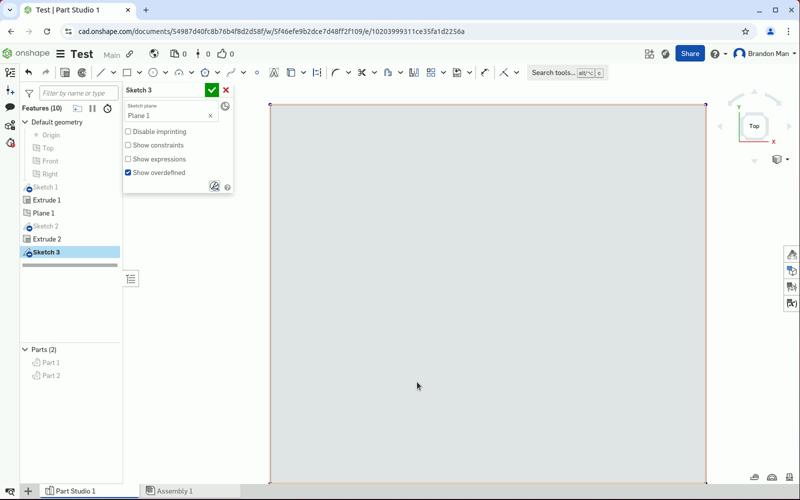
click(417, 381)
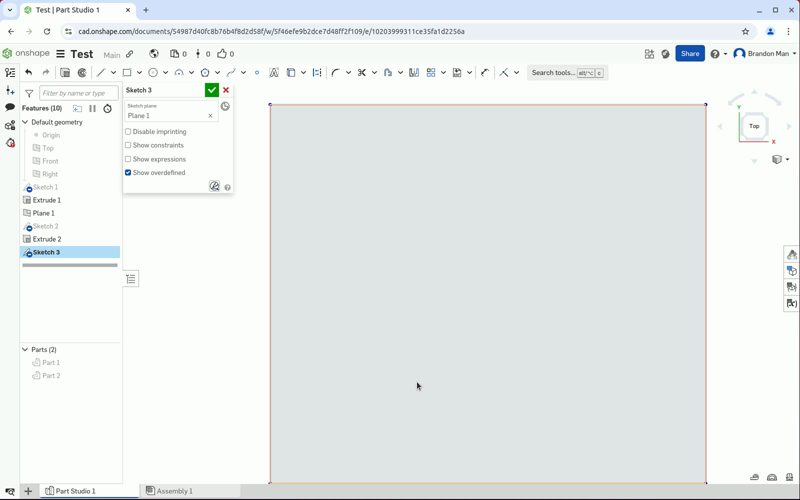
scroll(-6)
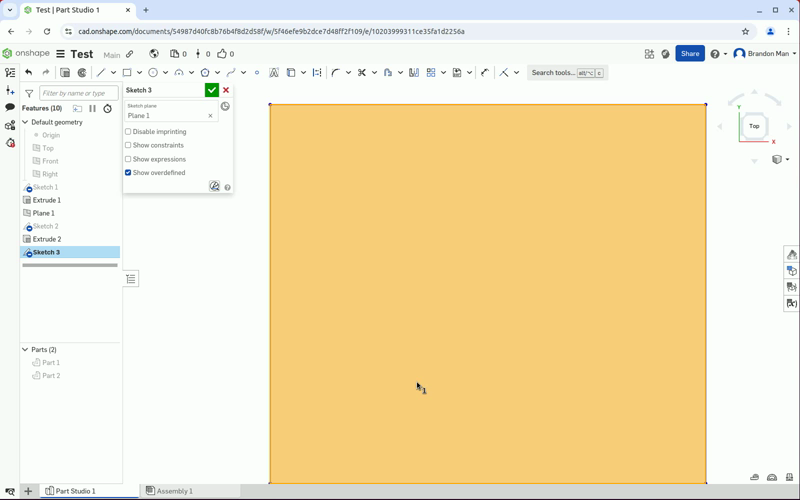
scroll(-6)
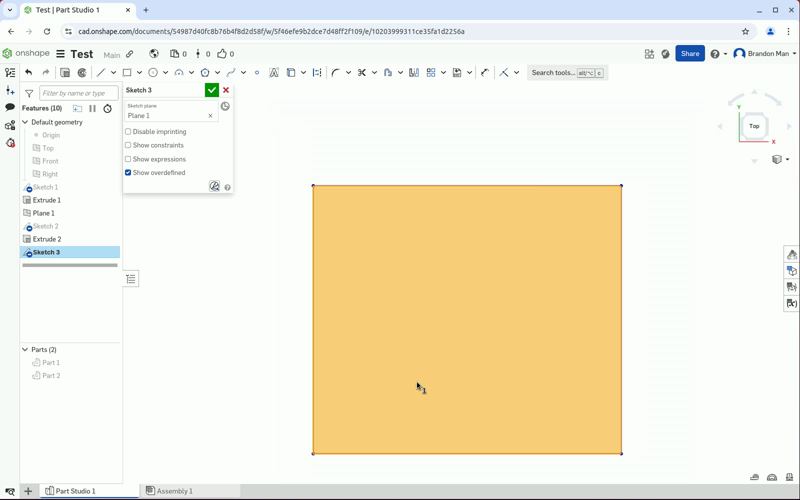
scroll(-6)
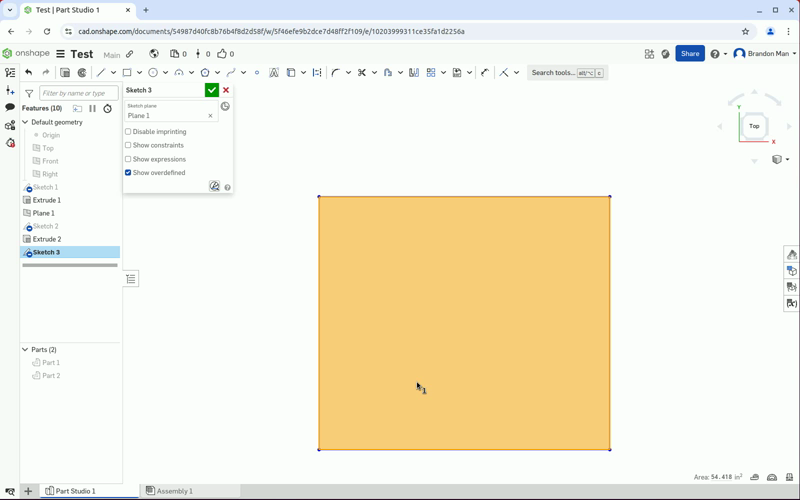
scroll(-6)
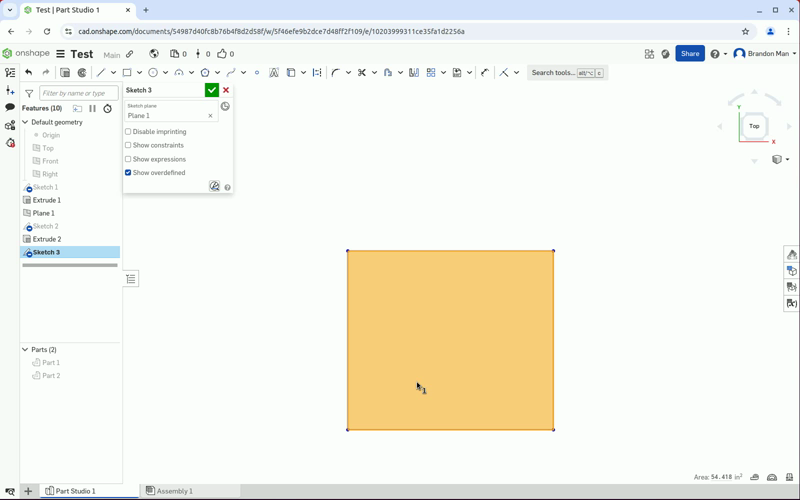
scroll(-6)
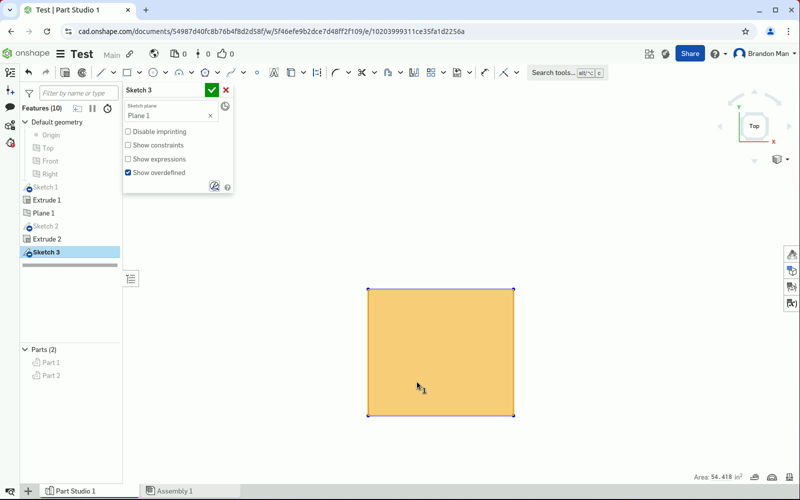
scroll(-6)
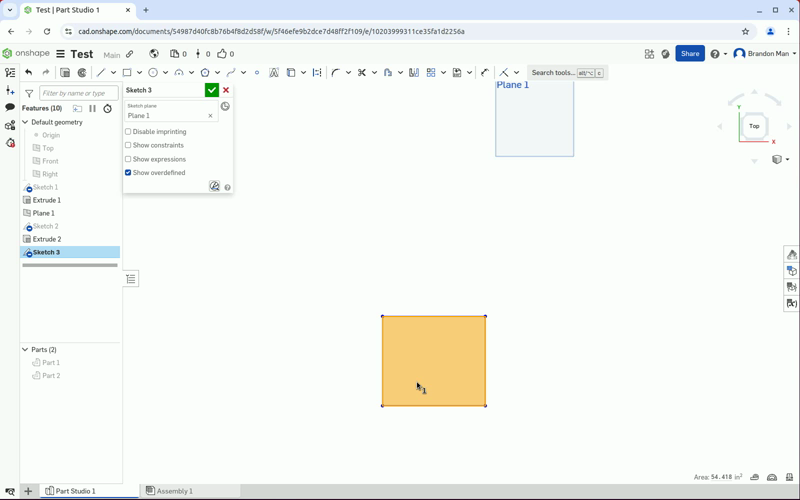
scroll(-6)
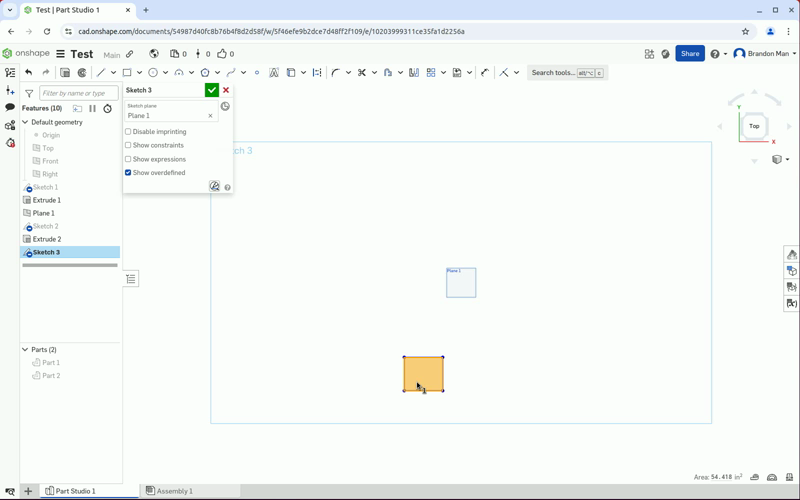
mouse_move(73, 352)
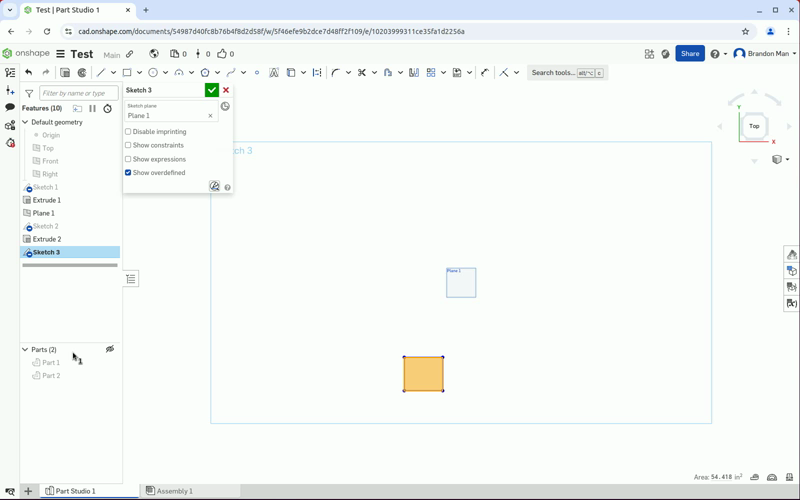
key(shift+y)
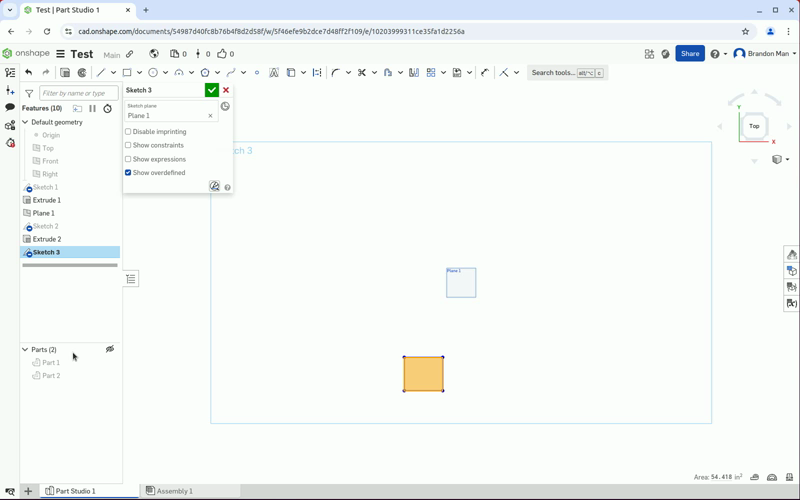
key(shift+e)
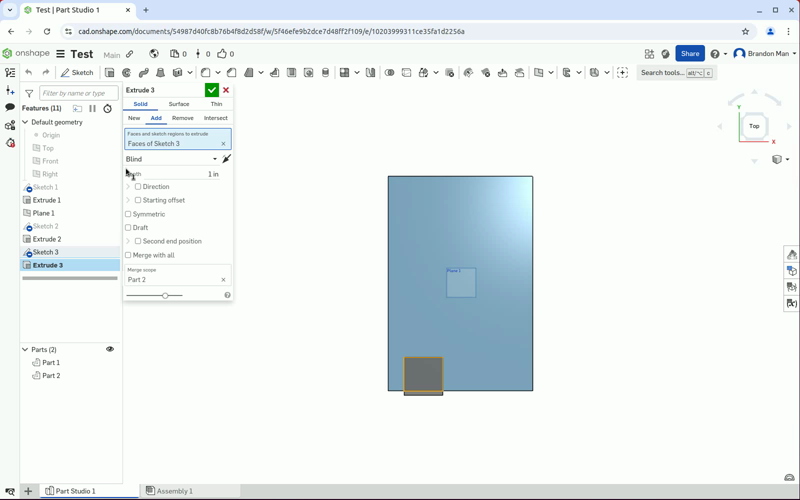
mouse_move(143, 106)
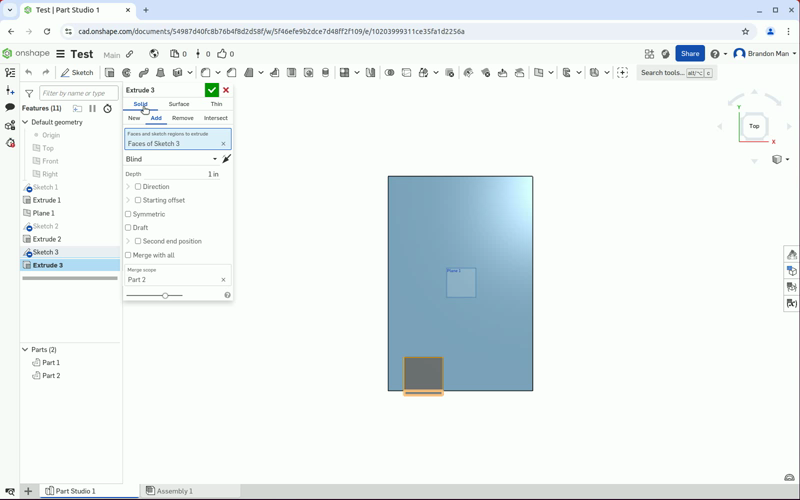
click(143, 106)
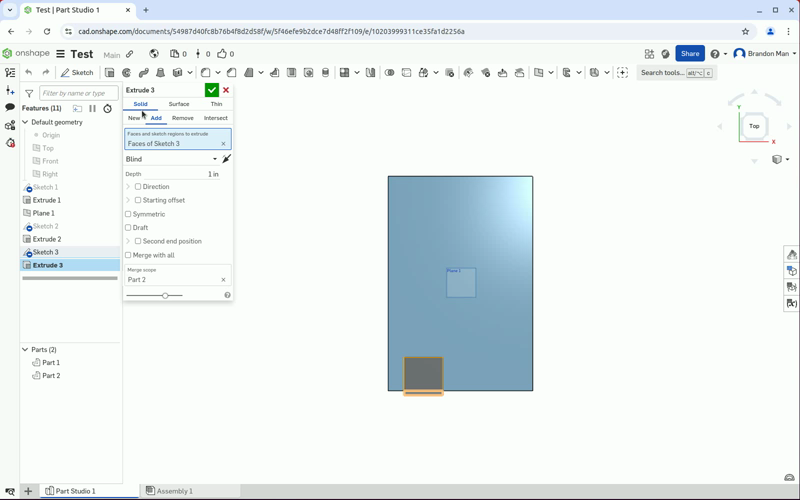
mouse_move(137, 120)
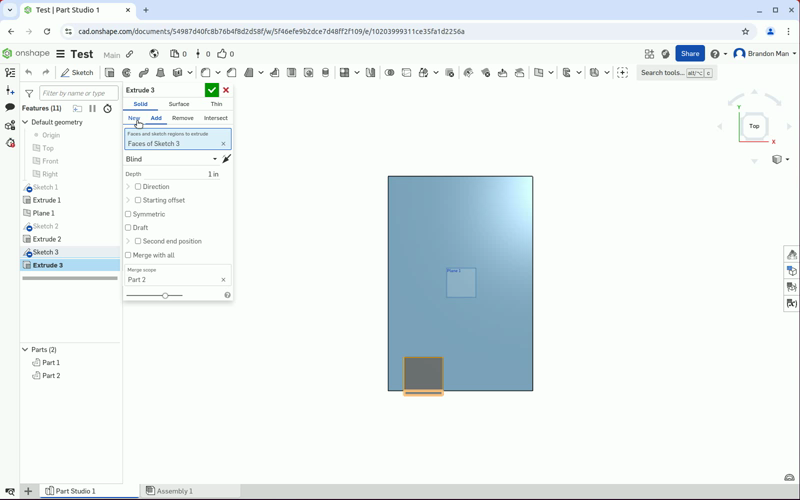
click(137, 120)
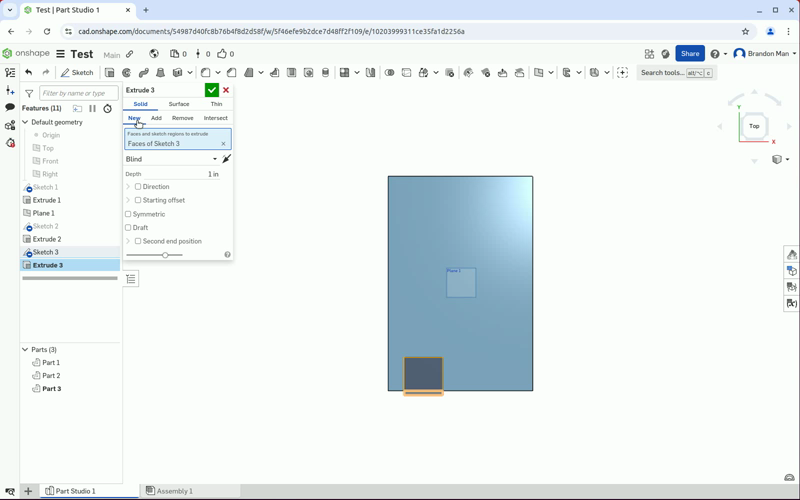
key(tab, 4)
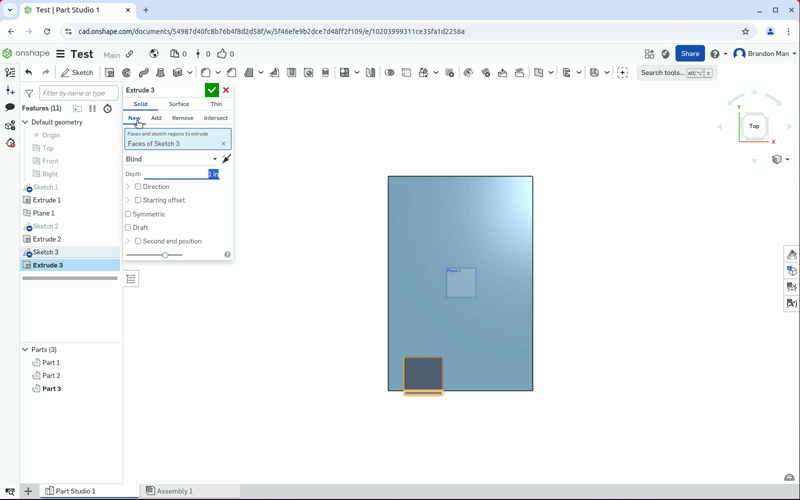
text(2.407)
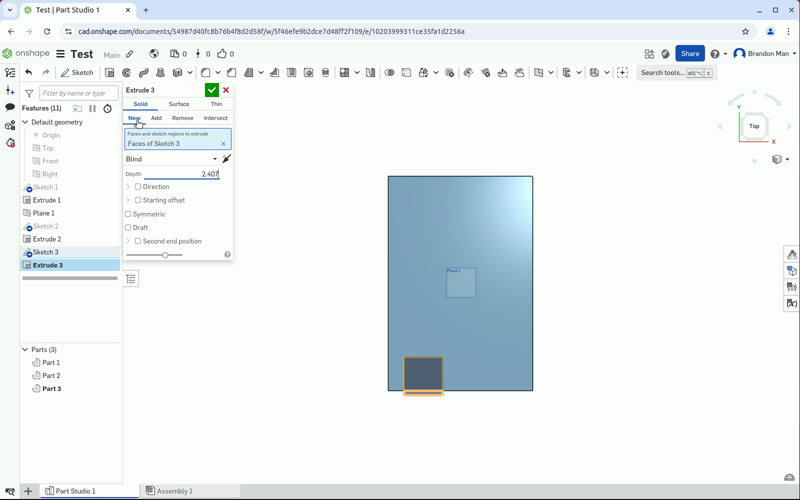
key(enter)
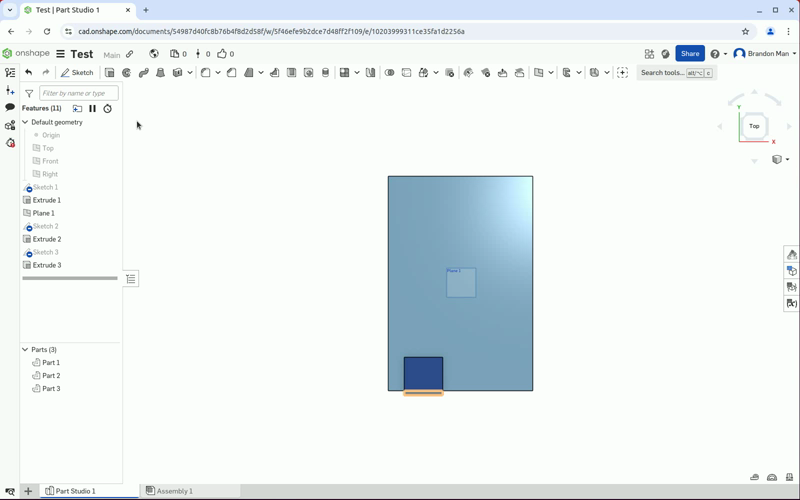
key(shift+h)
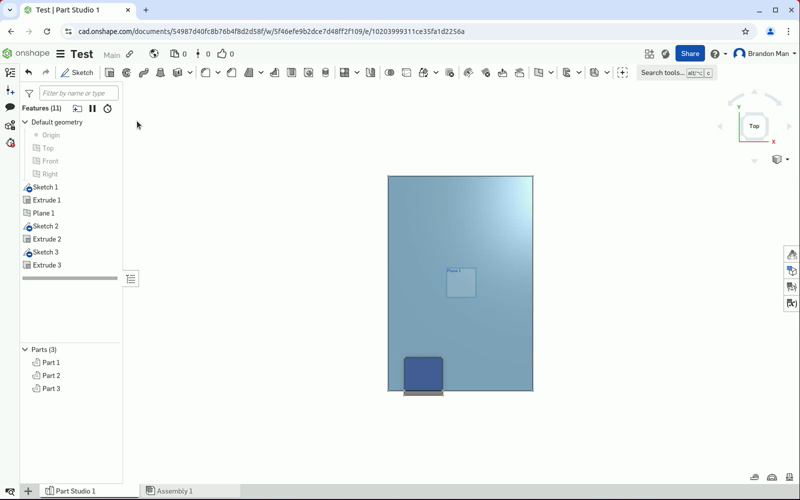
key(shift+h)
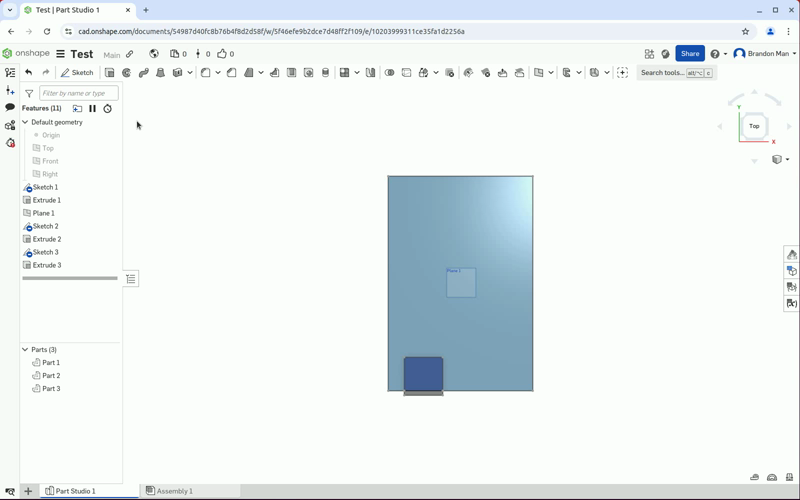
key(shift+7)
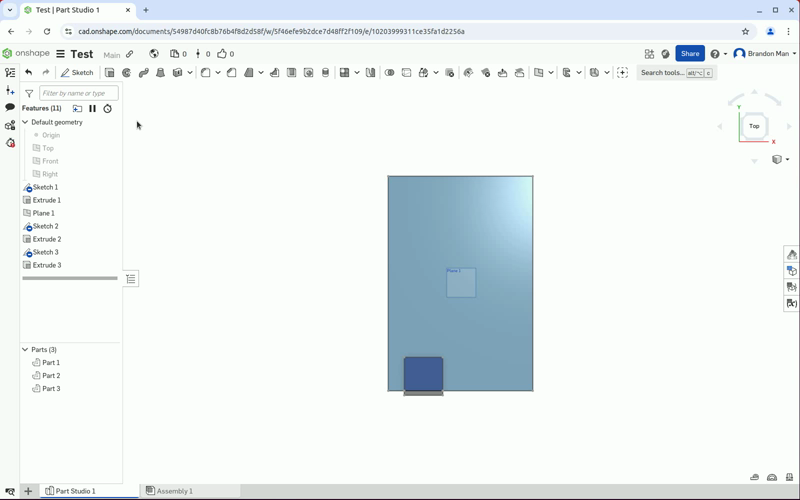
key(up, 3)
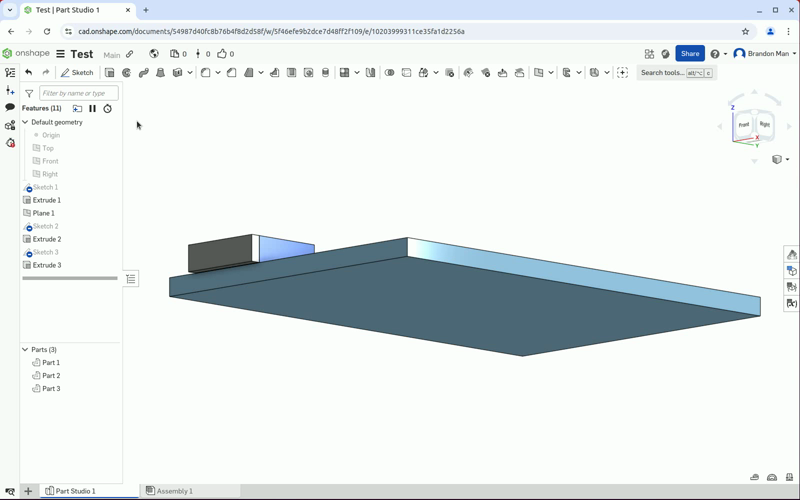
key(left, 3)
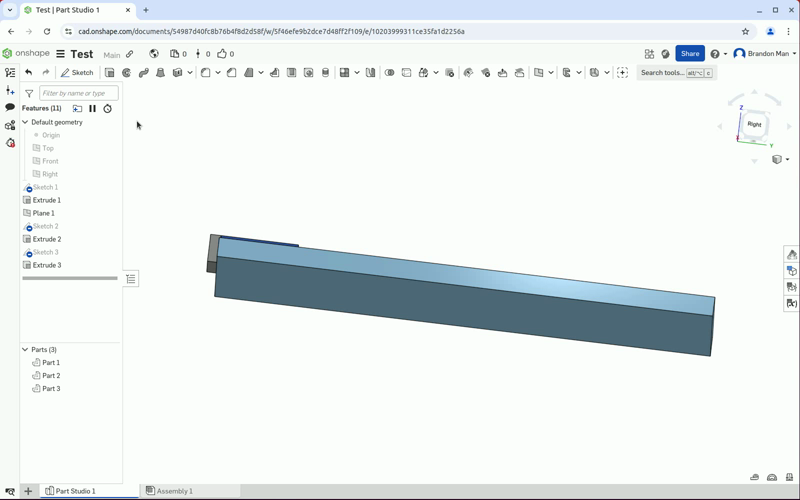
key(right, 3)
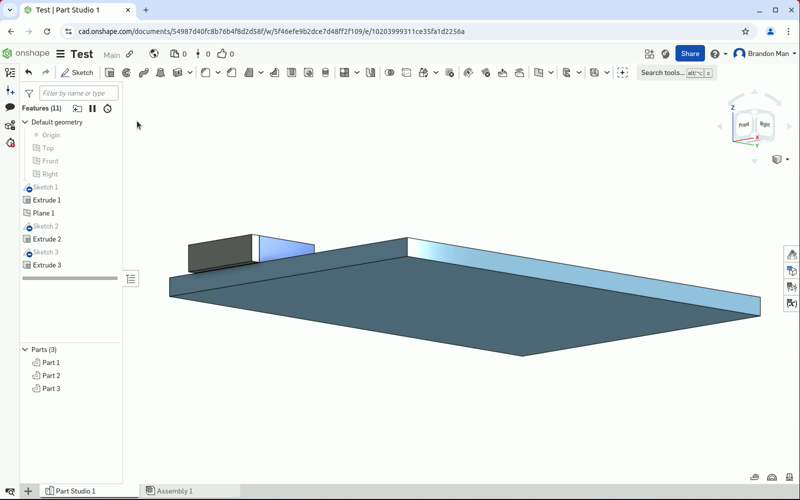
key(down, 3)
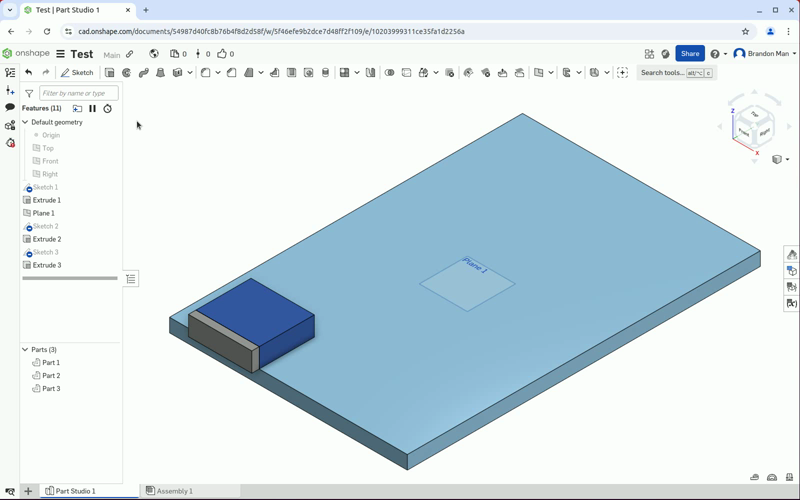
mouse_move(73, 189)
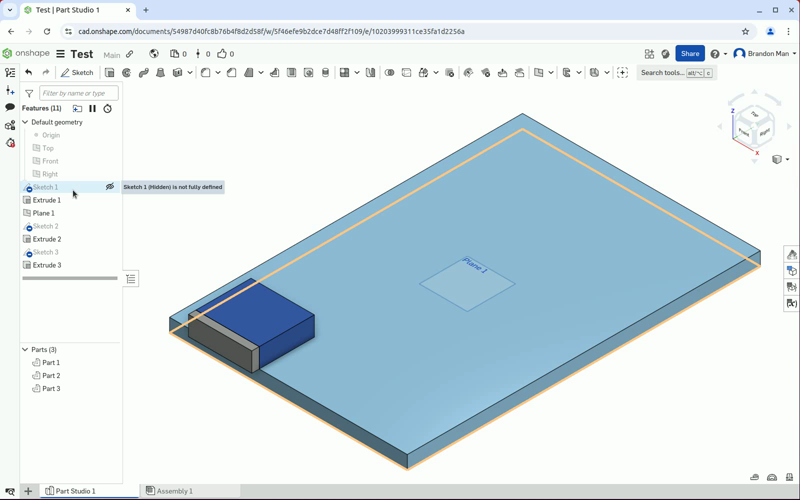
click(73, 189)